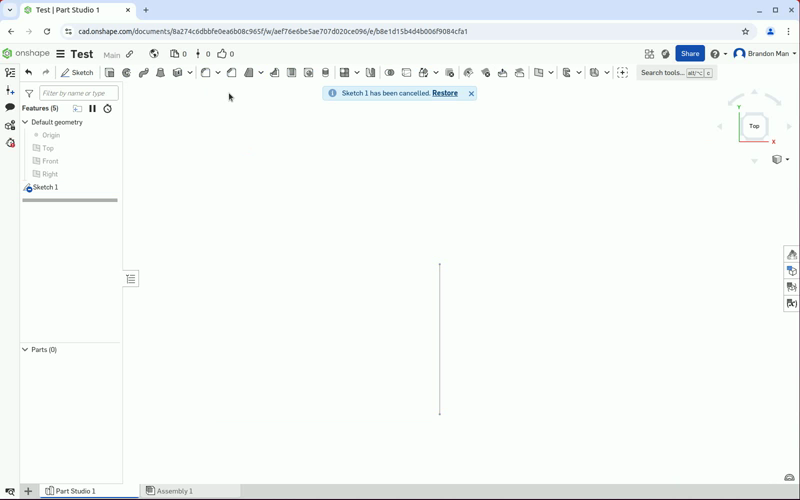
key(shift+h)
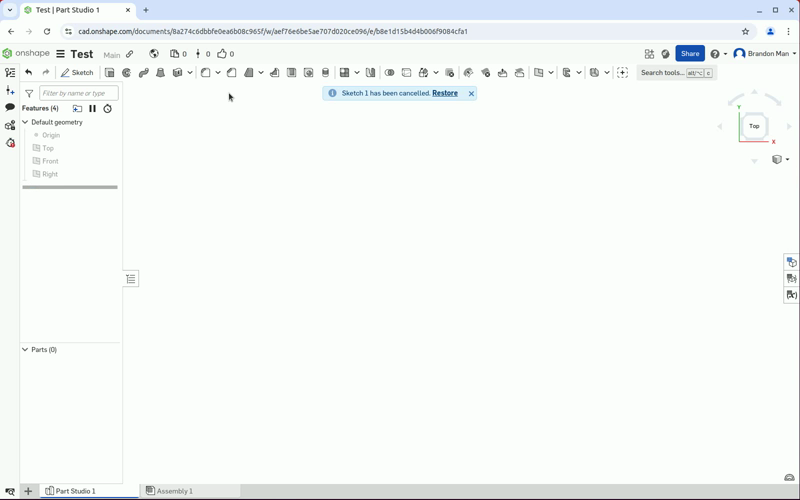
mouse_move(73, 352)
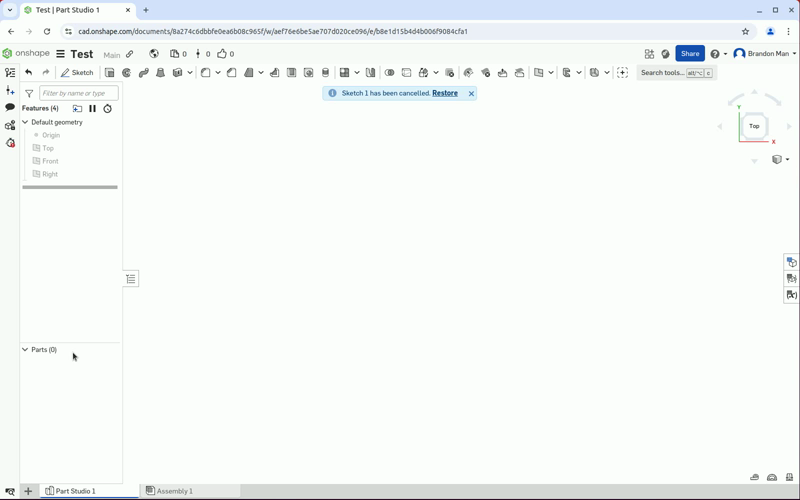
key(y)
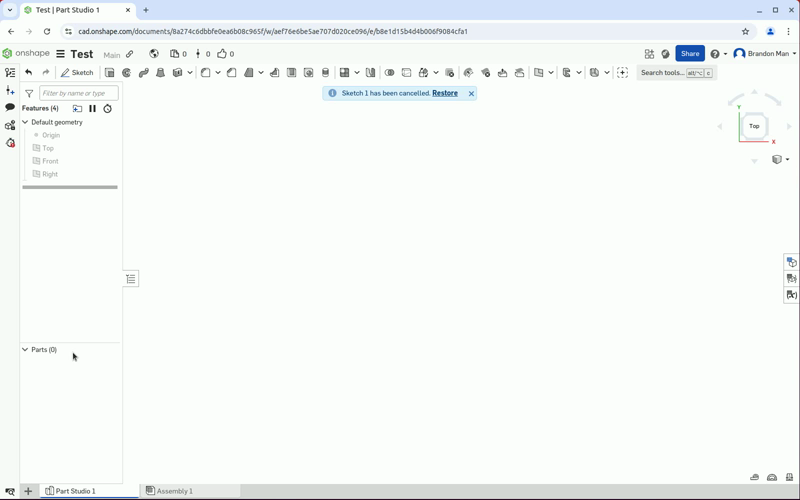
key(shift+p)
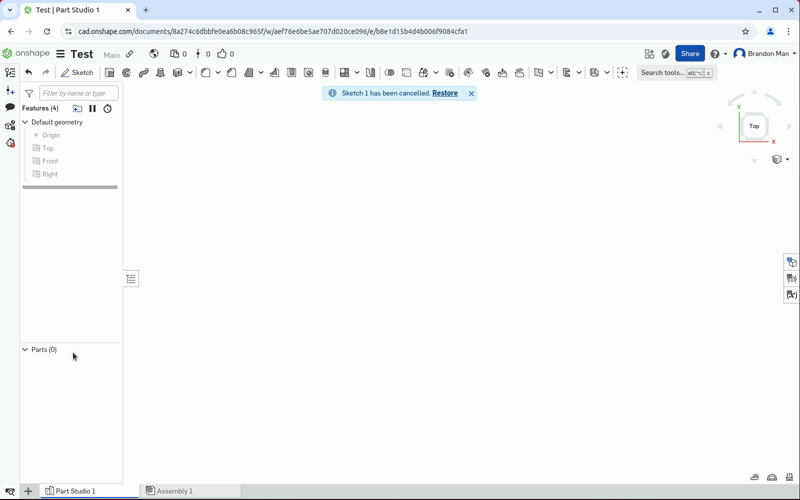
key(space)
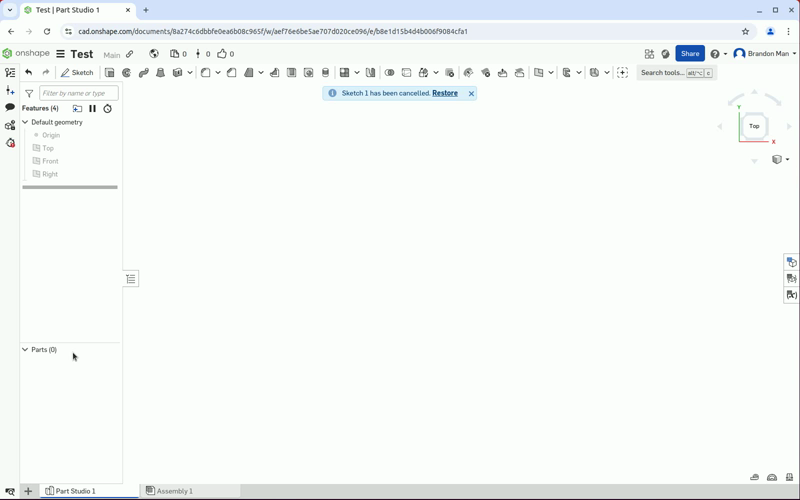
key_down(shift)
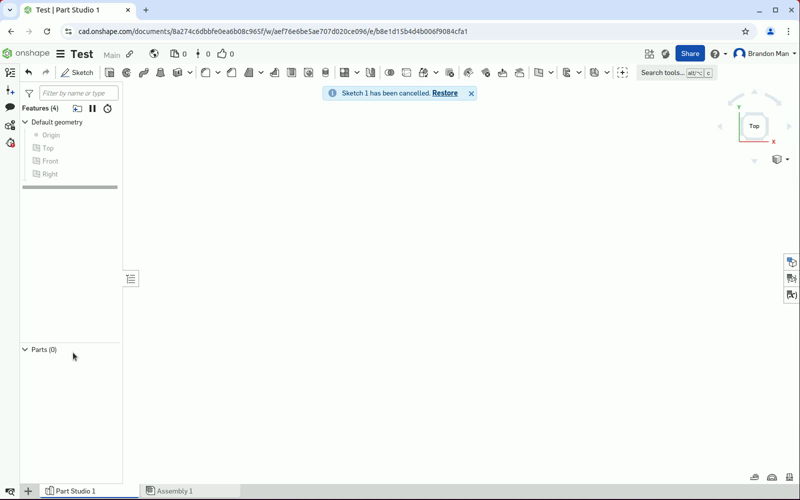
key(up)
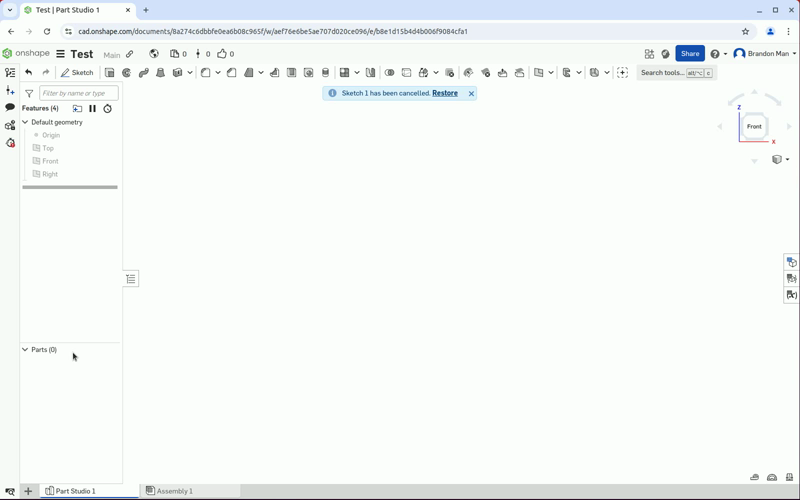
key_up(shift)
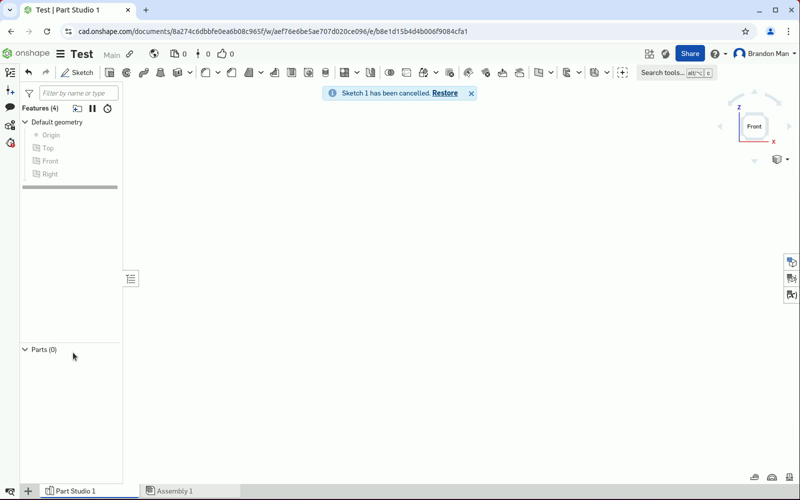
mouse_move(73, 352)
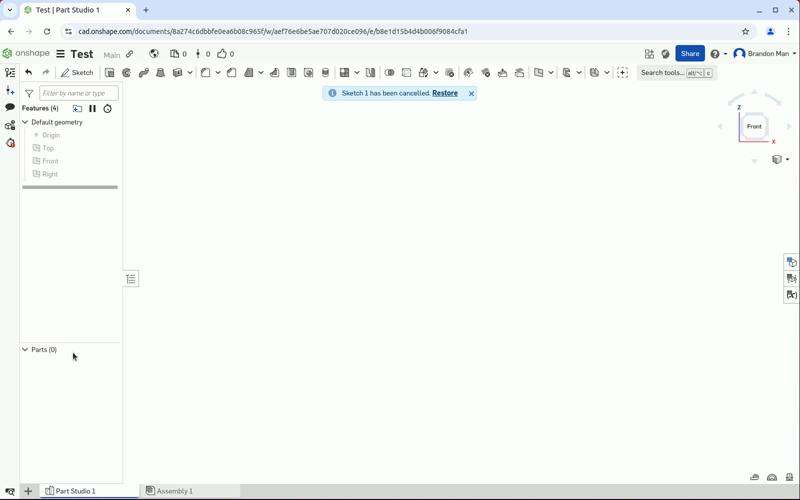
key(shift+y)
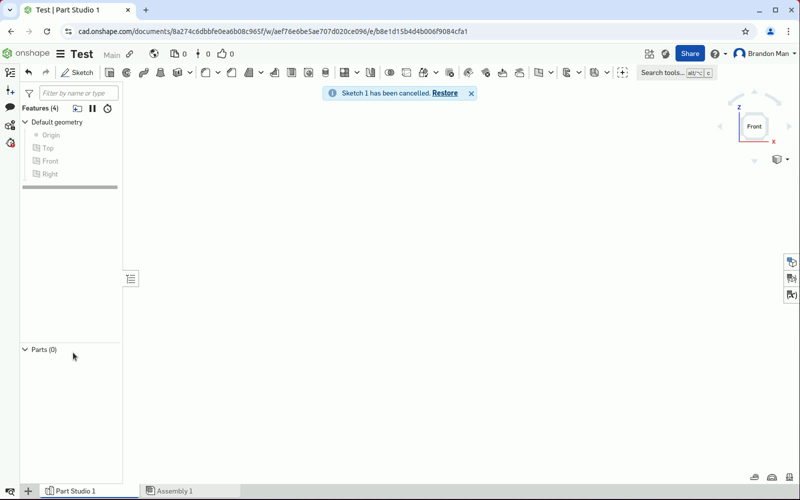
key(shift+s)
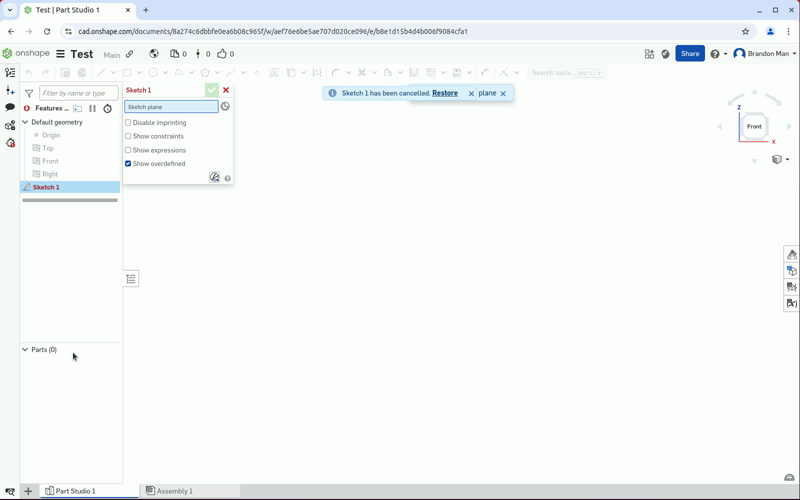
mouse_move(73, 163)
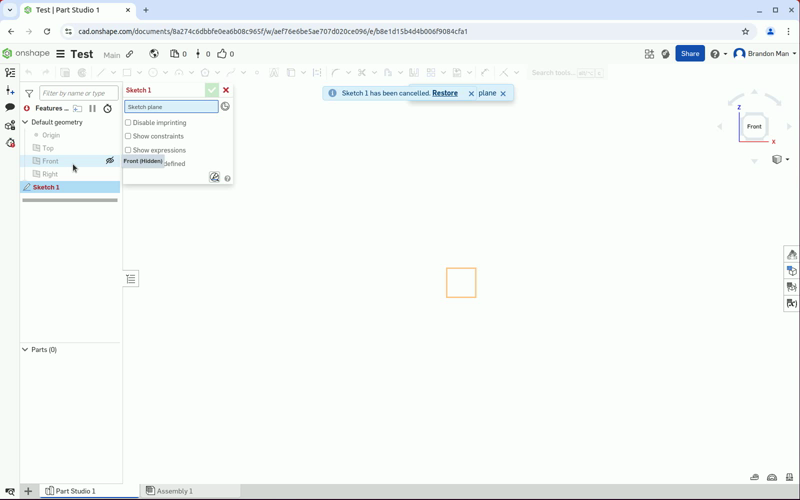
click(73, 163)
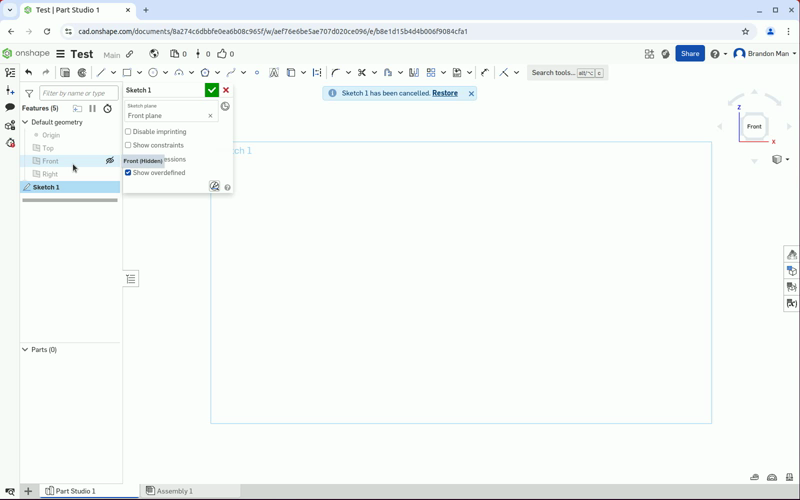
mouse_move(73, 352)
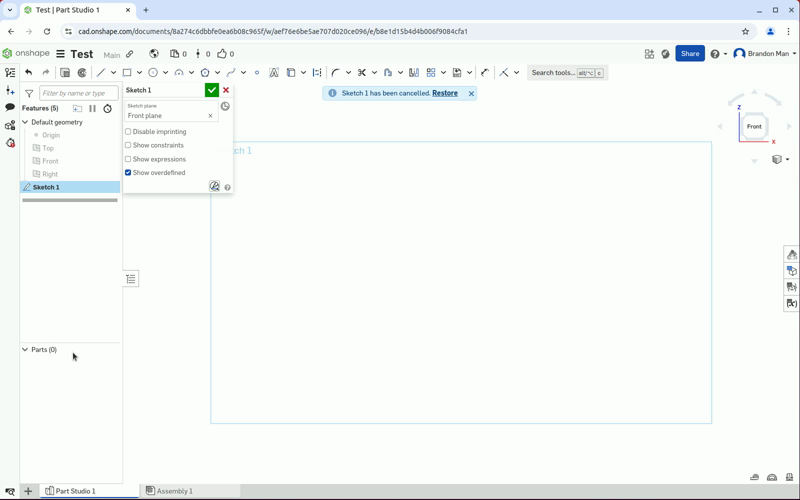
key(y)
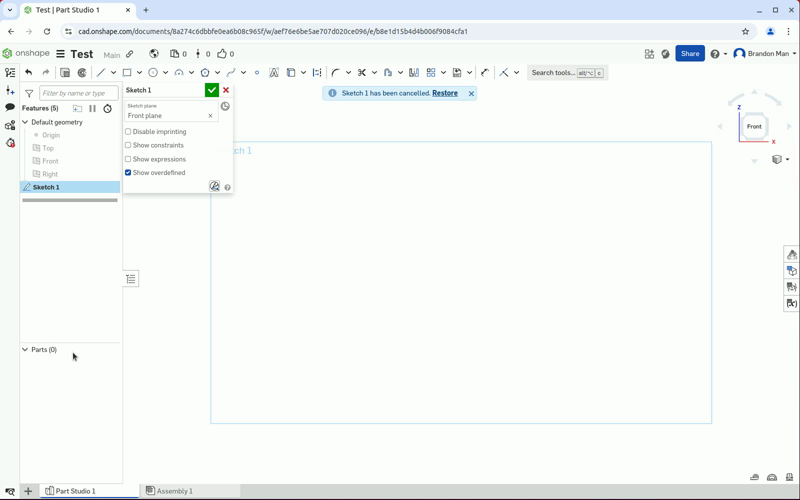
key(l)
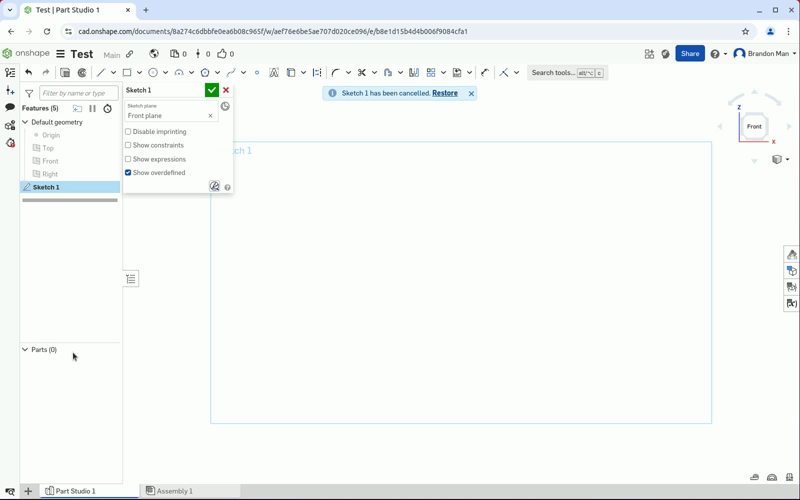
key_down(shift)
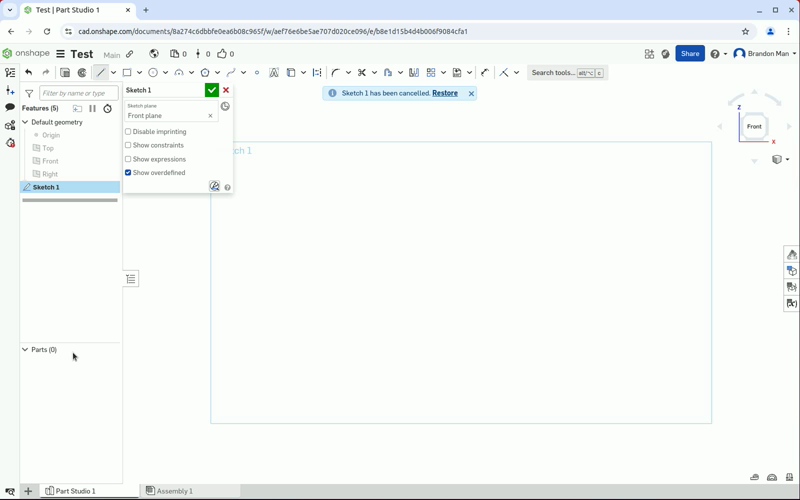
mouse_move(460, 282)
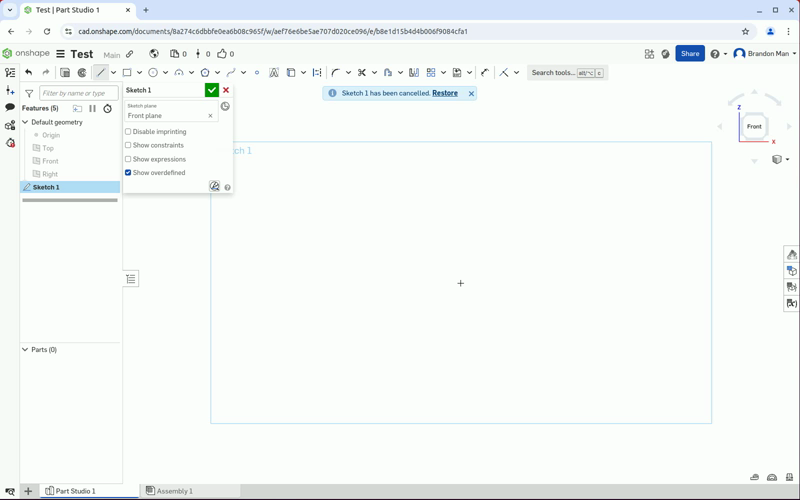
click(460, 282)
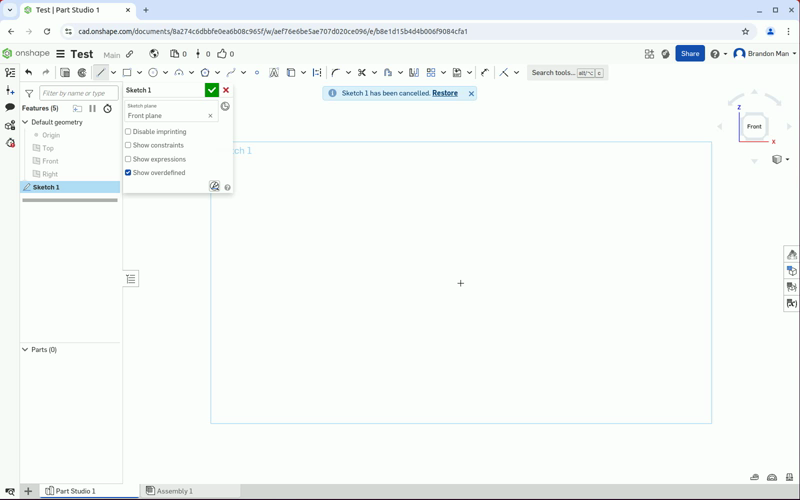
key_up(shift)
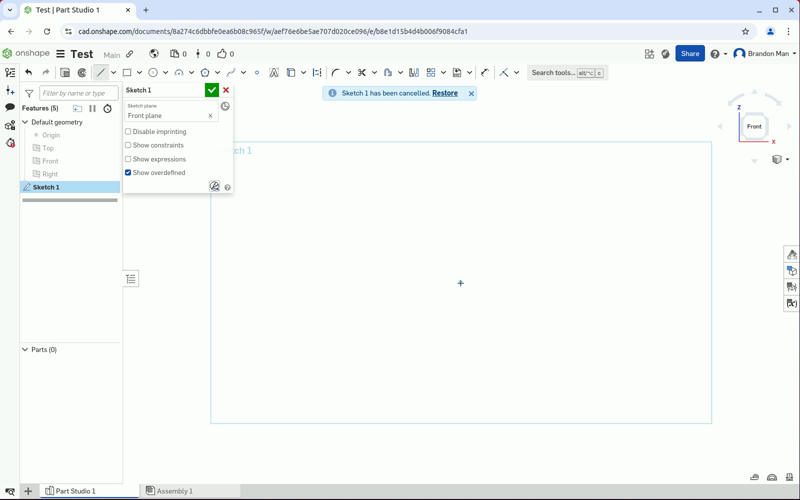
key_down(shift)
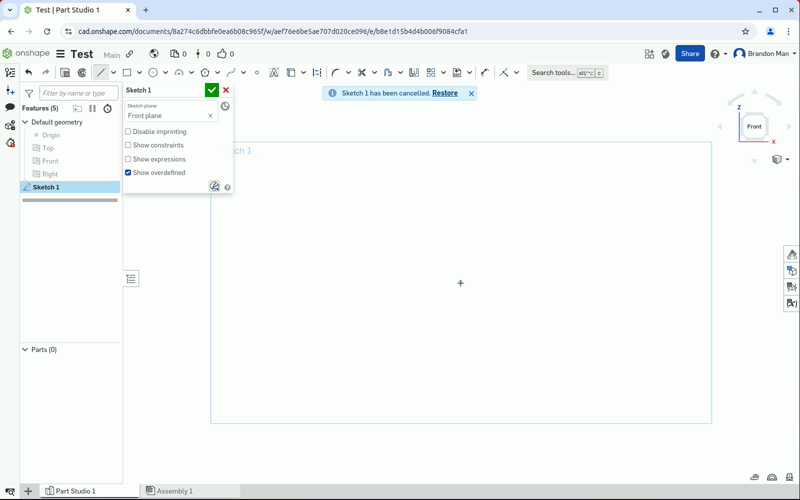
mouse_move(490, 282)
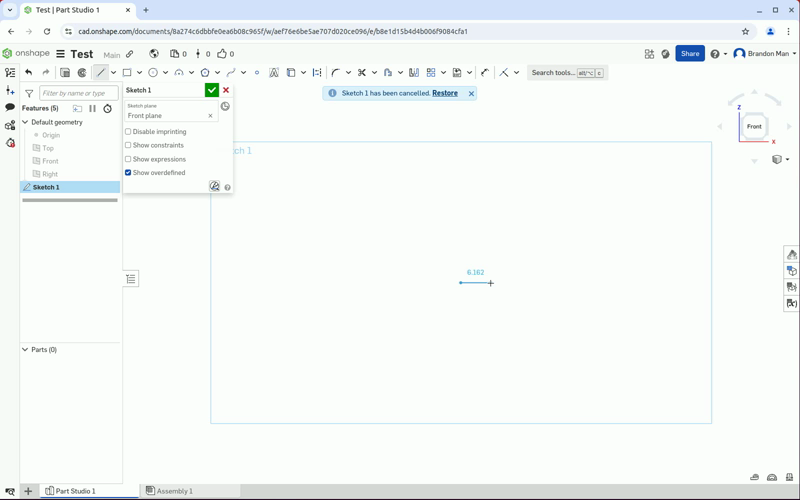
mouse_move(499, 282)
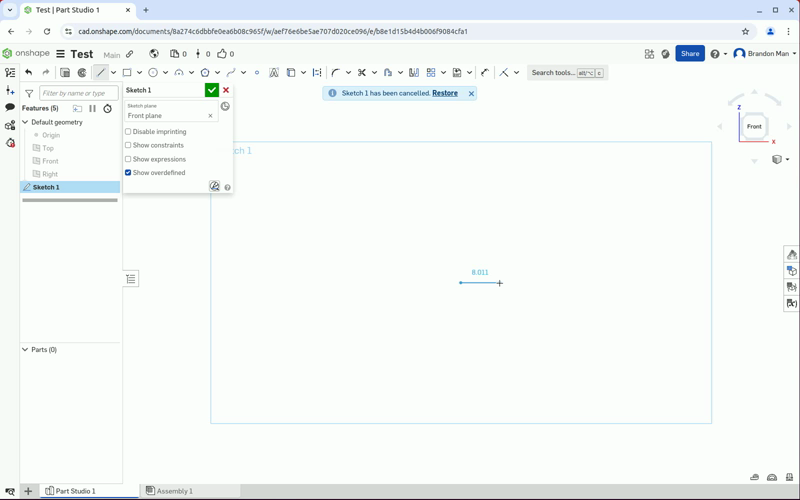
click(499, 282)
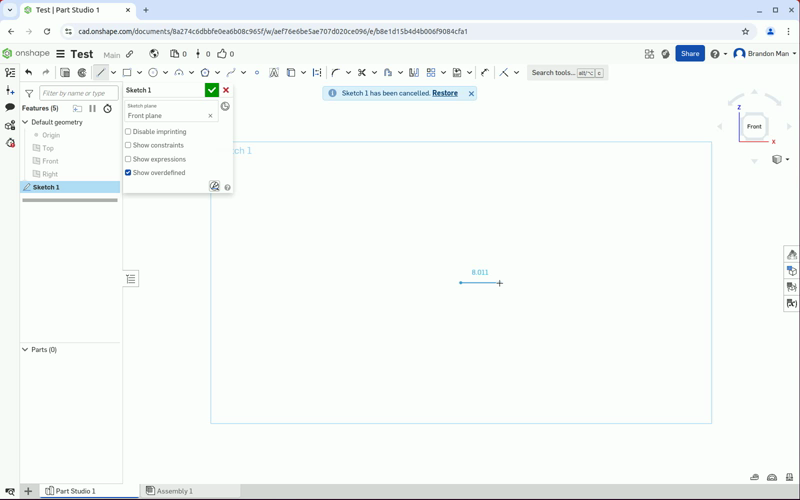
key_up(shift)
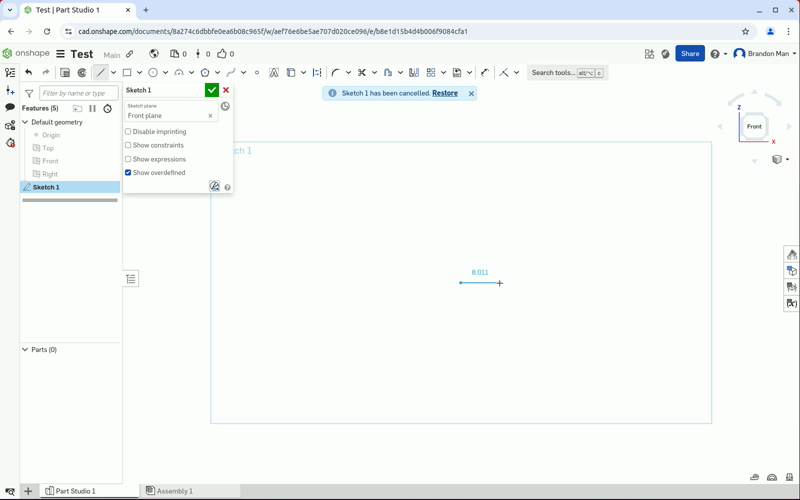
key(esc)
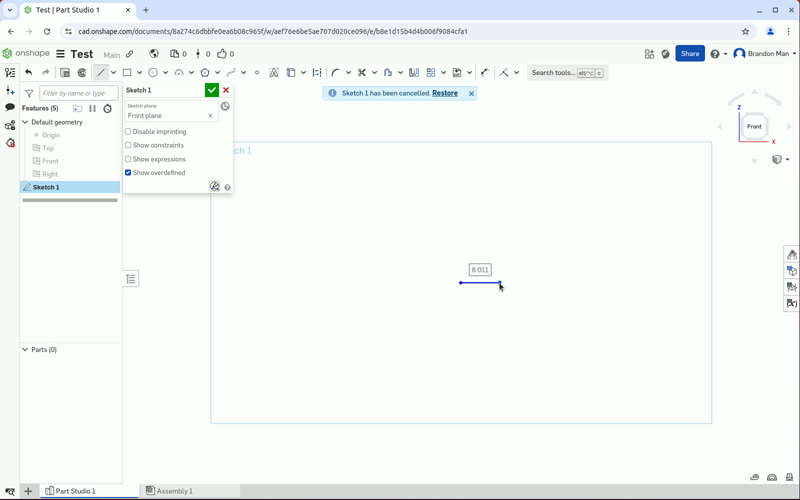
key(a)
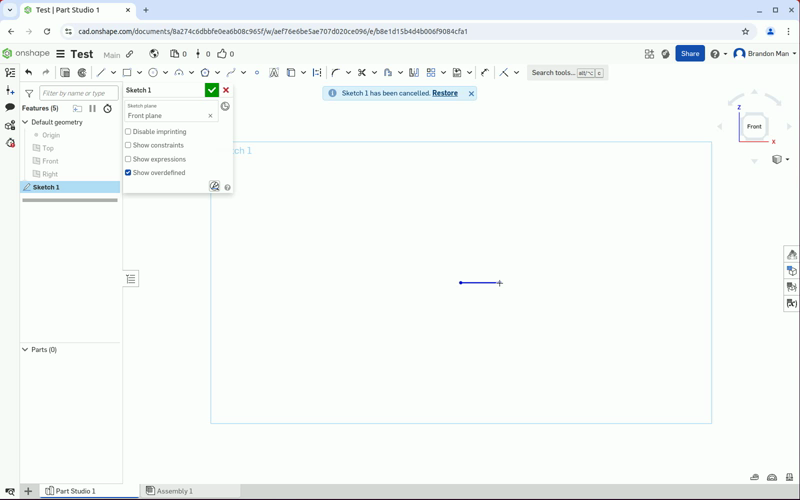
mouse_move(499, 282)
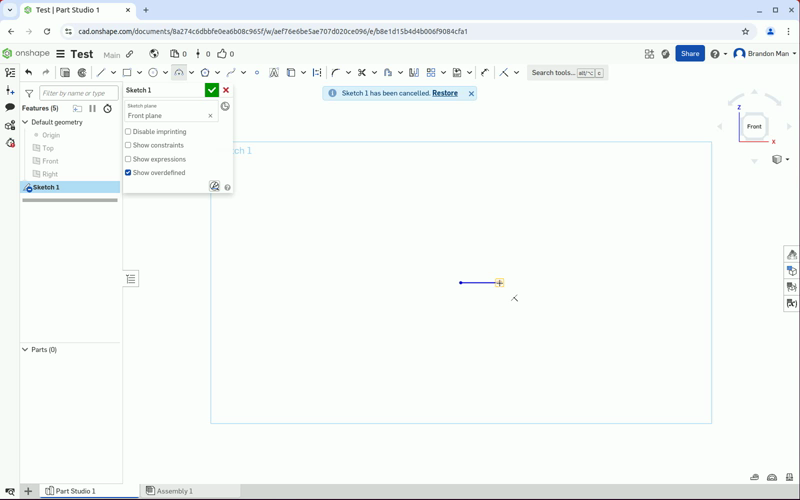
click(499, 282)
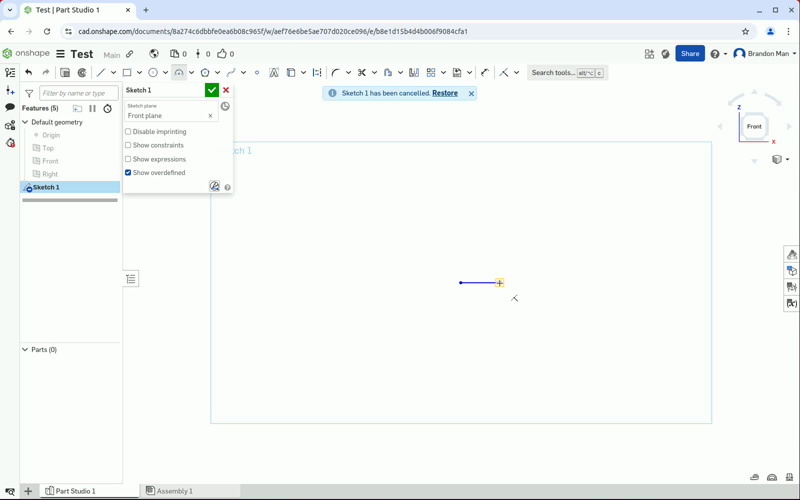
key_down(shift)
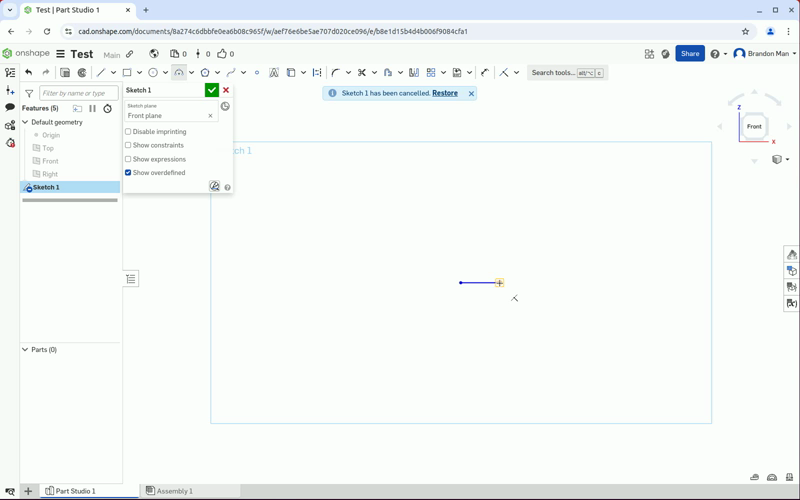
mouse_move(503, 286)
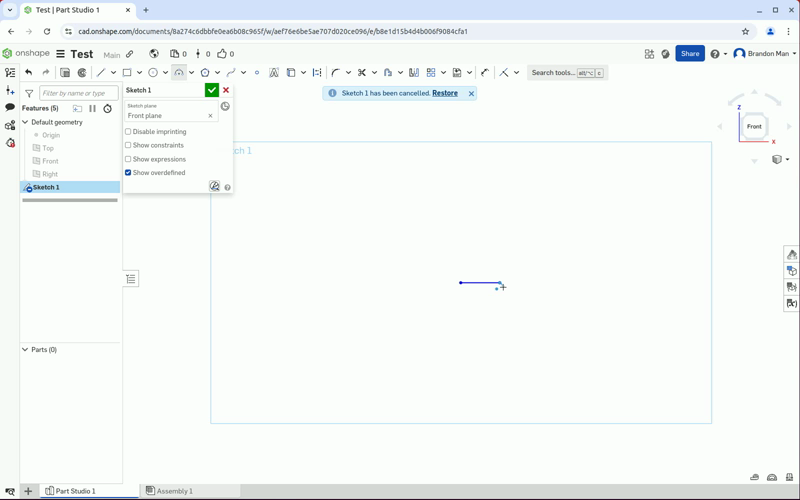
scroll(6)
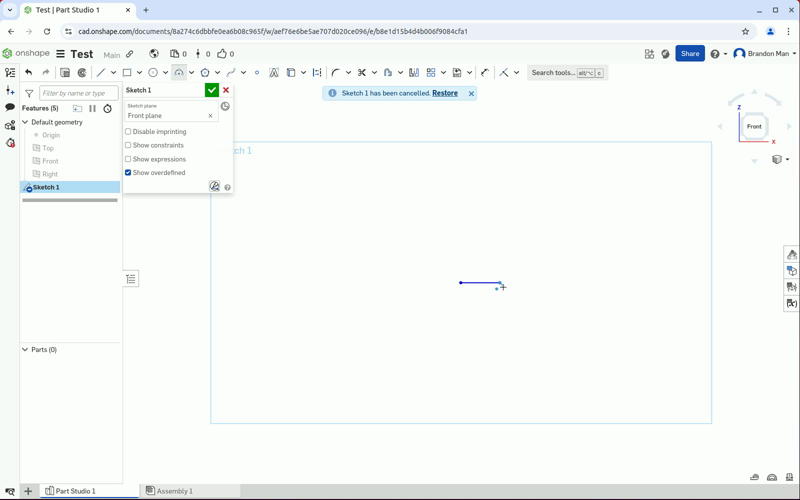
scroll(6)
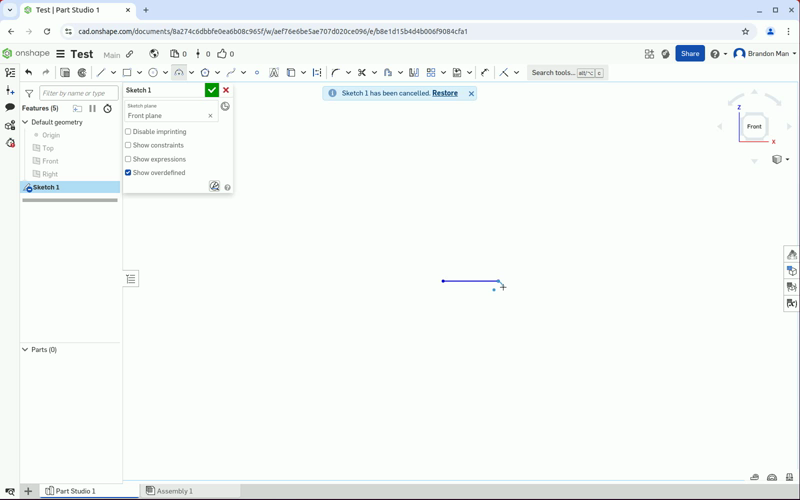
scroll(6)
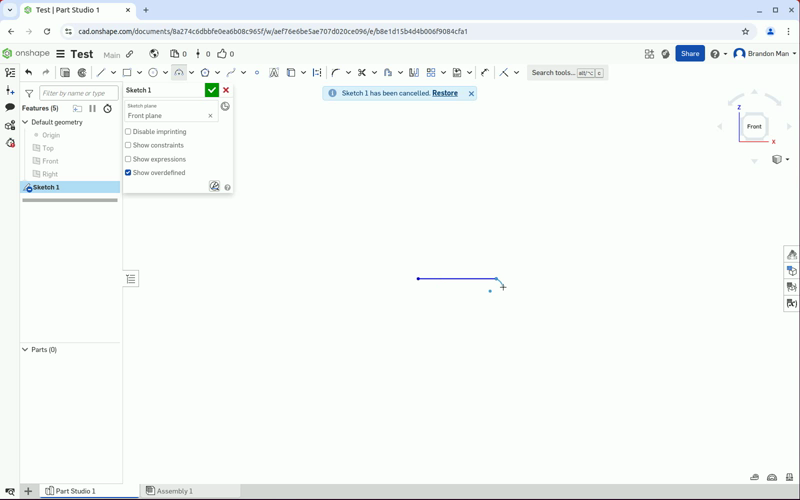
scroll(6)
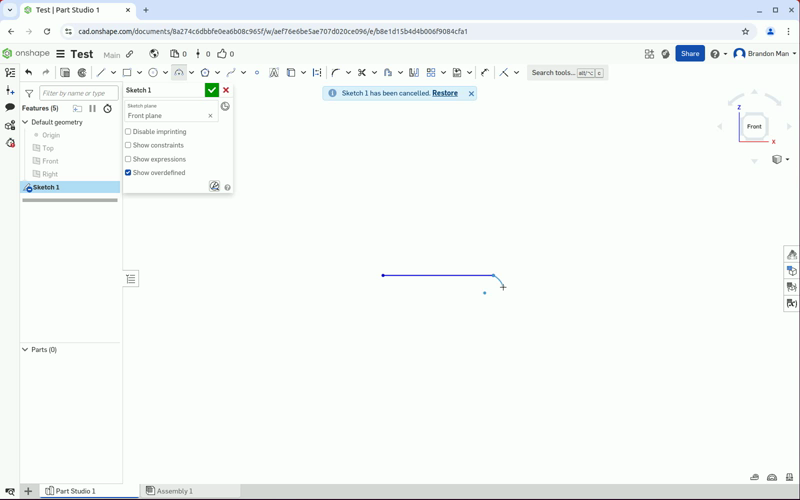
scroll(6)
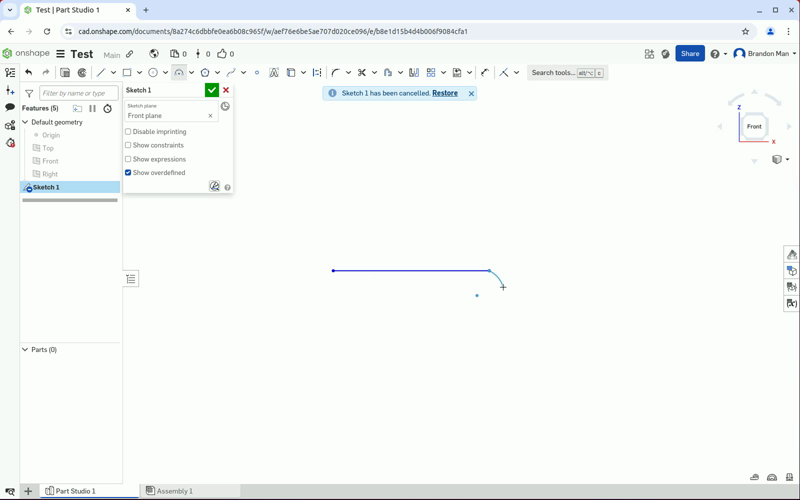
scroll(6)
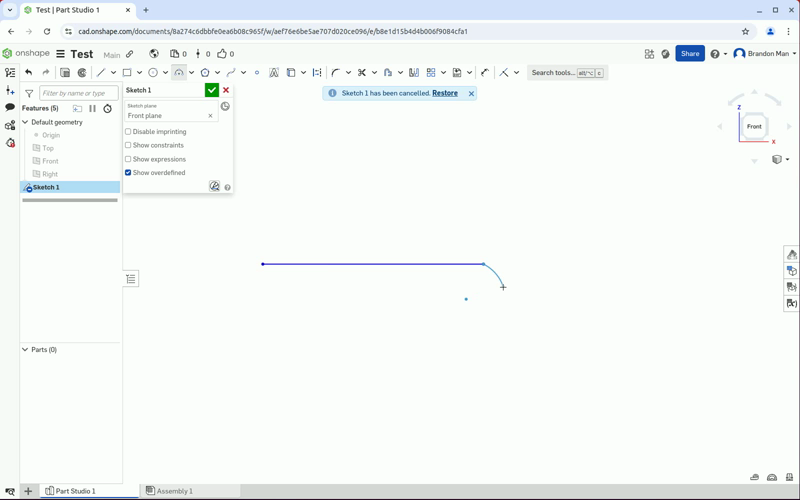
scroll(6)
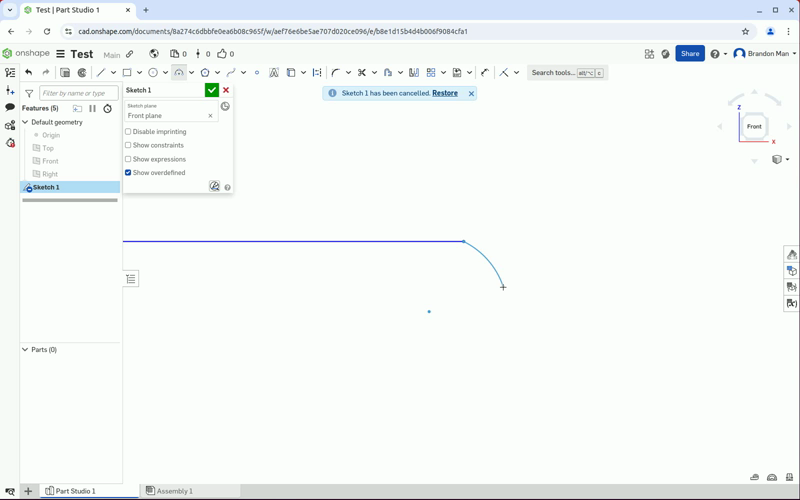
click(503, 286)
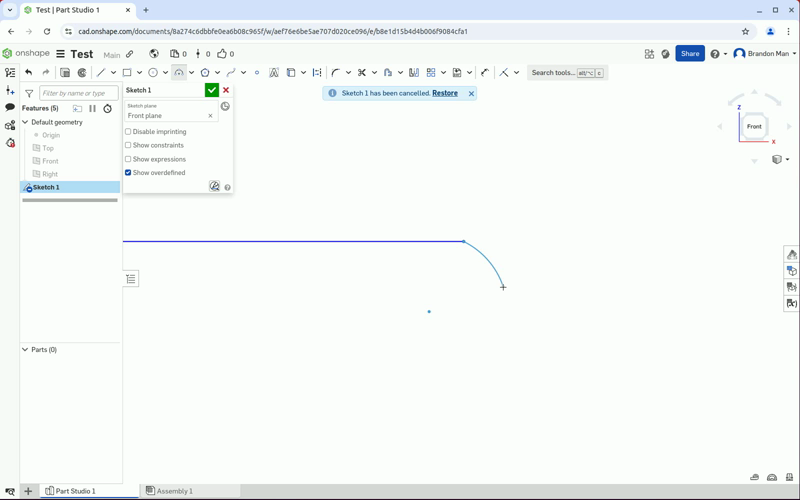
scroll(-6)
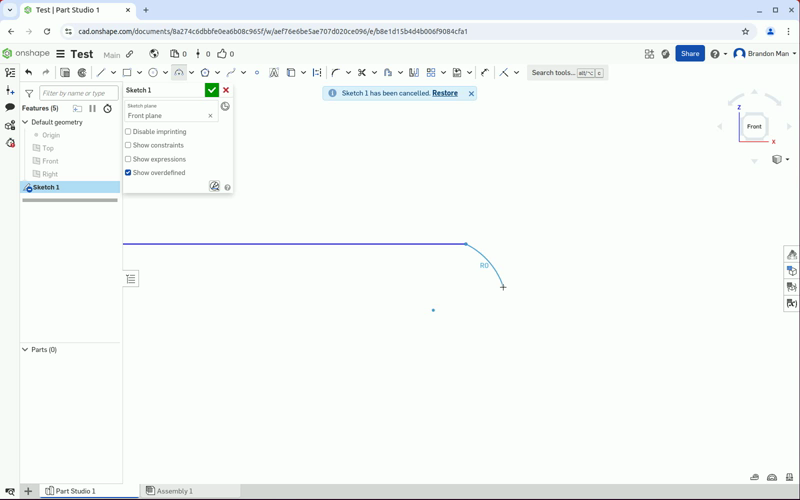
scroll(-6)
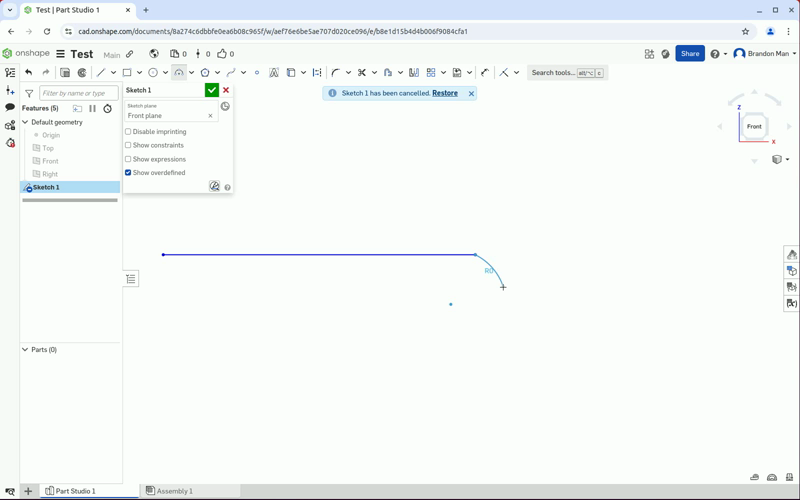
scroll(-6)
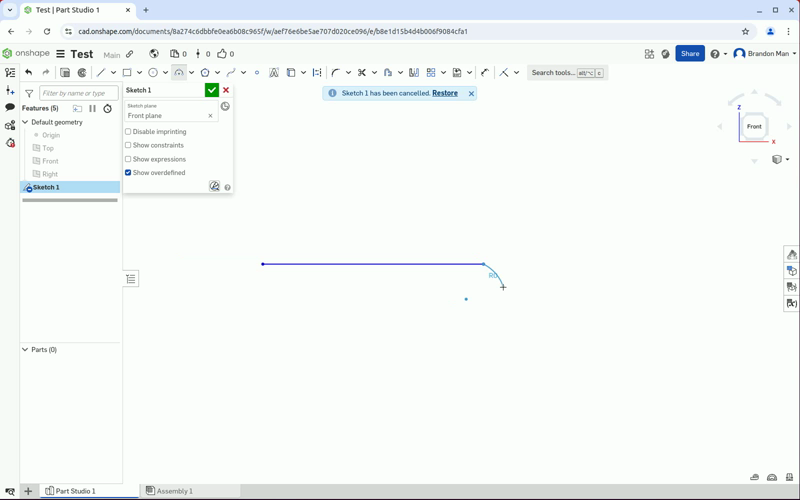
scroll(-6)
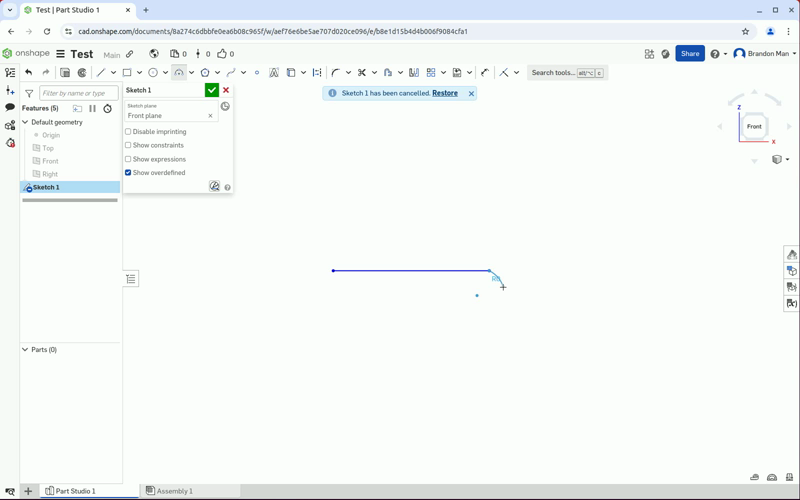
scroll(-6)
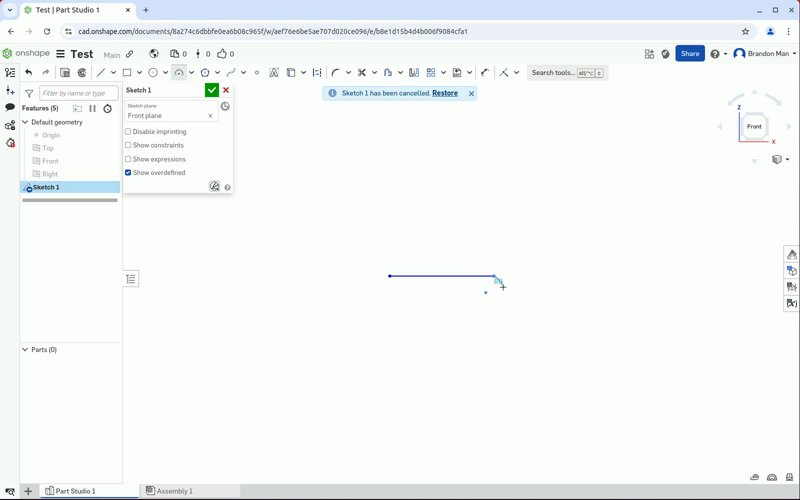
scroll(-6)
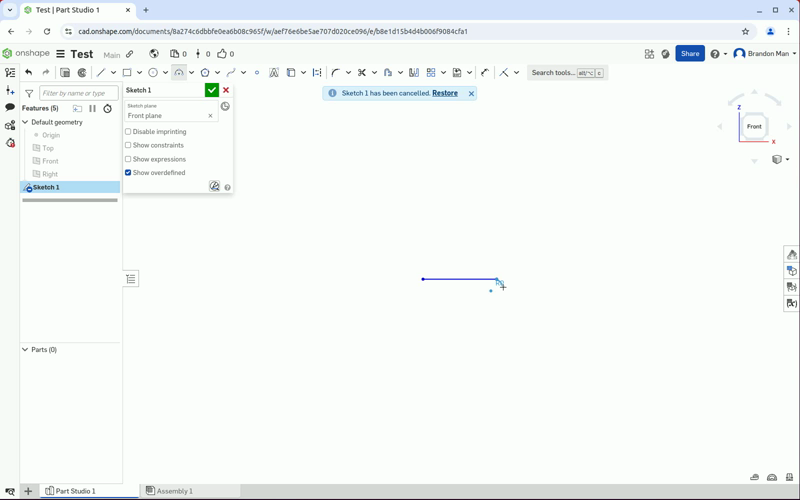
scroll(-6)
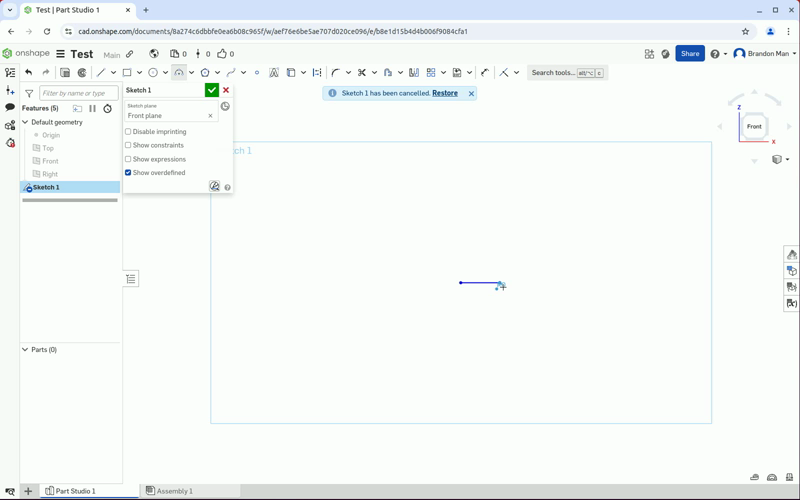
mouse_move(502, 283)
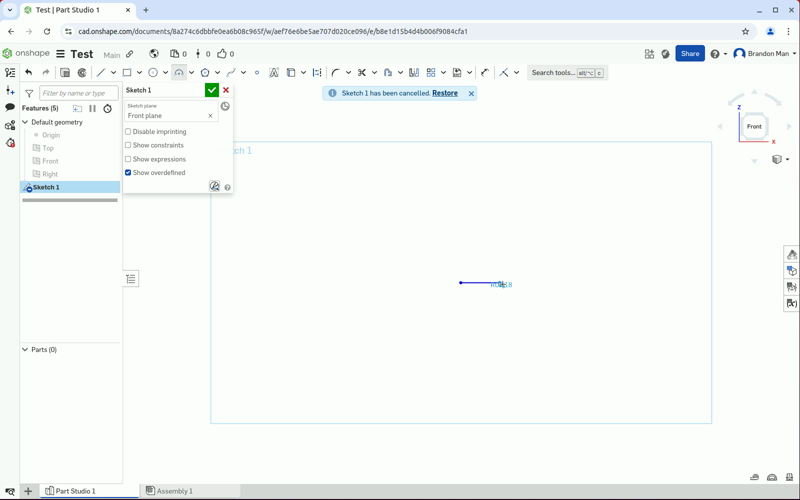
scroll(6)
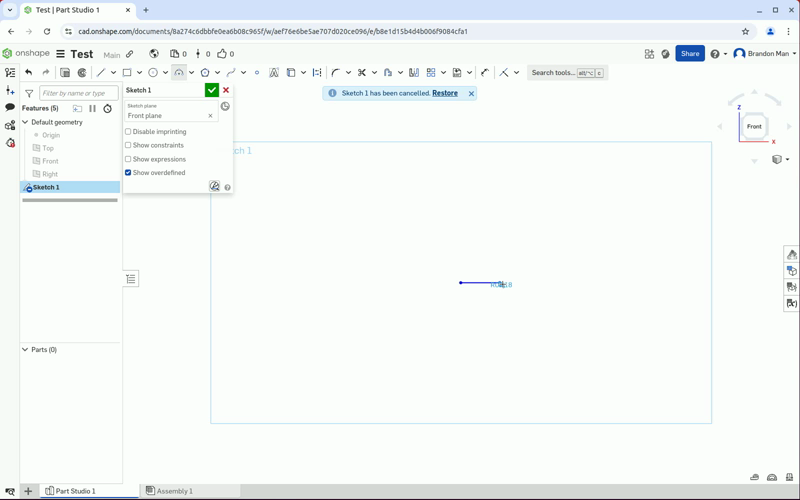
scroll(6)
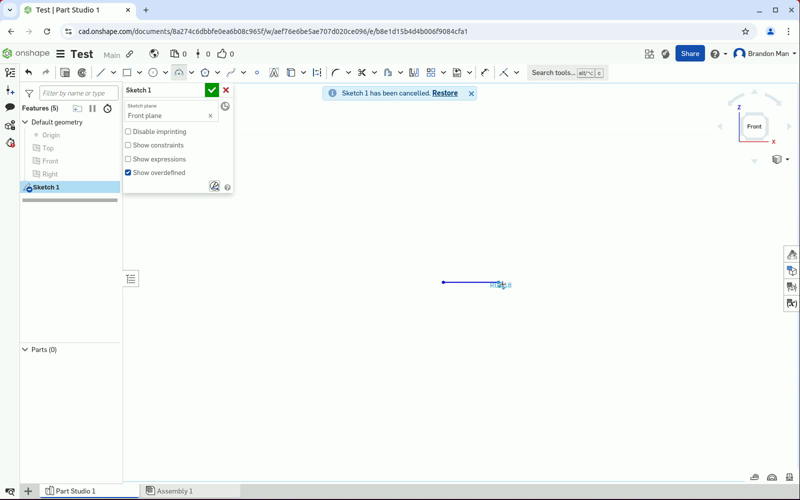
scroll(6)
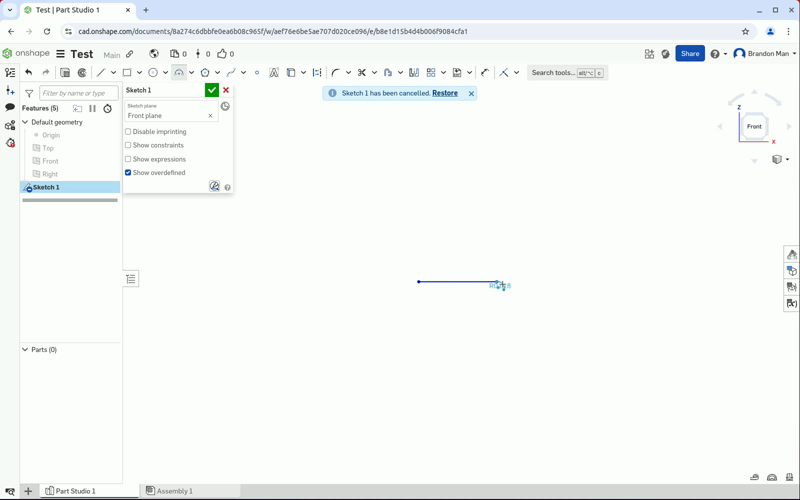
scroll(6)
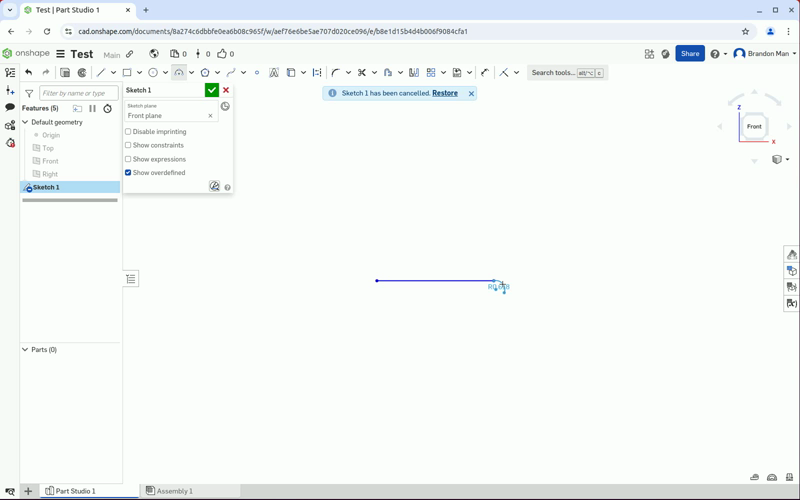
scroll(6)
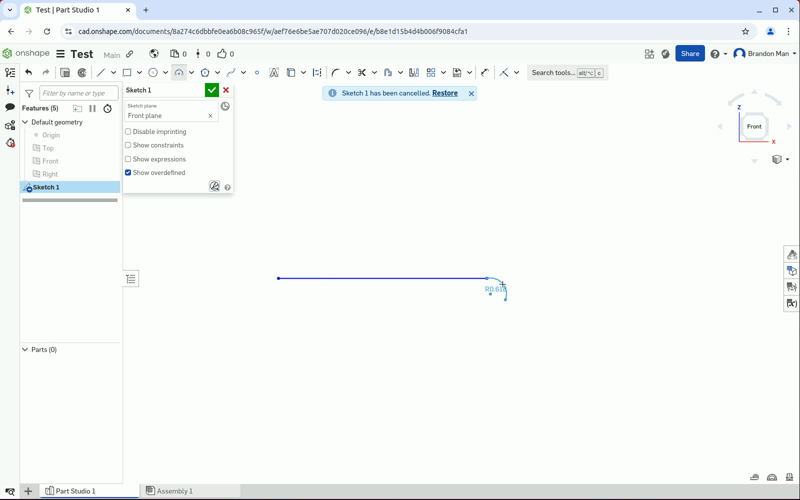
scroll(6)
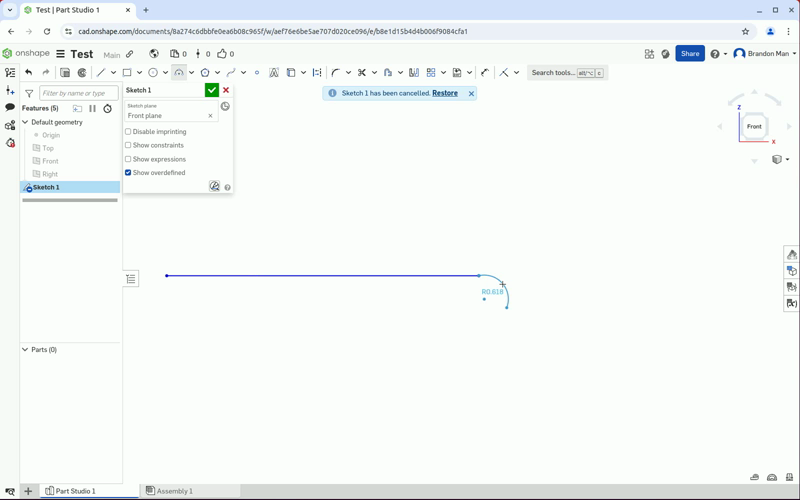
scroll(6)
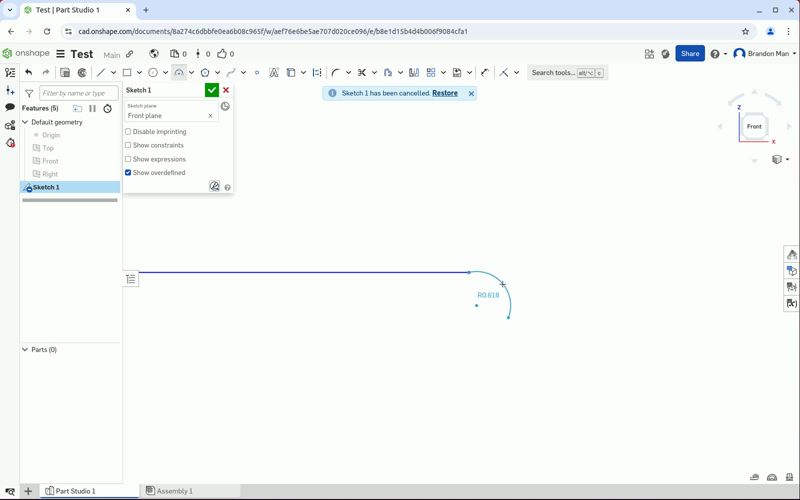
click(502, 283)
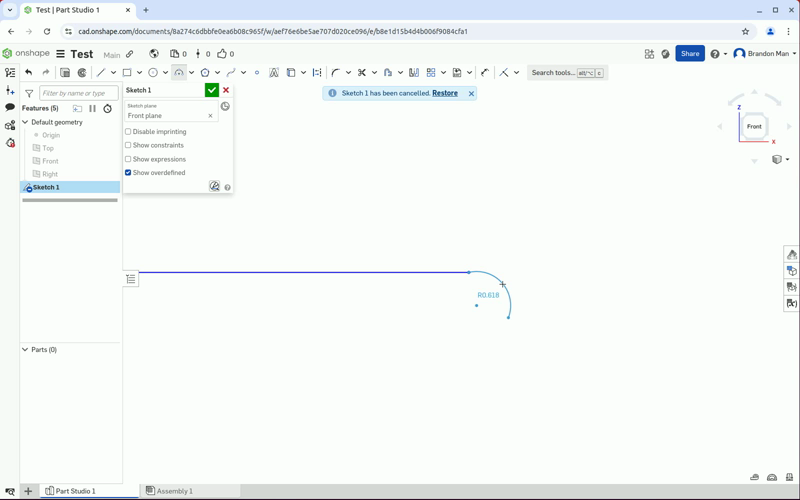
scroll(-6)
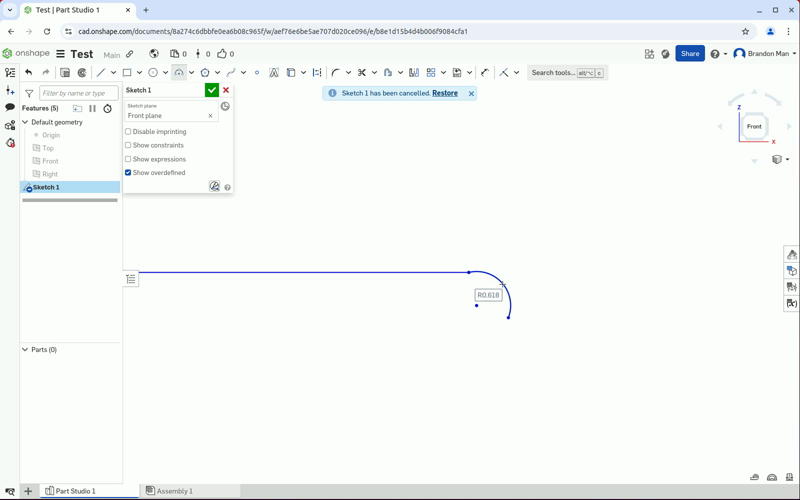
scroll(-6)
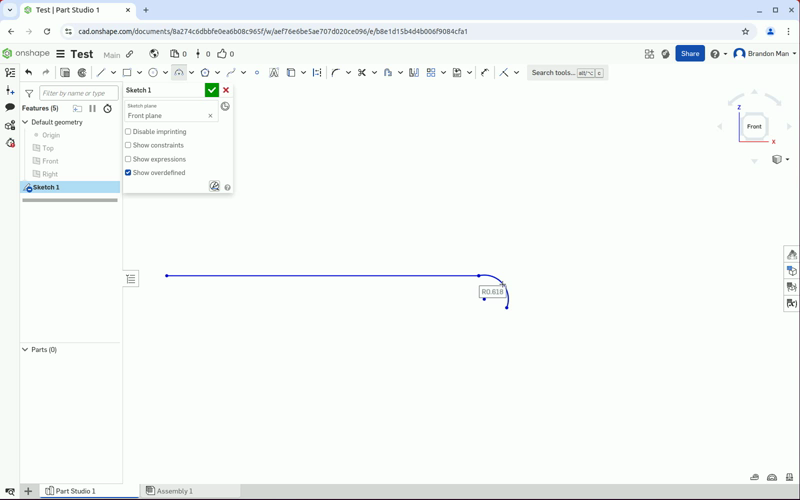
scroll(-6)
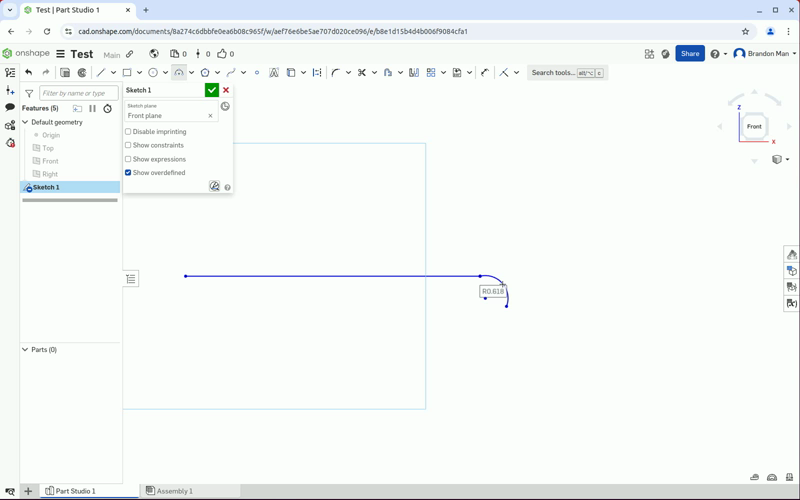
scroll(-6)
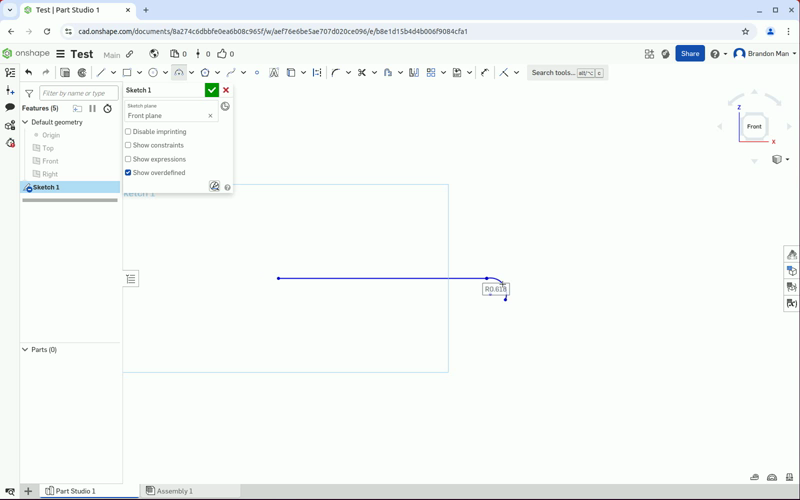
scroll(-6)
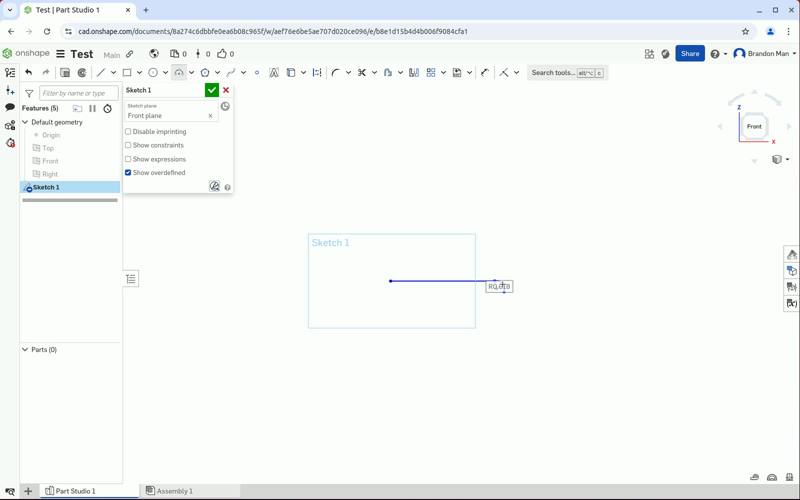
scroll(-6)
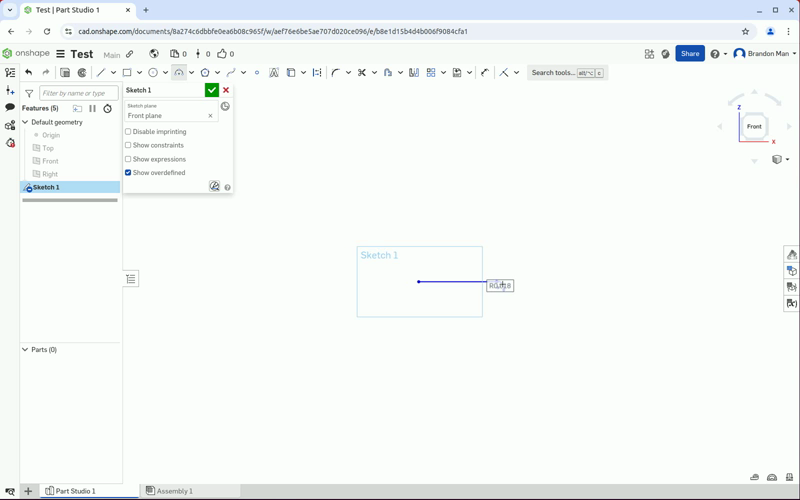
scroll(-6)
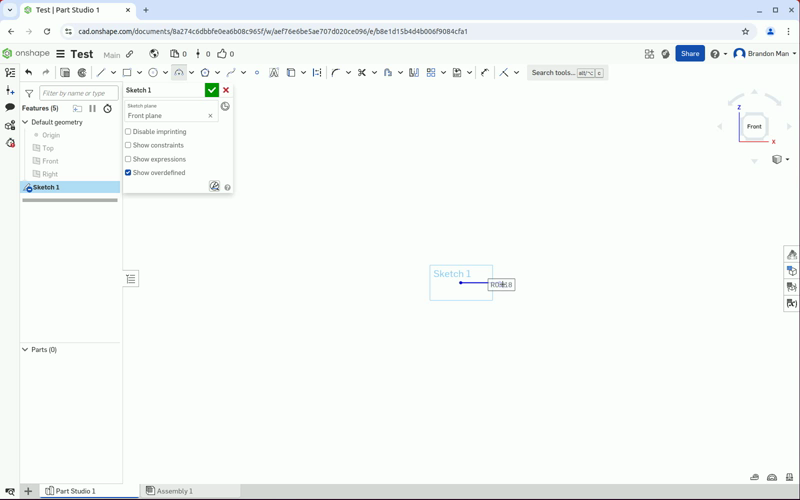
key_up(shift)
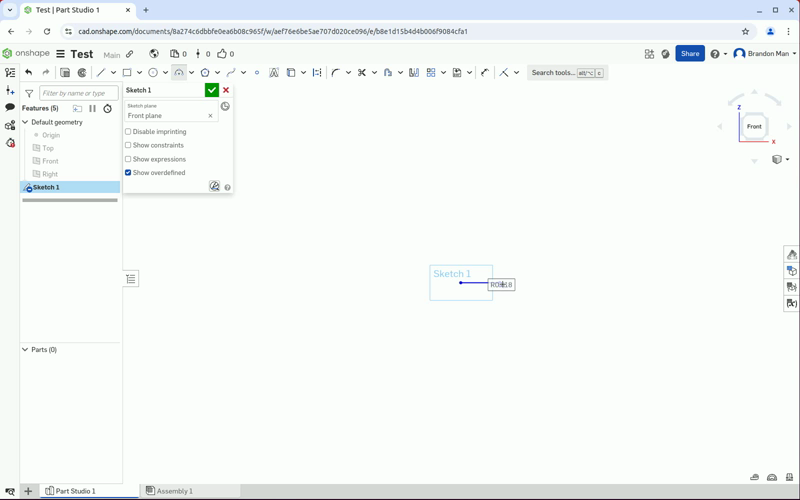
key(esc)
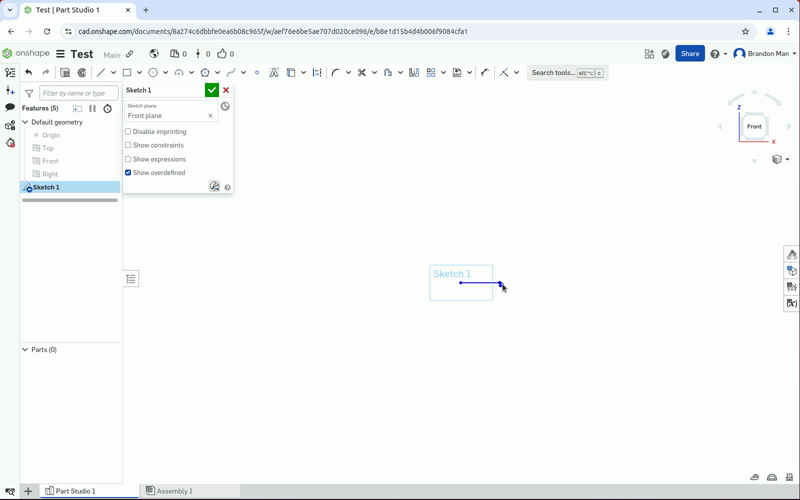
key(l)
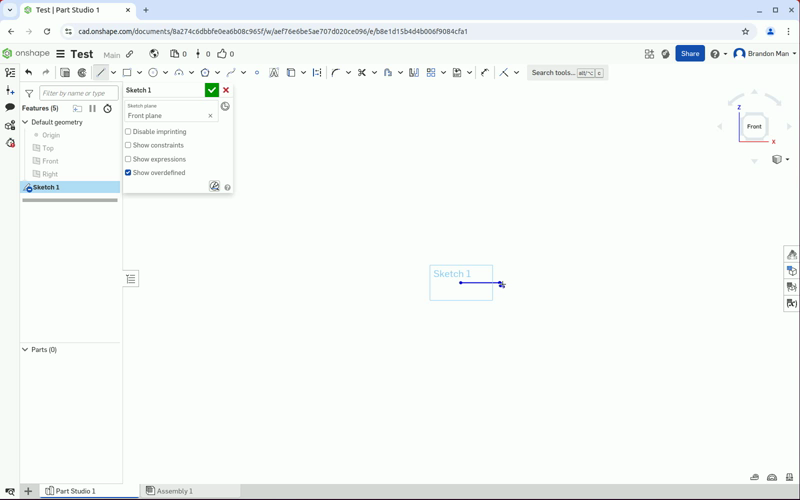
mouse_move(503, 286)
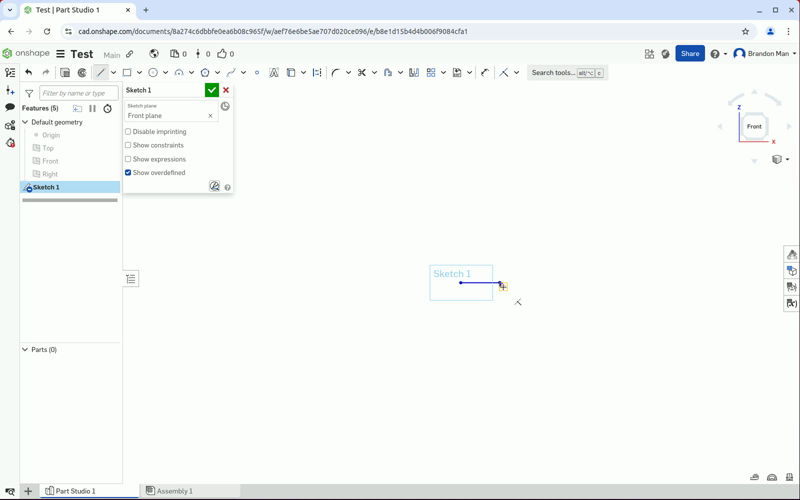
scroll(6)
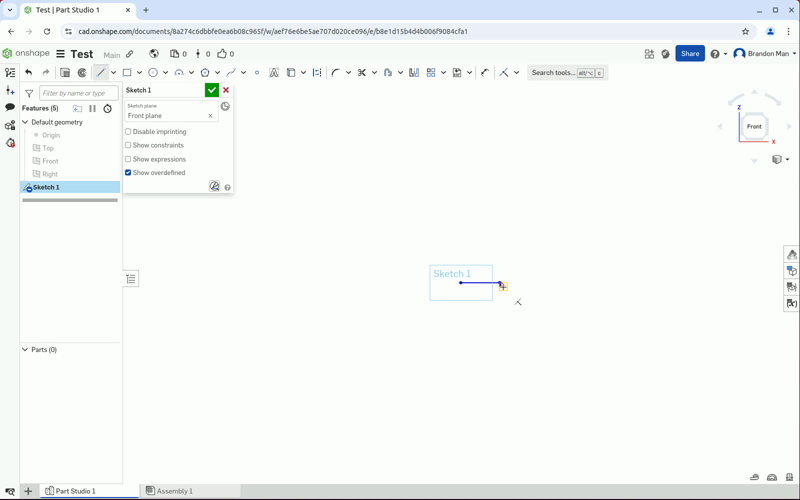
scroll(6)
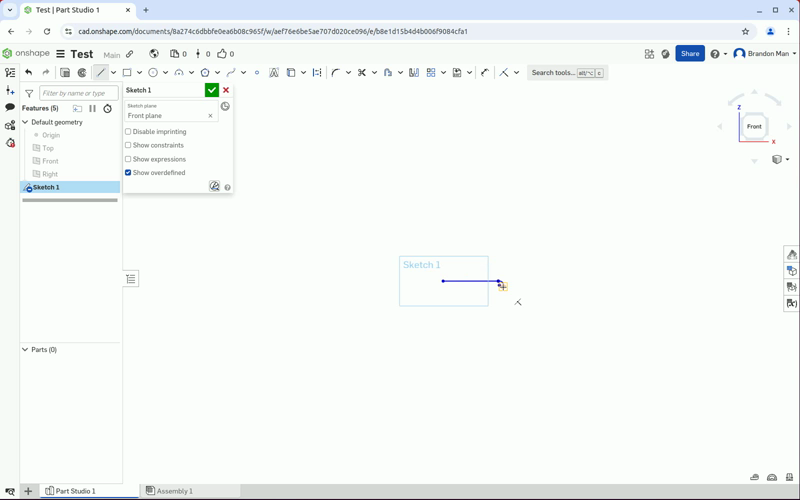
scroll(6)
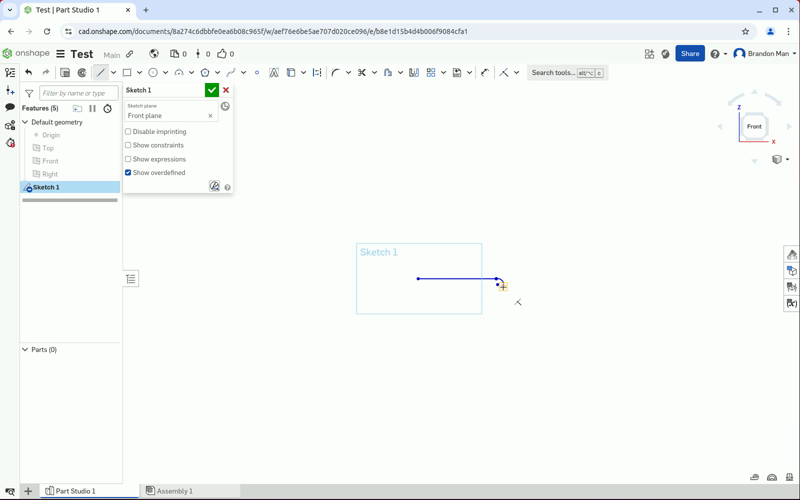
scroll(6)
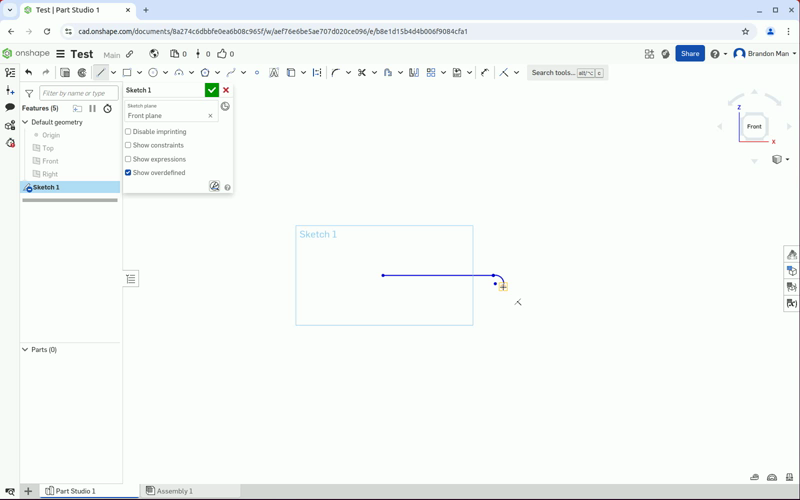
scroll(6)
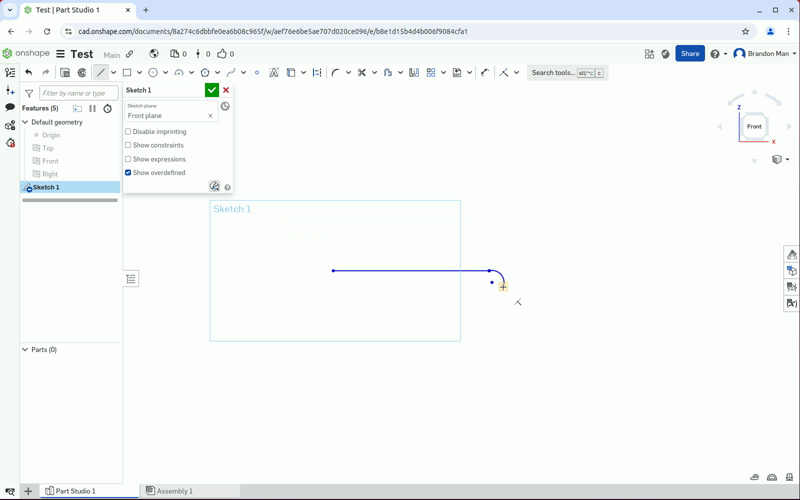
scroll(6)
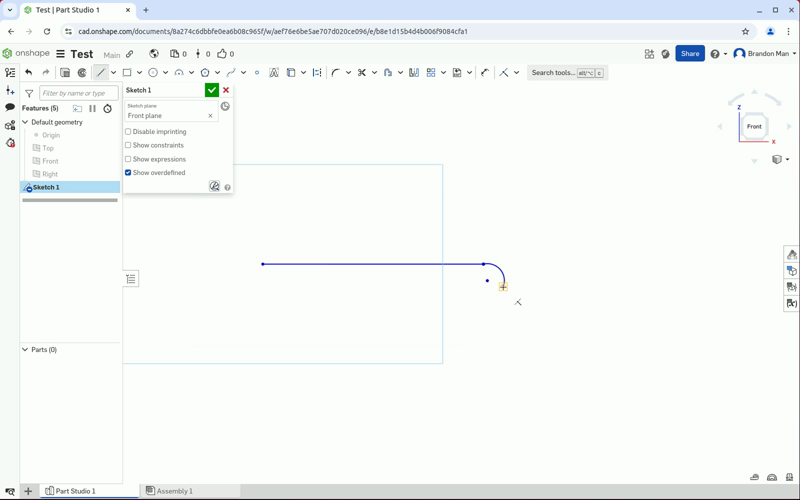
scroll(6)
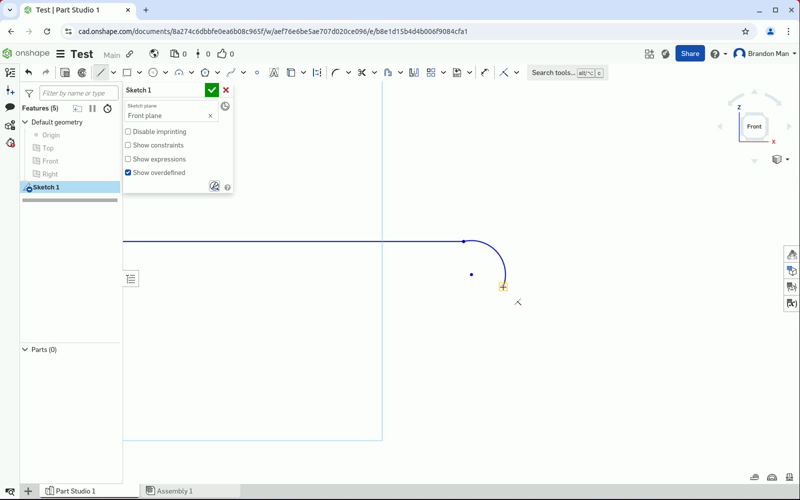
click(503, 286)
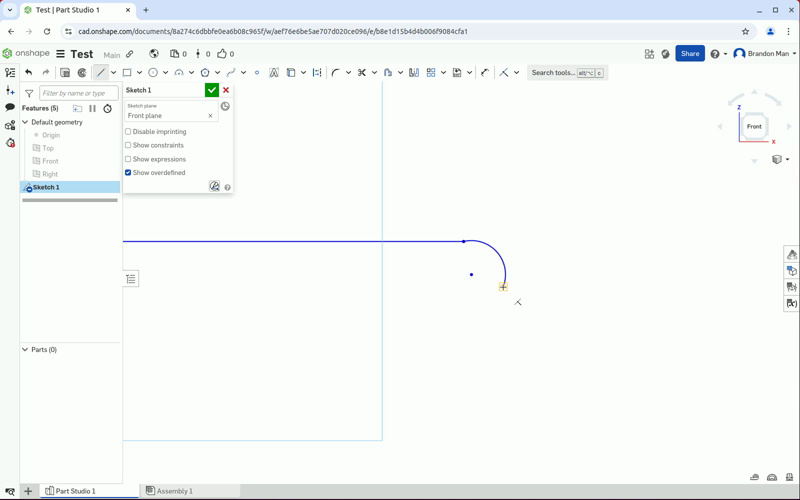
scroll(-6)
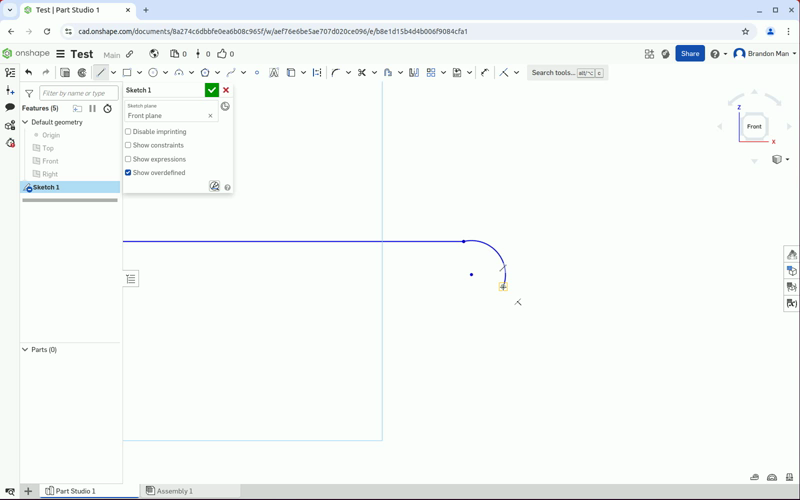
scroll(-6)
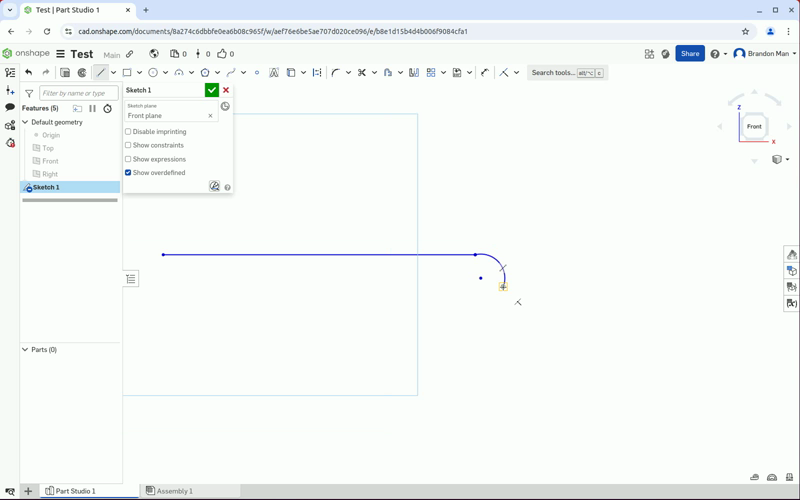
scroll(-6)
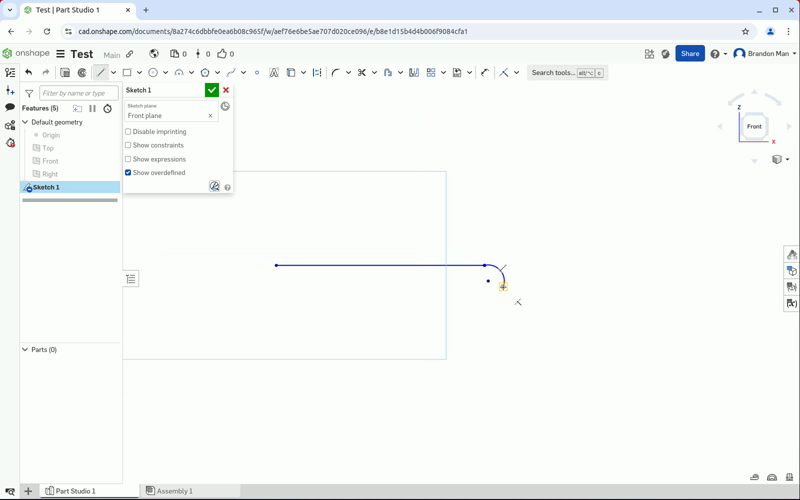
scroll(-6)
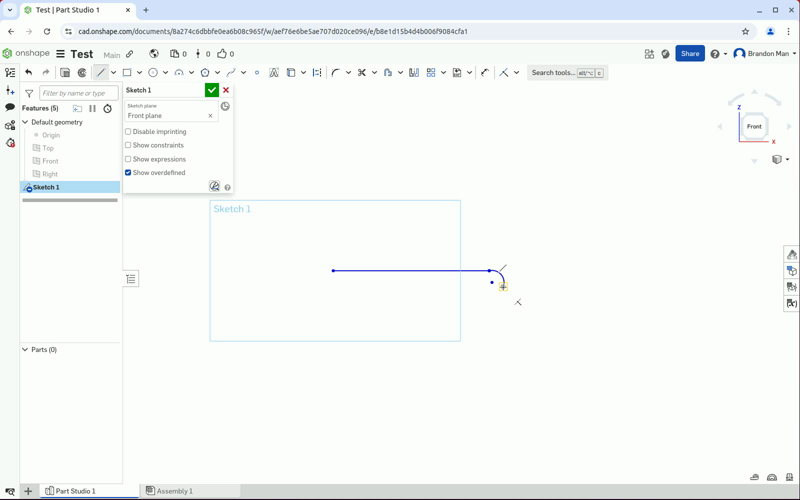
scroll(-6)
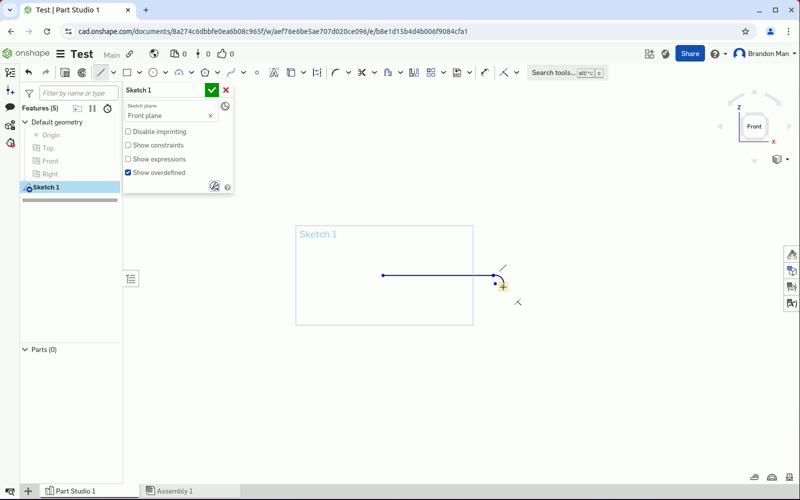
scroll(-6)
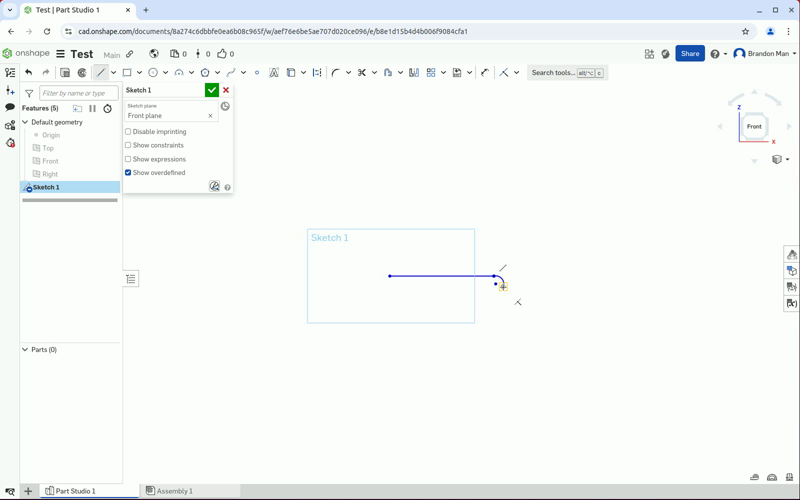
scroll(-6)
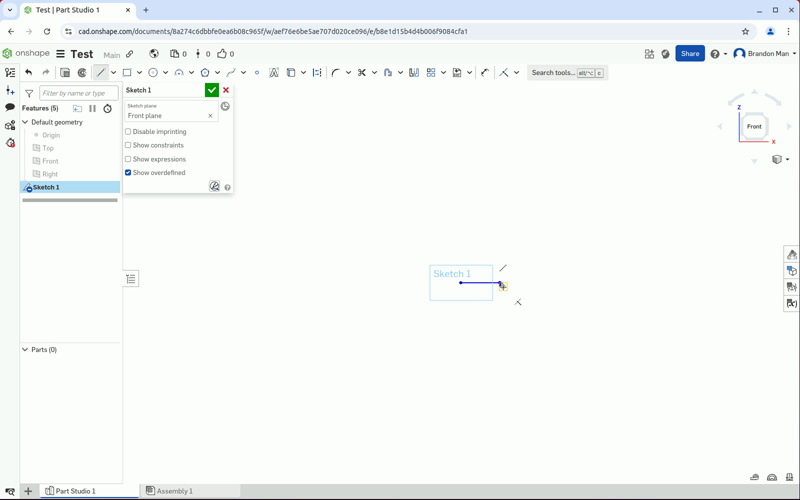
key_down(shift)
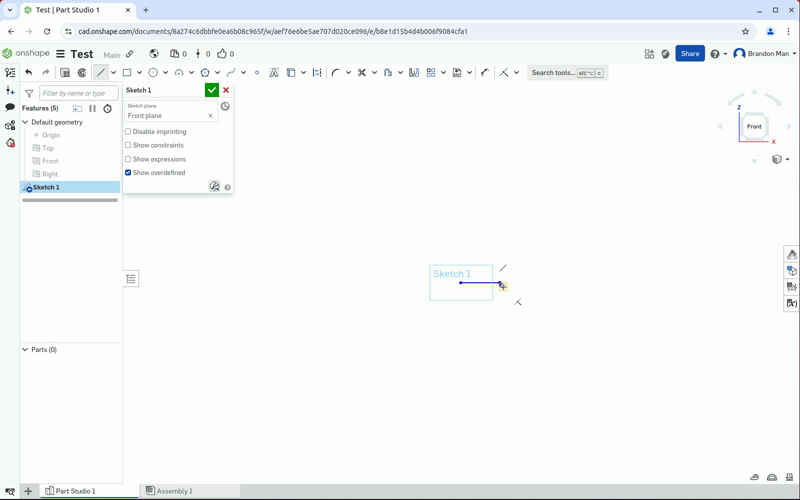
mouse_move(503, 384)
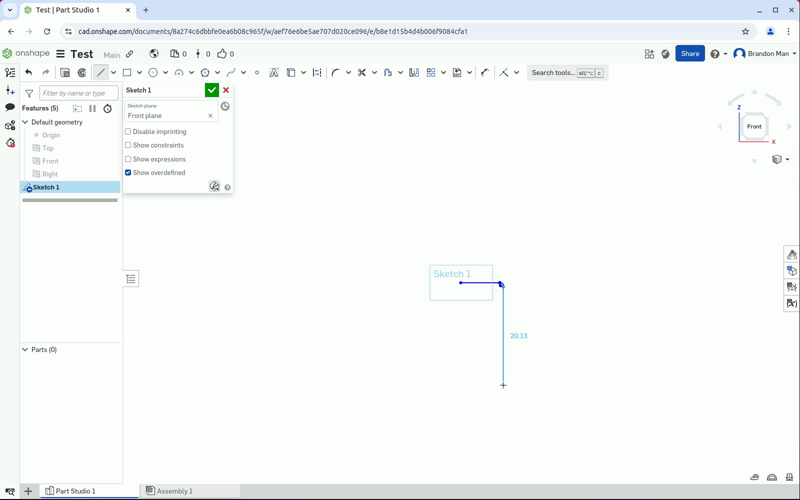
click(503, 384)
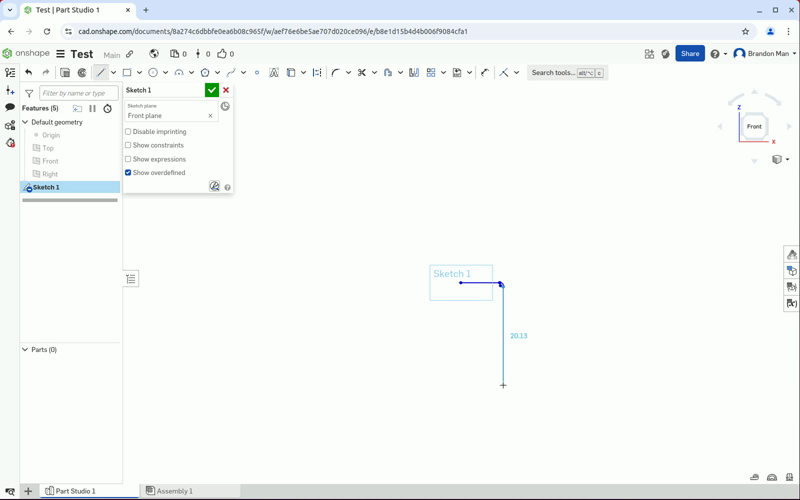
key_up(shift)
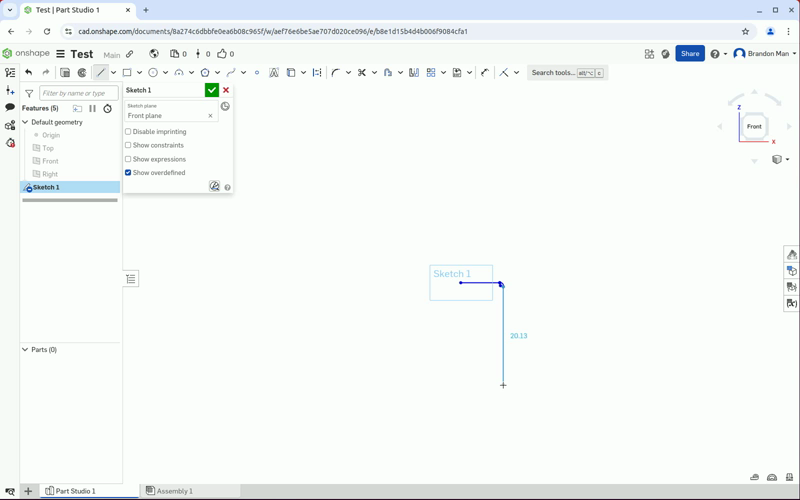
key_down(shift)
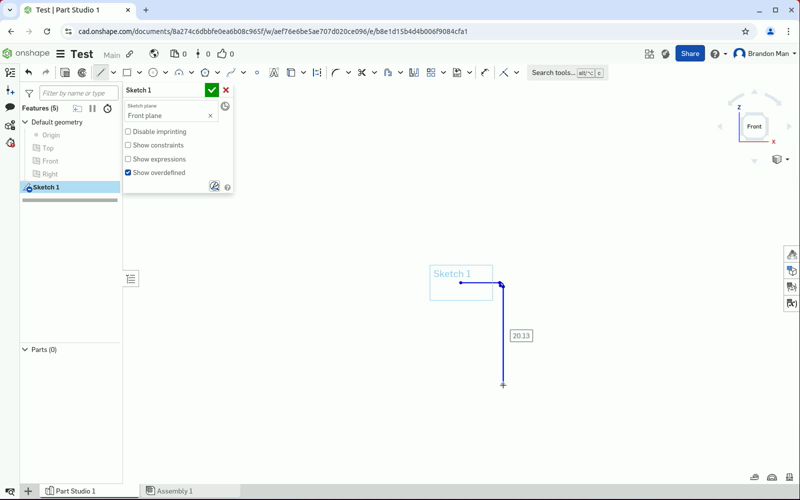
mouse_move(533, 384)
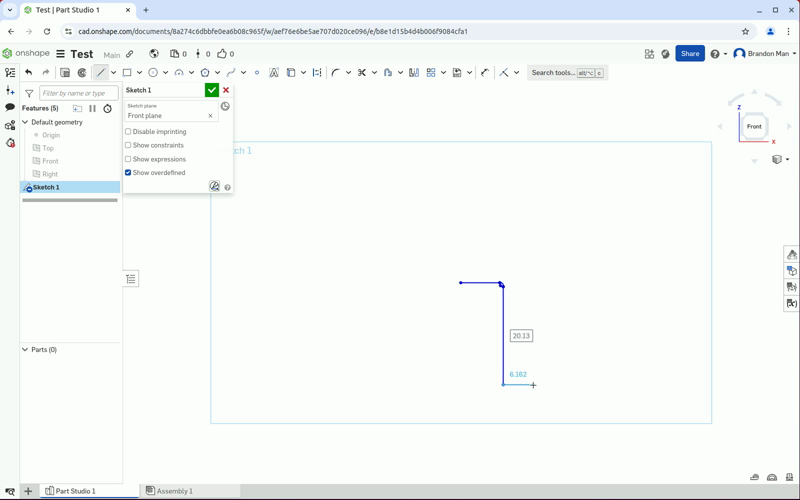
mouse_move(491, 384)
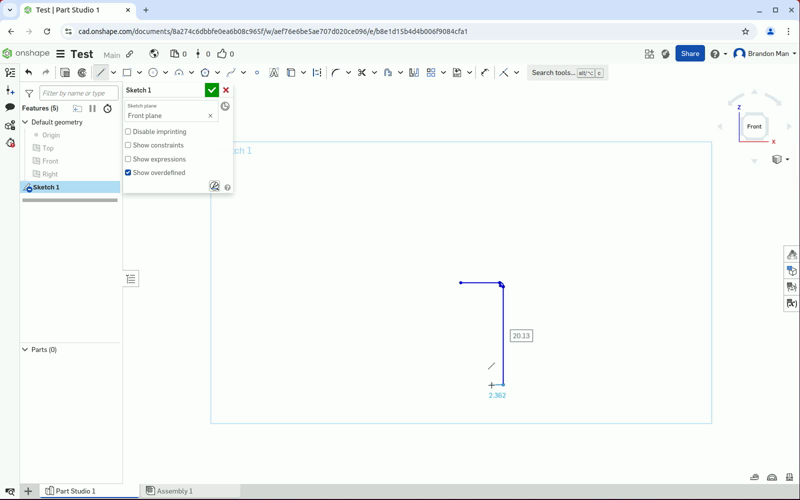
click(491, 384)
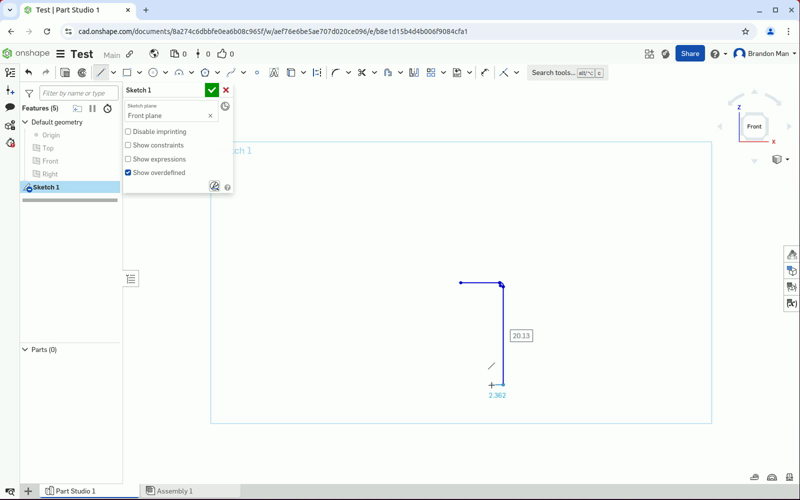
key_up(shift)
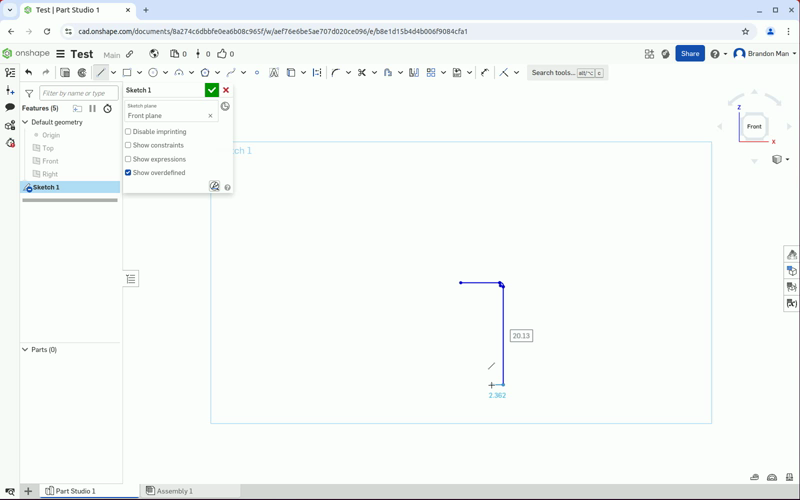
key_down(shift)
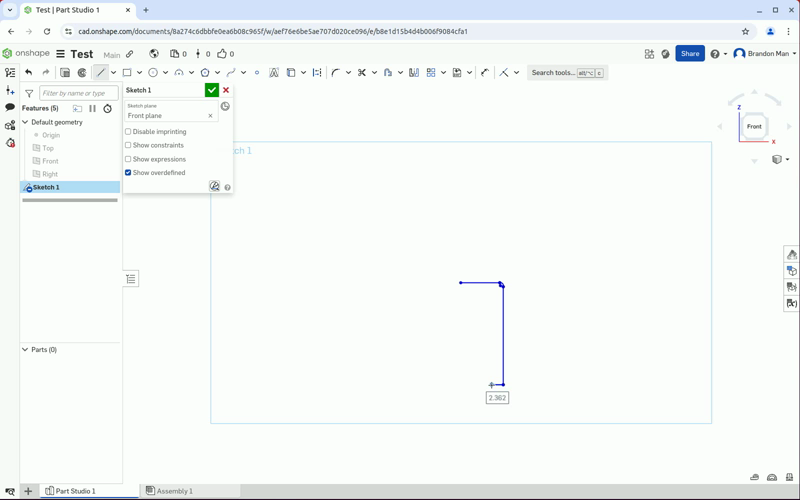
mouse_move(521, 384)
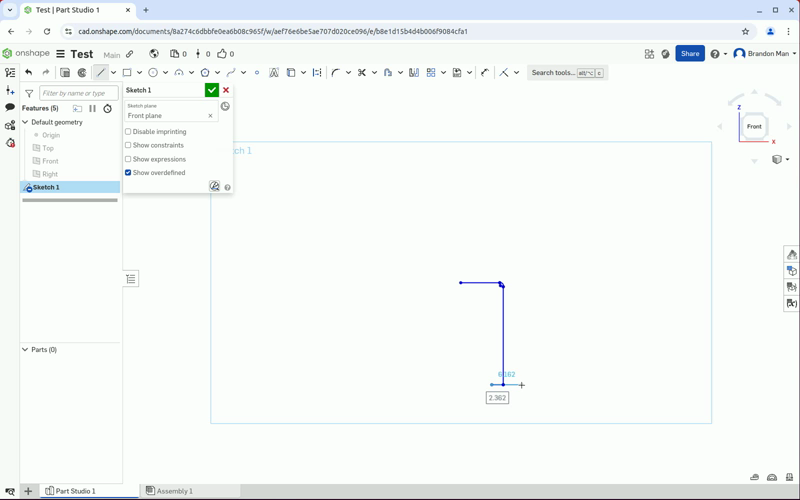
mouse_move(491, 395)
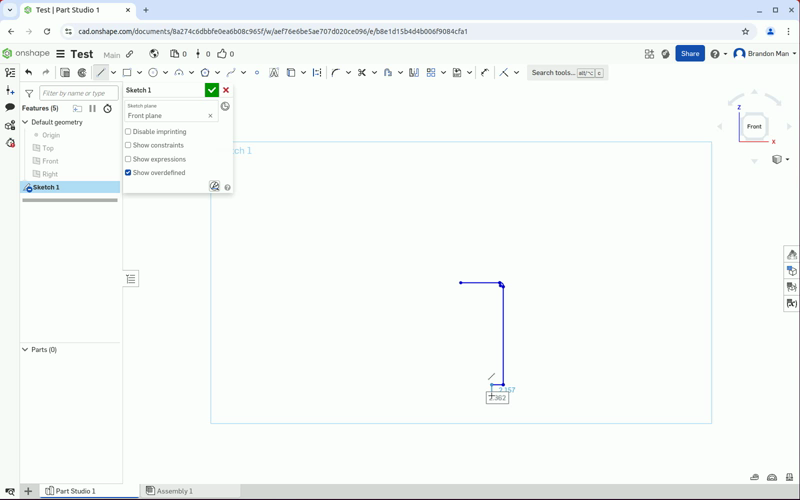
click(491, 395)
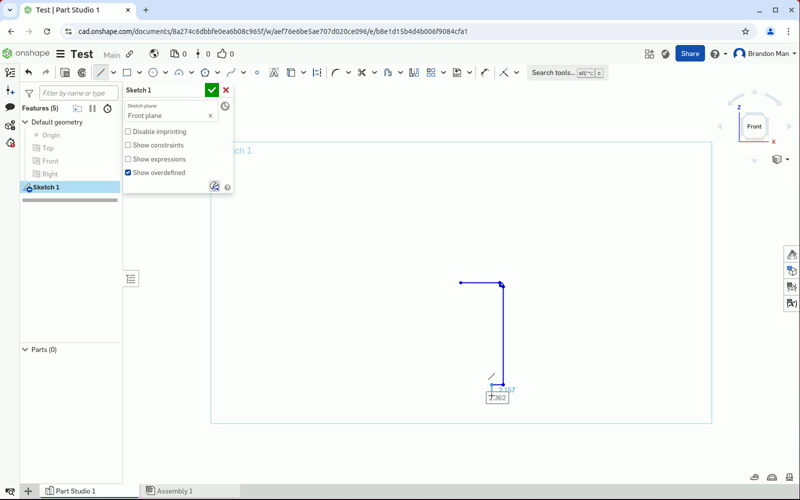
key_up(shift)
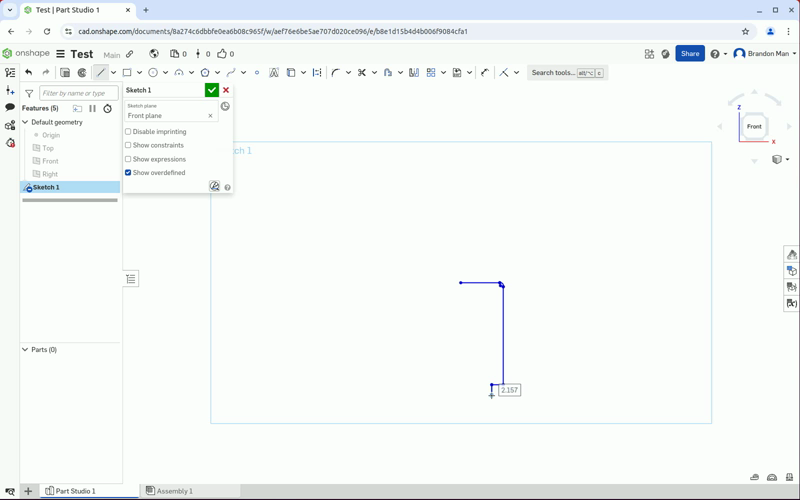
key_down(shift)
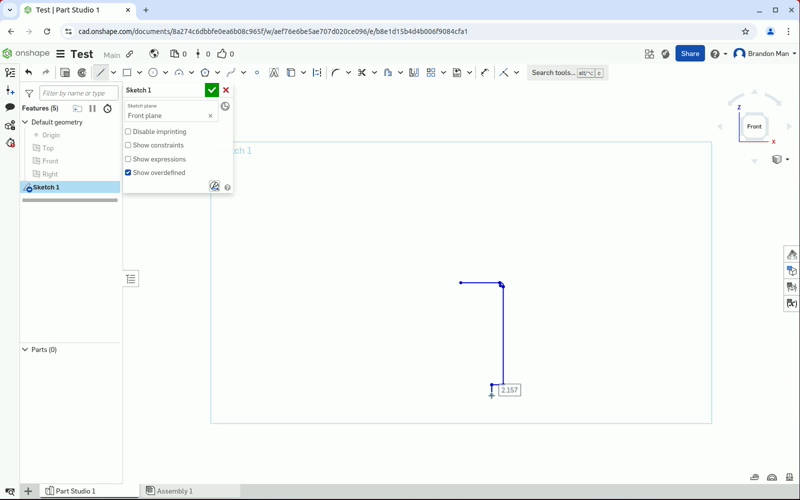
mouse_move(521, 395)
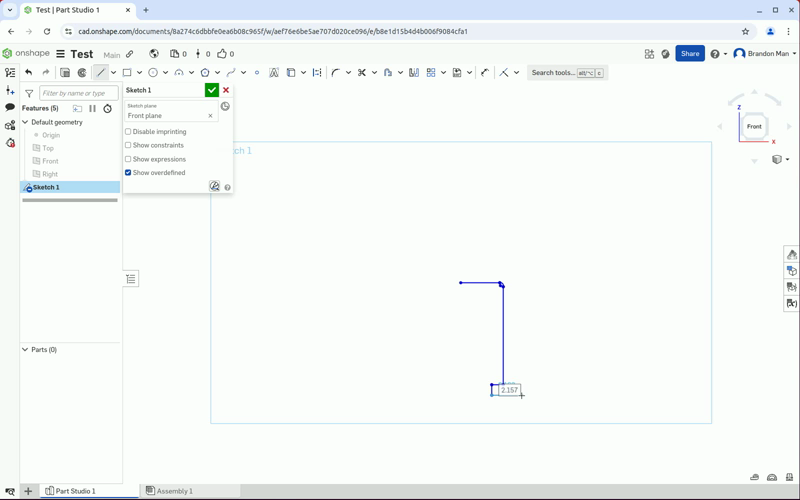
mouse_move(525, 395)
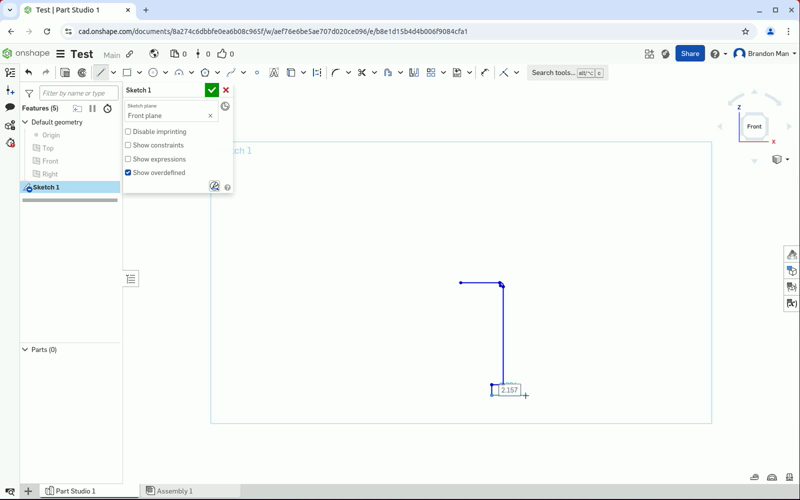
click(525, 395)
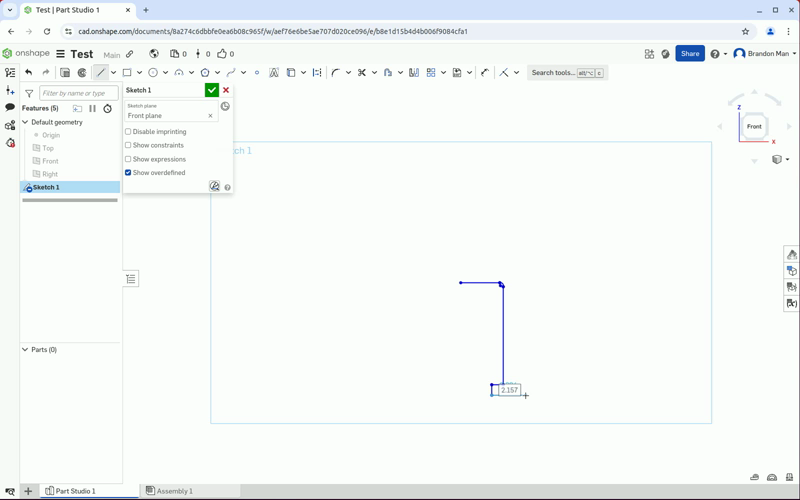
key_up(shift)
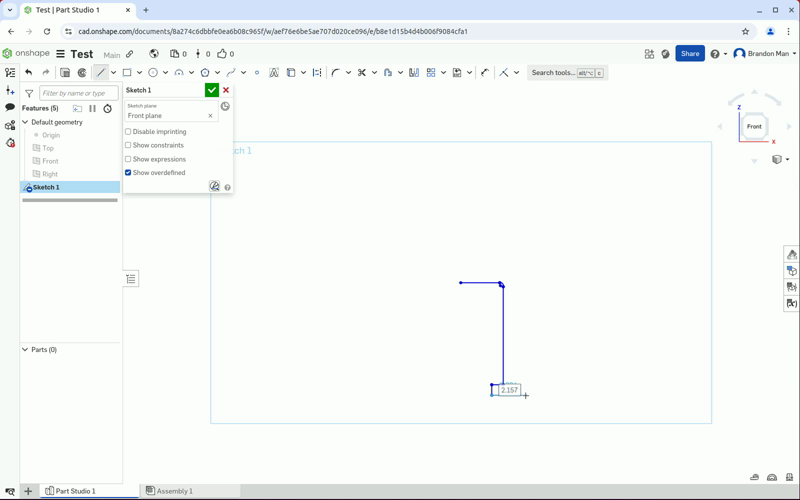
key_down(shift)
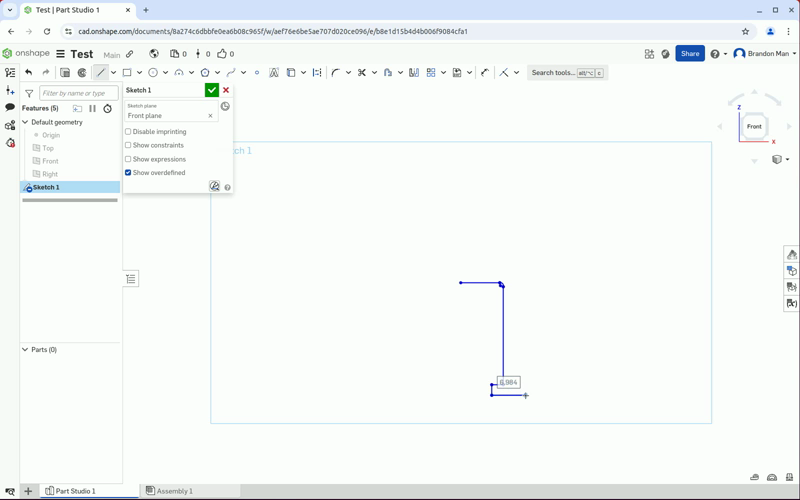
mouse_move(555, 395)
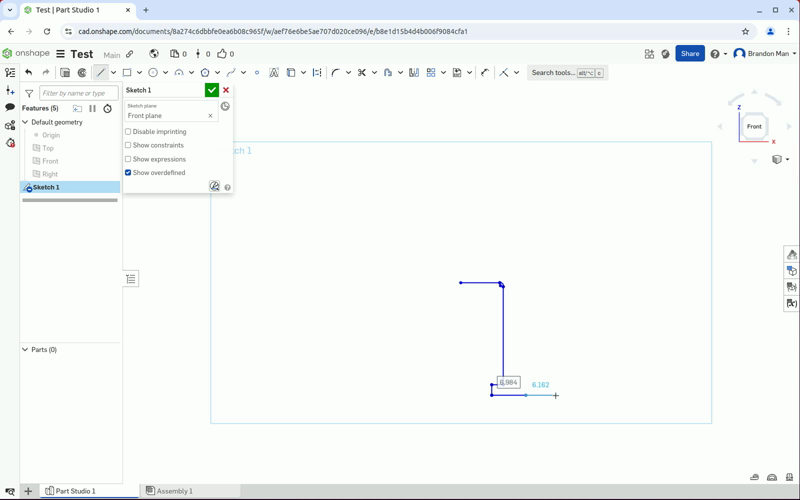
mouse_move(525, 384)
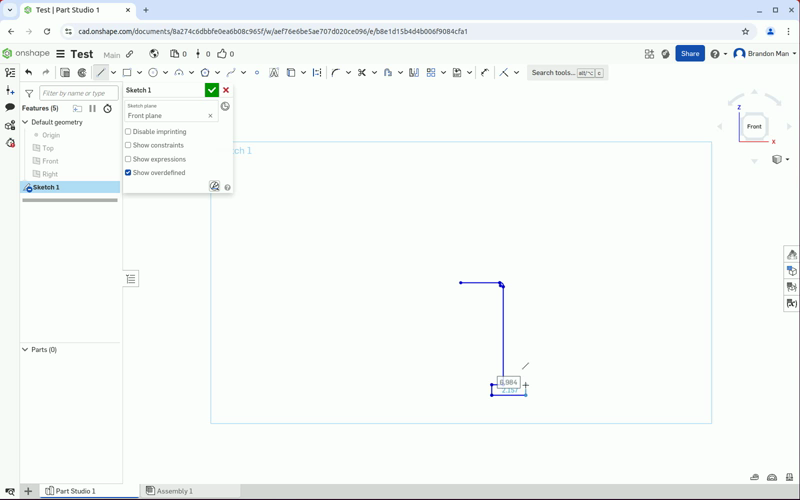
click(525, 384)
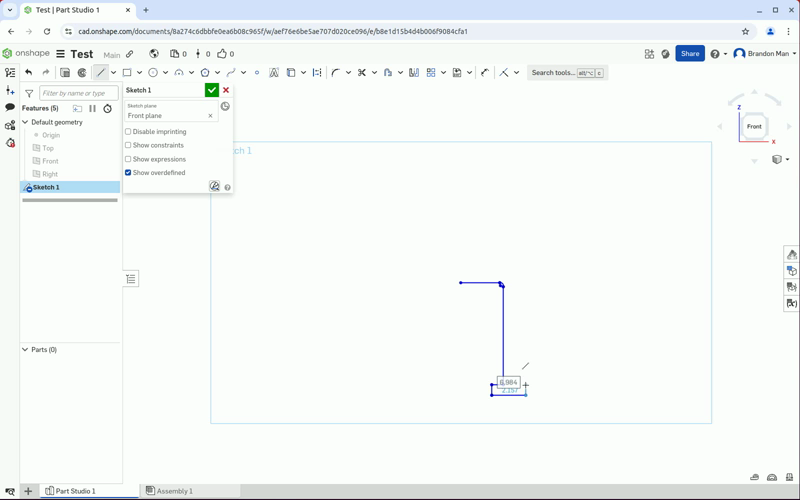
key_up(shift)
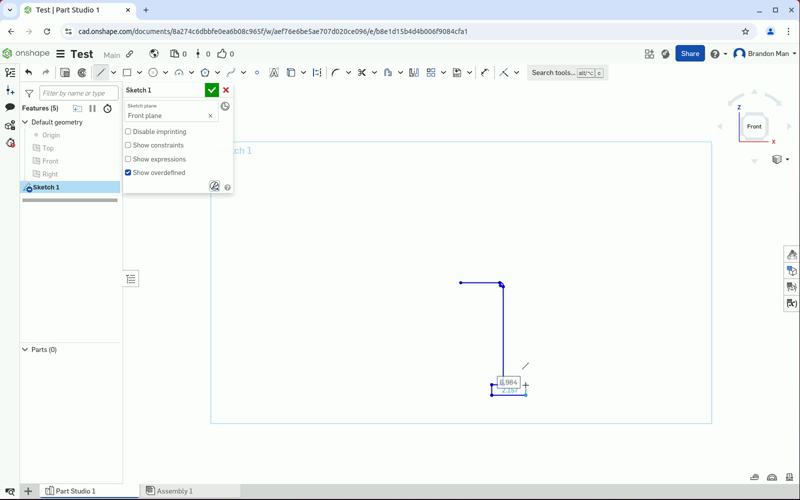
key_down(shift)
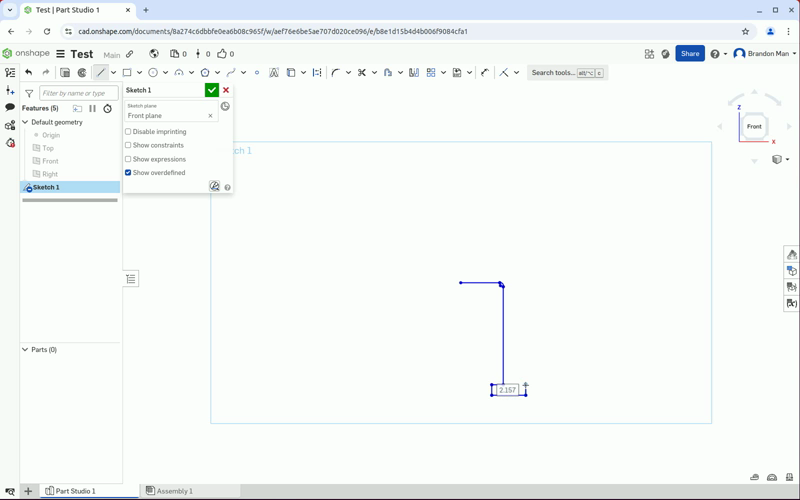
mouse_move(555, 384)
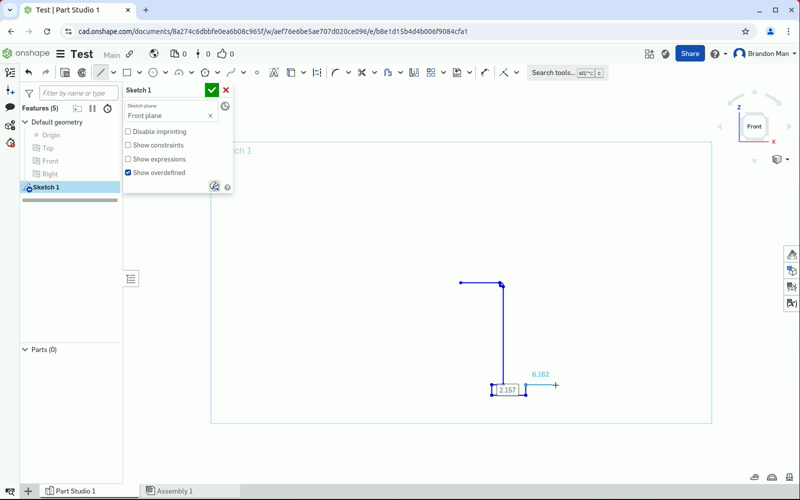
mouse_move(514, 384)
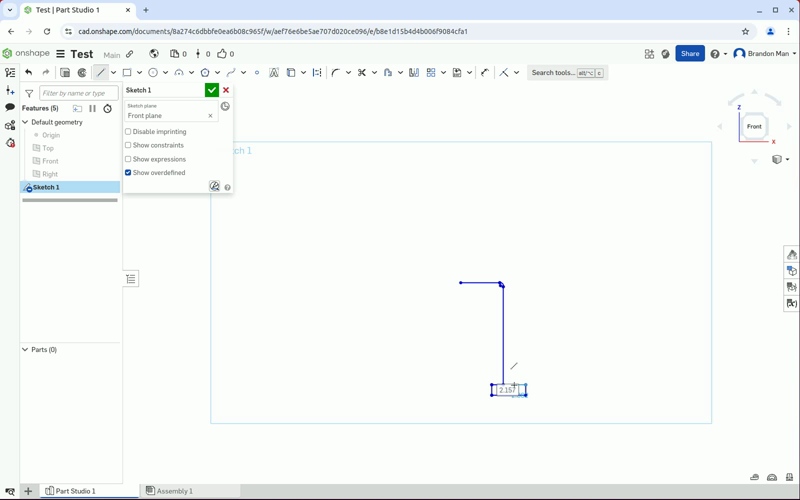
click(514, 384)
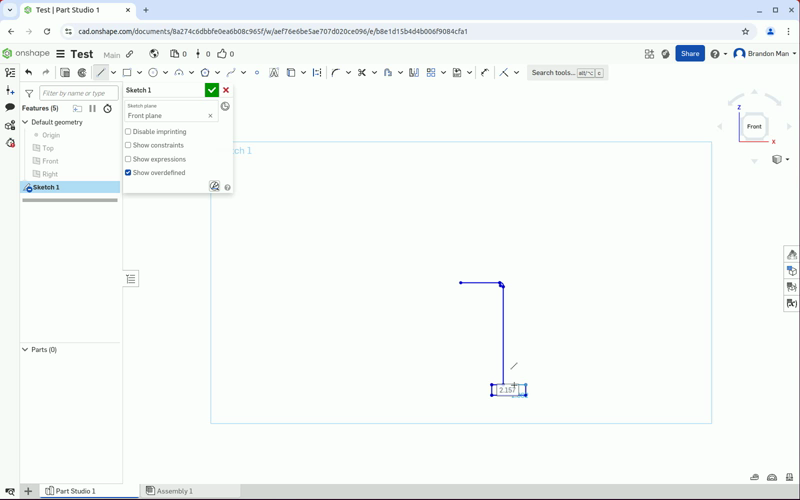
key_up(shift)
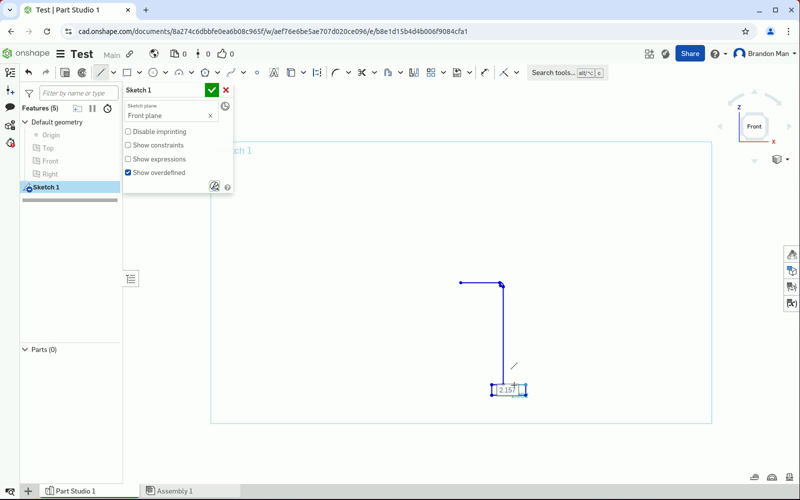
key_down(shift)
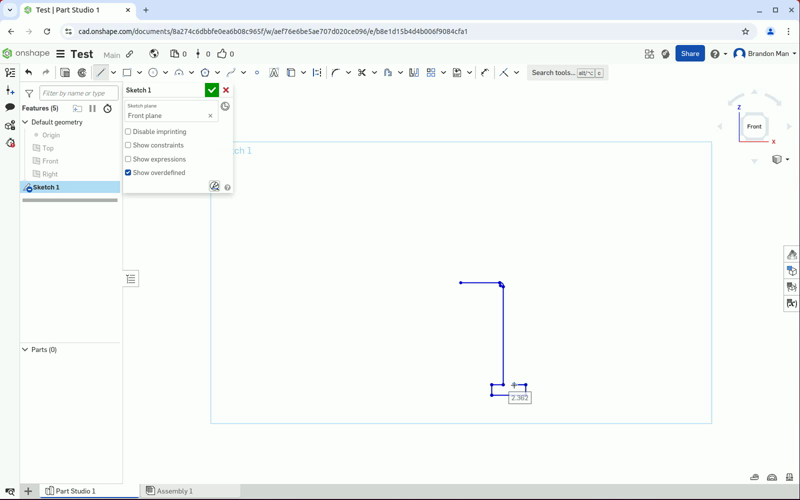
mouse_move(514, 280)
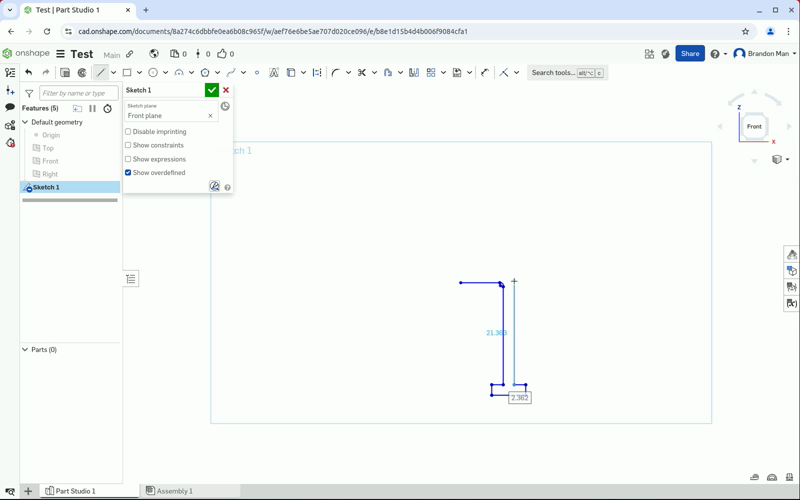
click(514, 280)
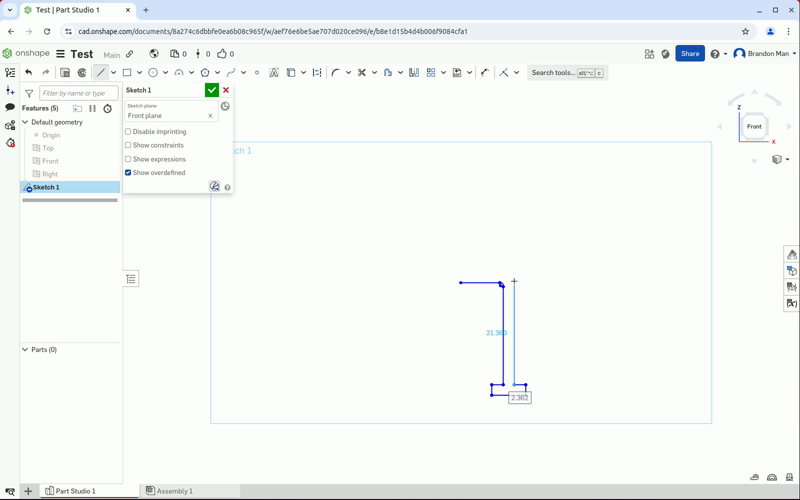
key_up(shift)
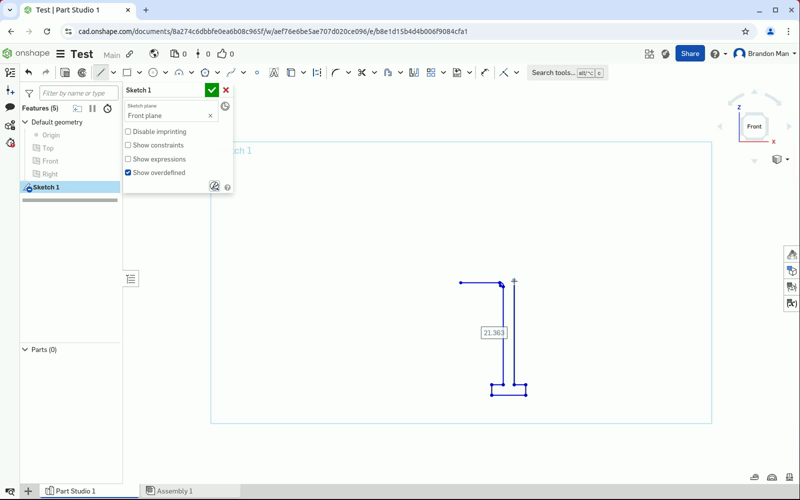
key(esc)
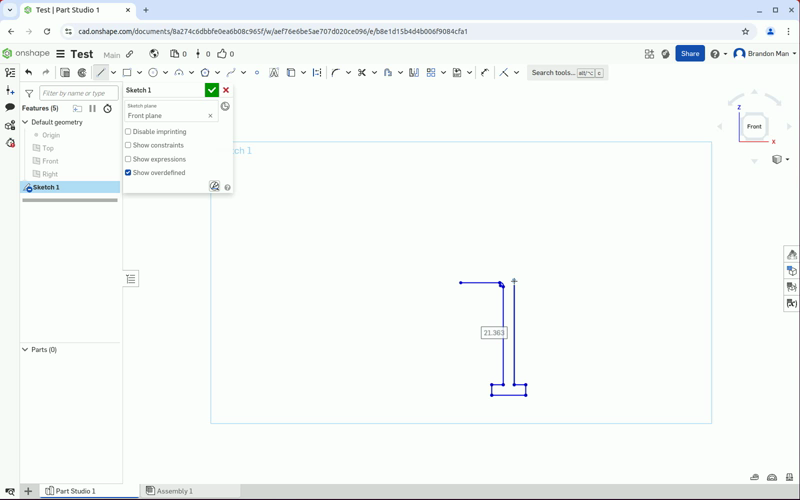
key(a)
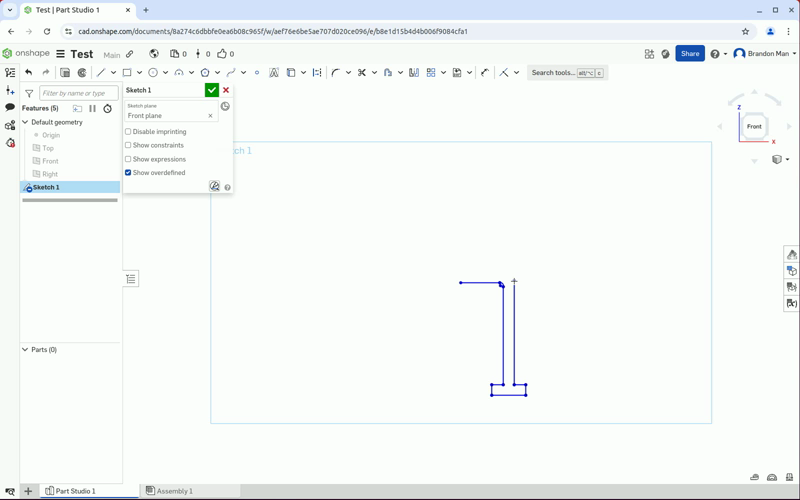
mouse_move(514, 280)
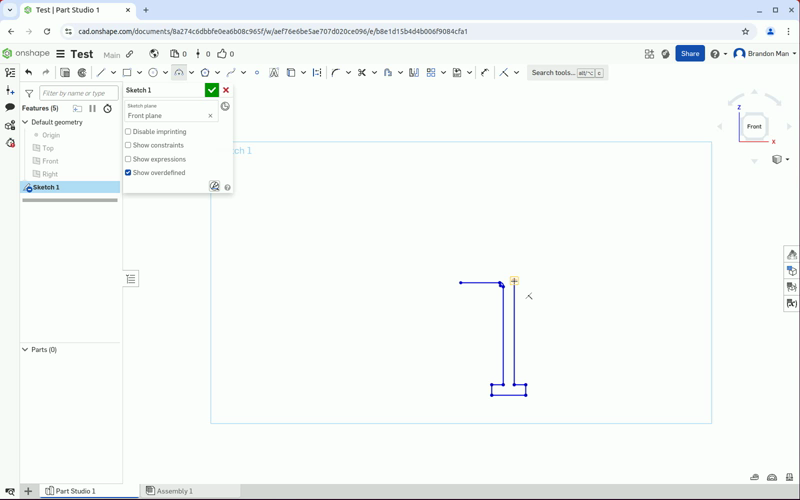
click(514, 280)
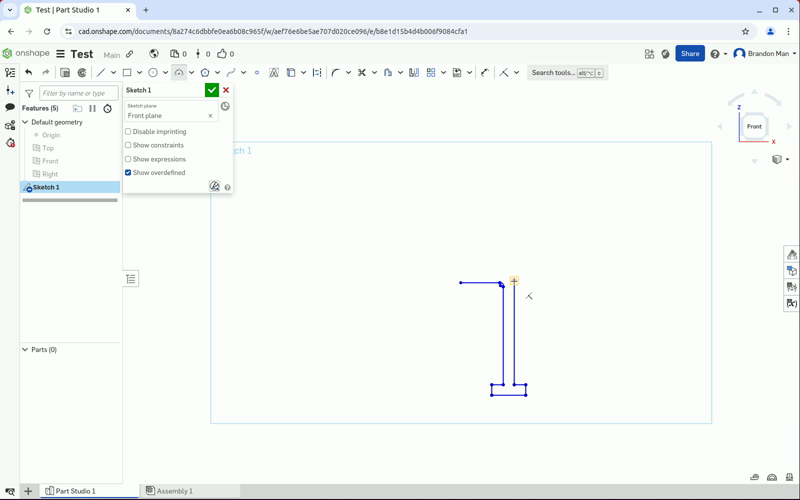
key_down(shift)
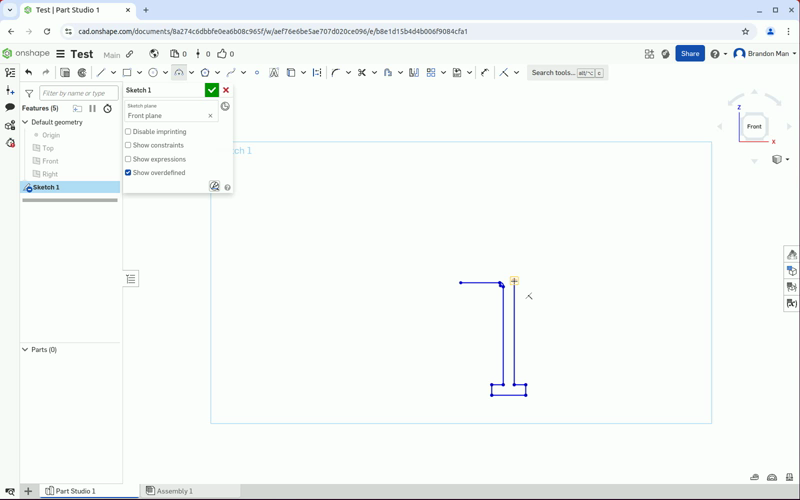
mouse_move(503, 271)
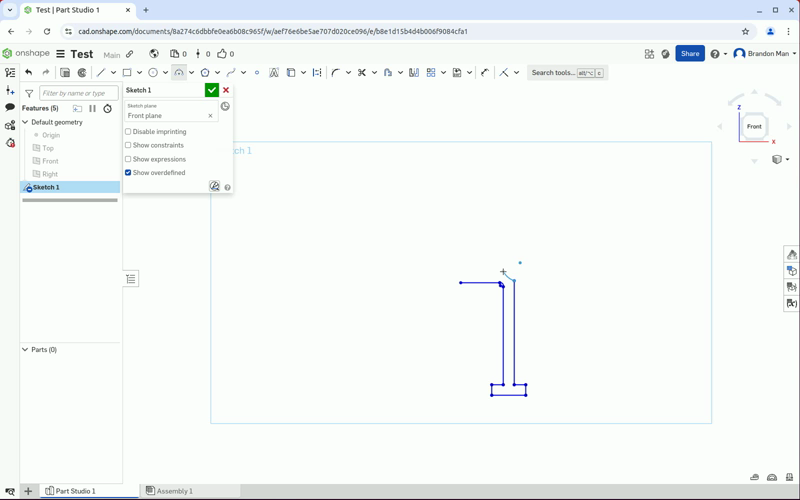
click(503, 271)
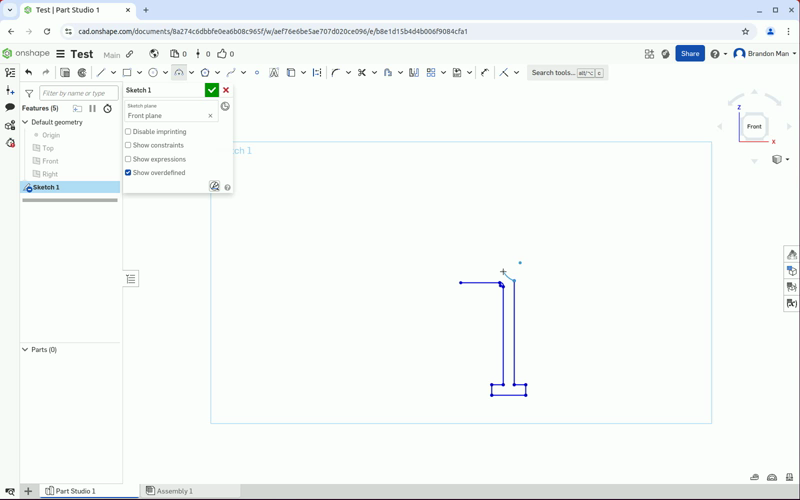
mouse_move(510, 273)
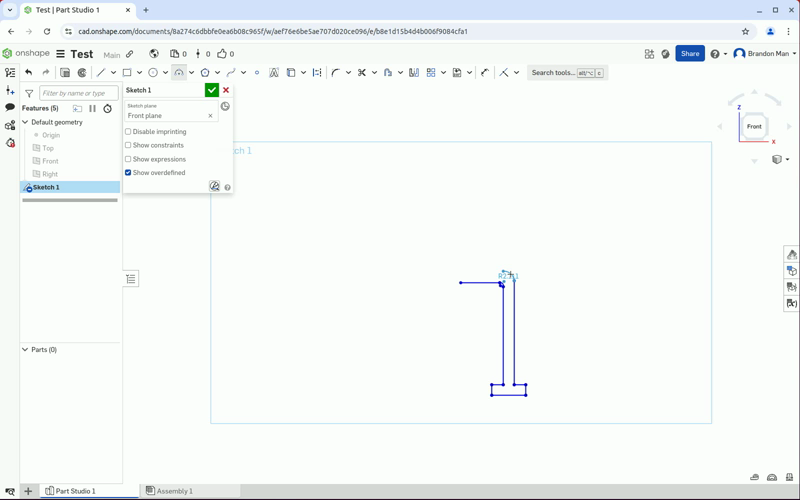
click(510, 273)
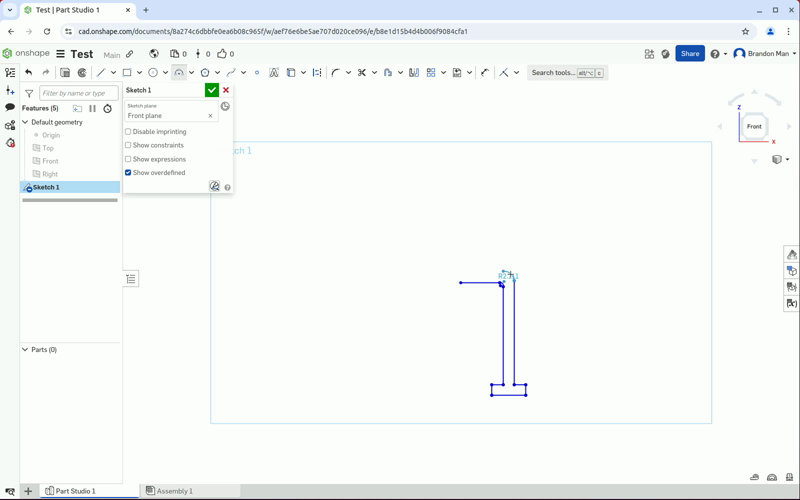
key_up(shift)
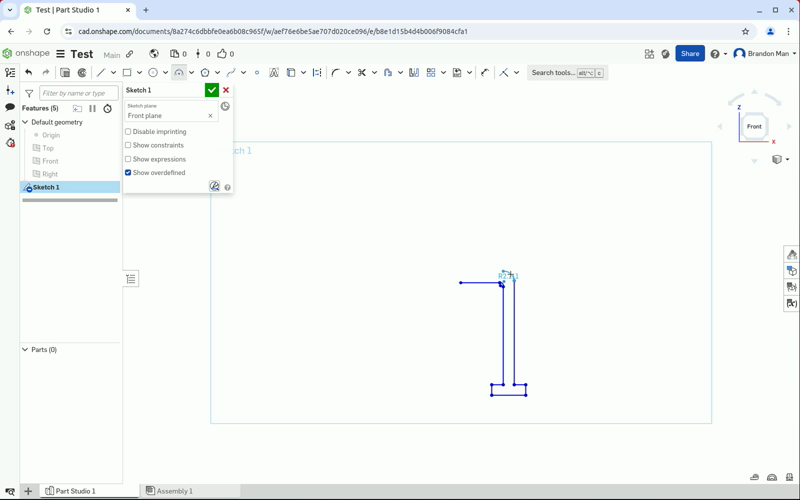
key(esc)
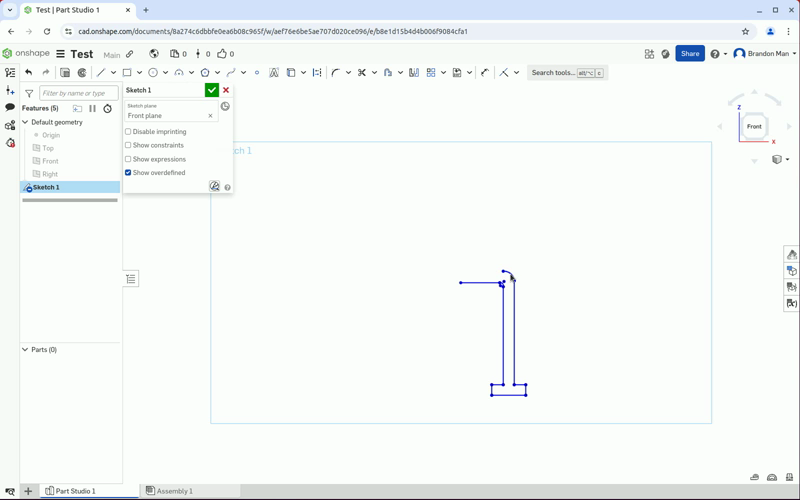
key(l)
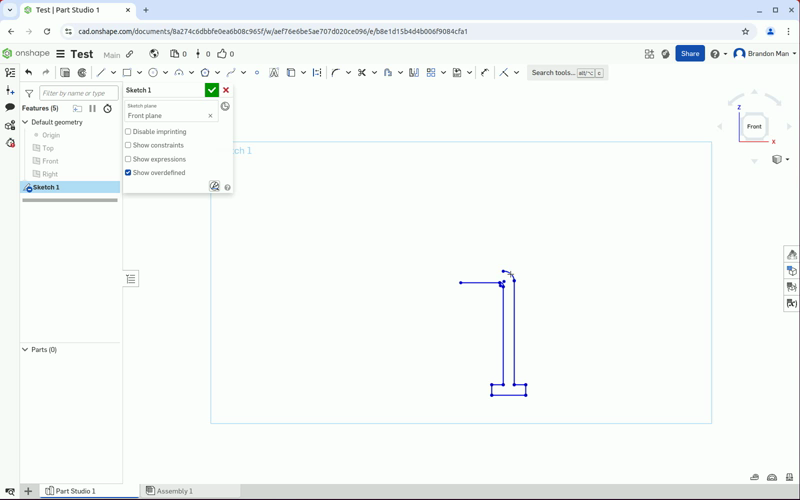
mouse_move(503, 271)
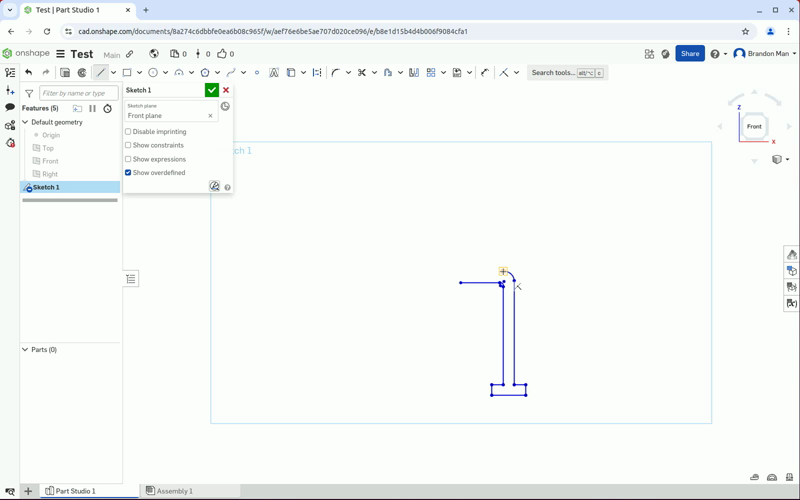
click(503, 271)
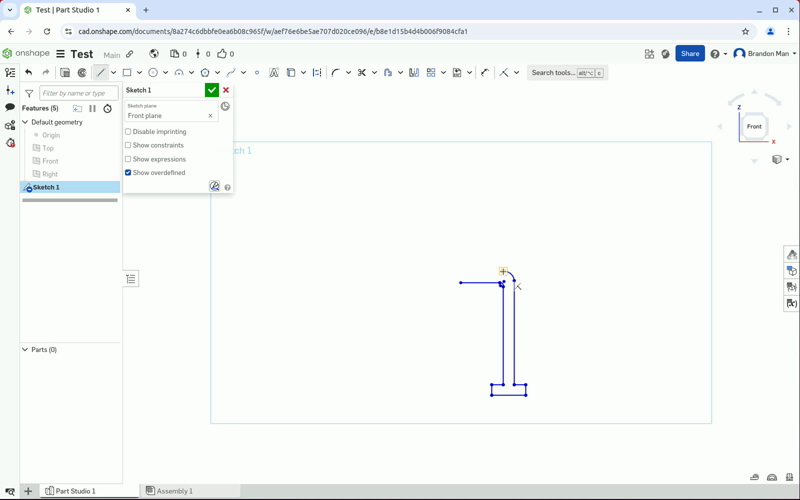
key_down(shift)
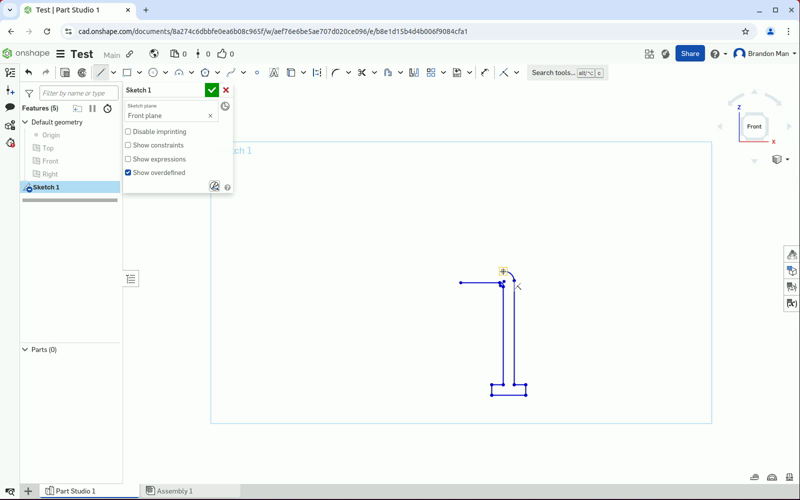
mouse_move(533, 271)
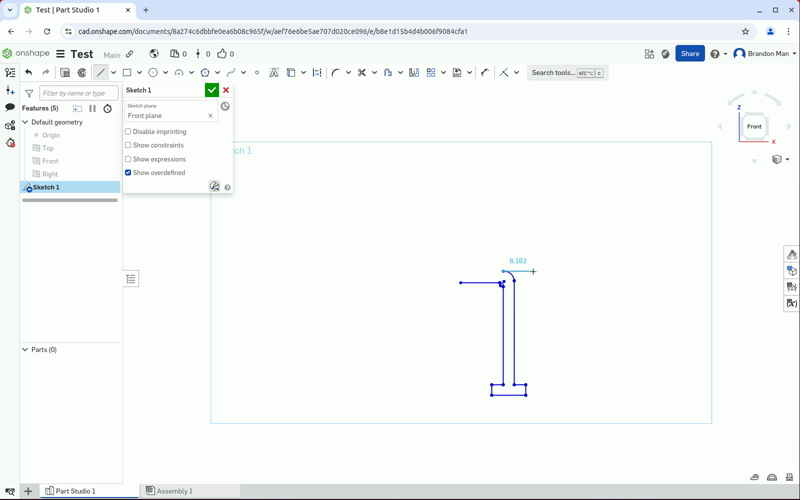
mouse_move(460, 271)
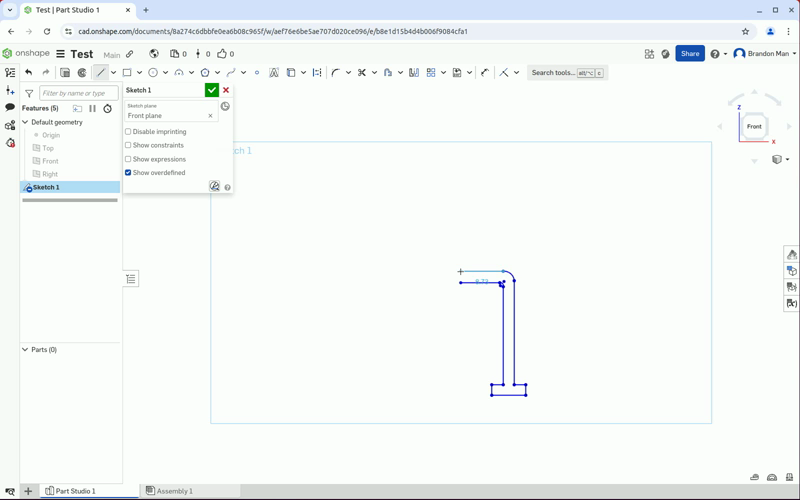
click(460, 271)
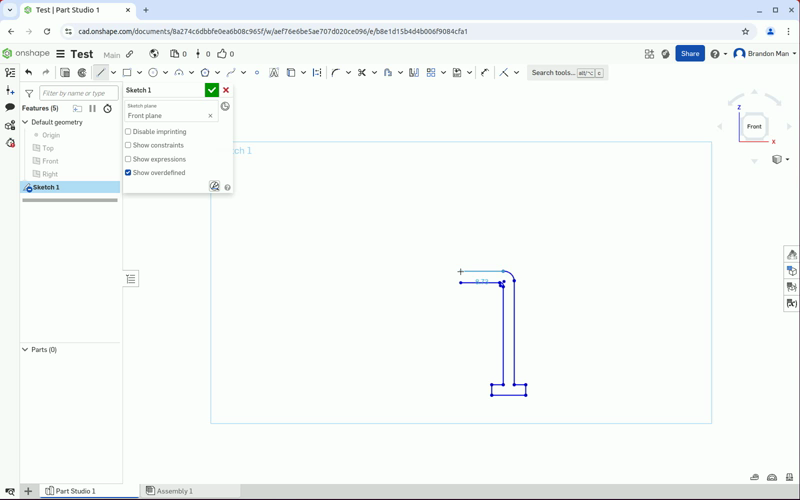
key_up(shift)
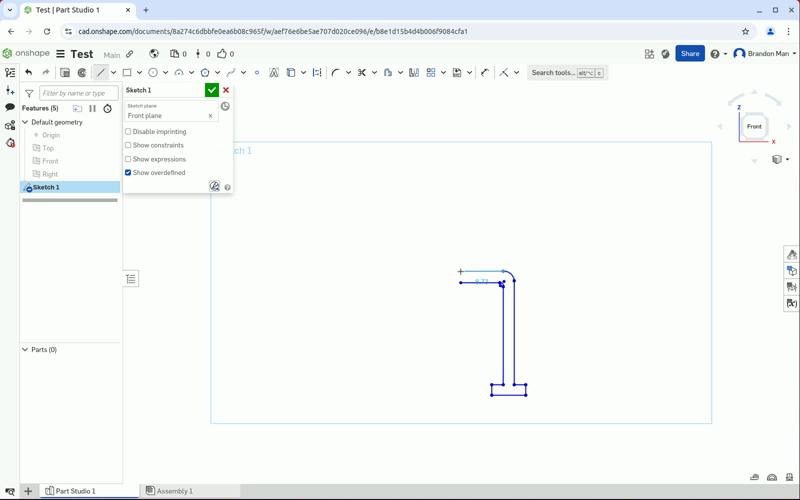
mouse_move(490, 271)
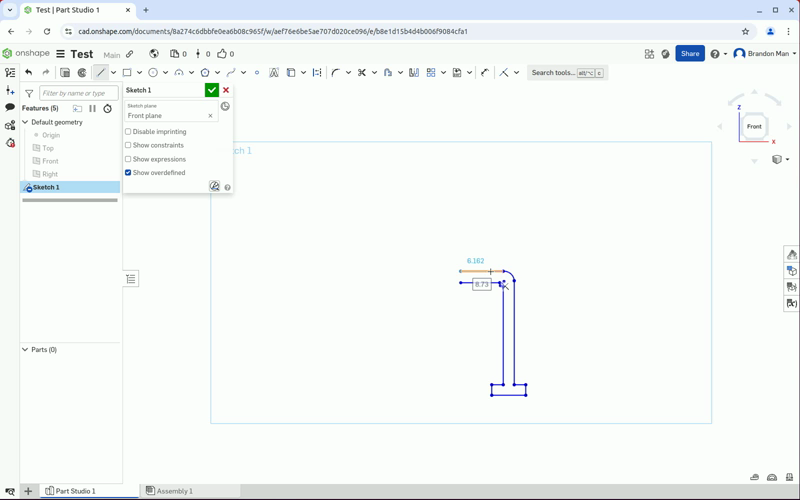
key_down(shift)
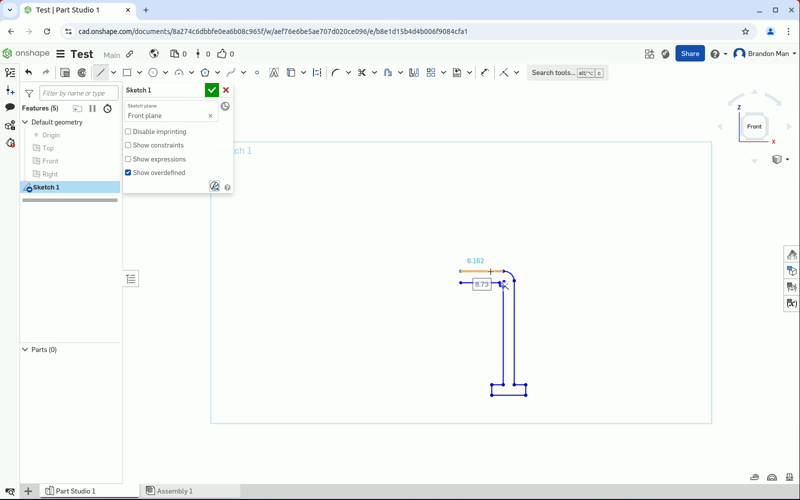
mouse_move(460, 282)
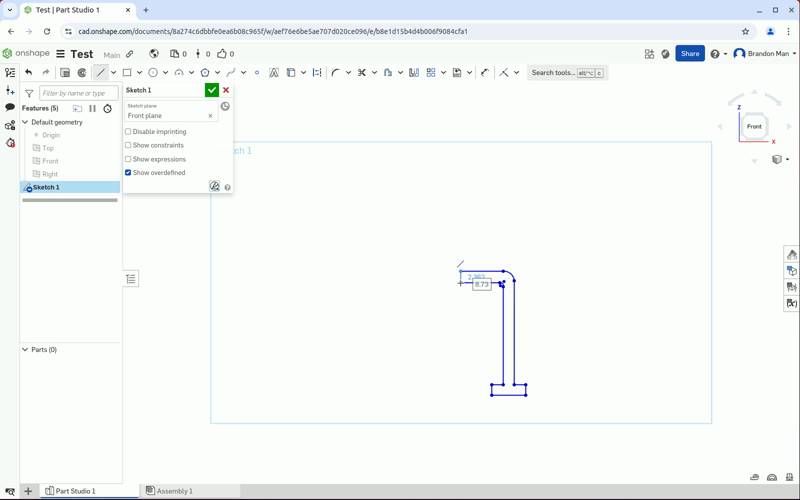
key_up(shift)
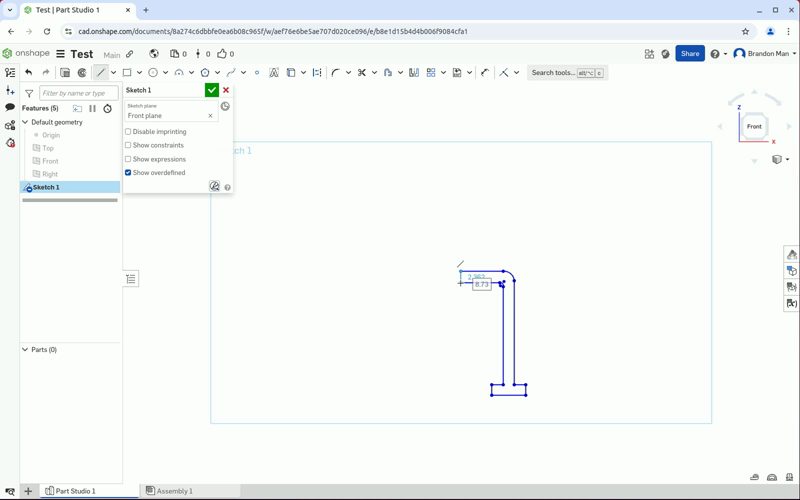
click(460, 282)
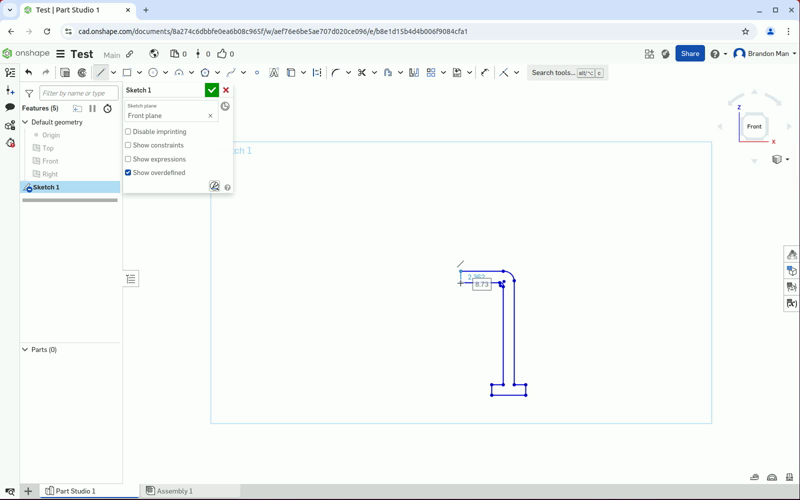
key(esc)
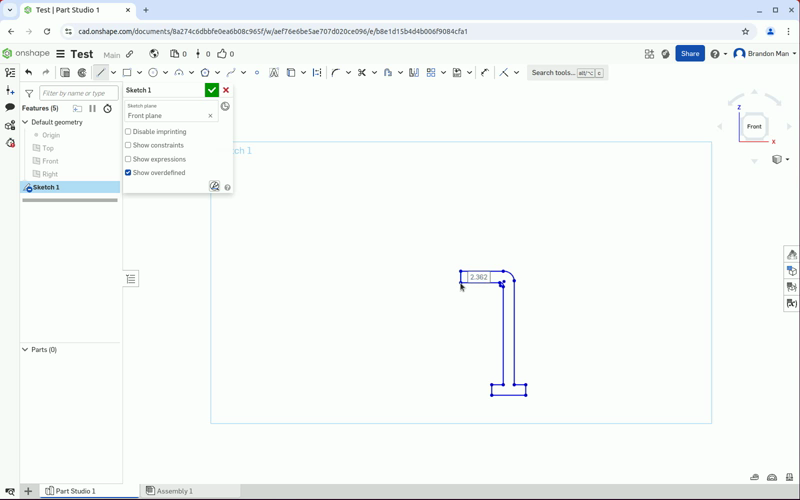
mouse_move(509, 321)
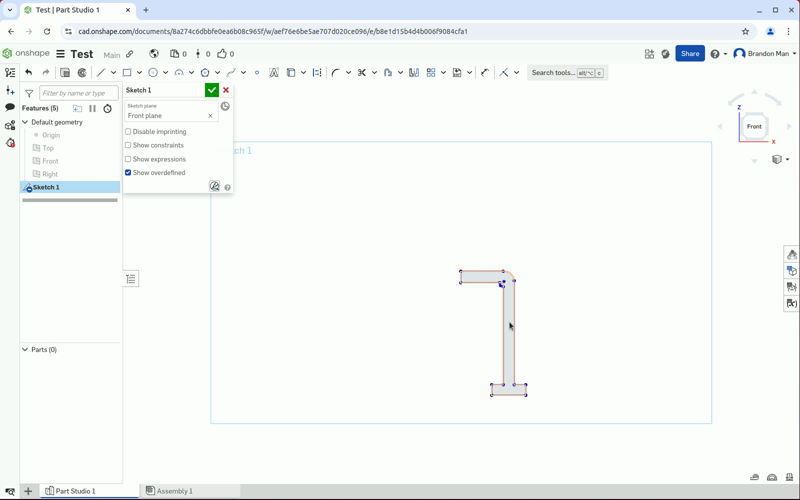
click(509, 321)
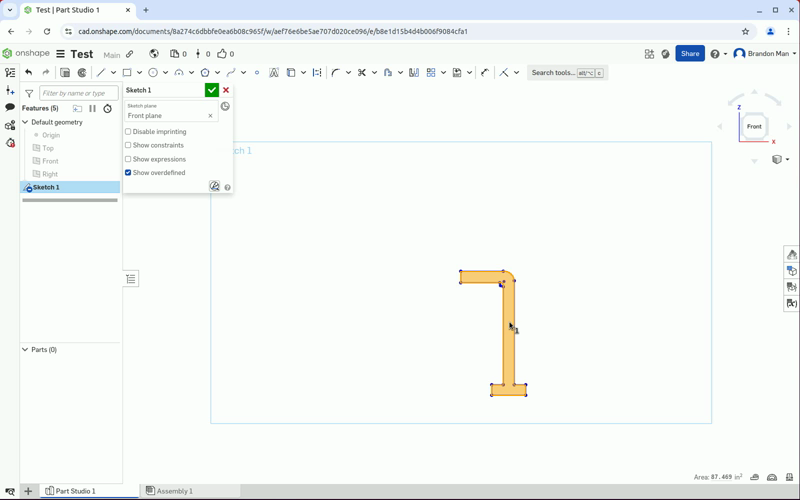
mouse_move(73, 352)
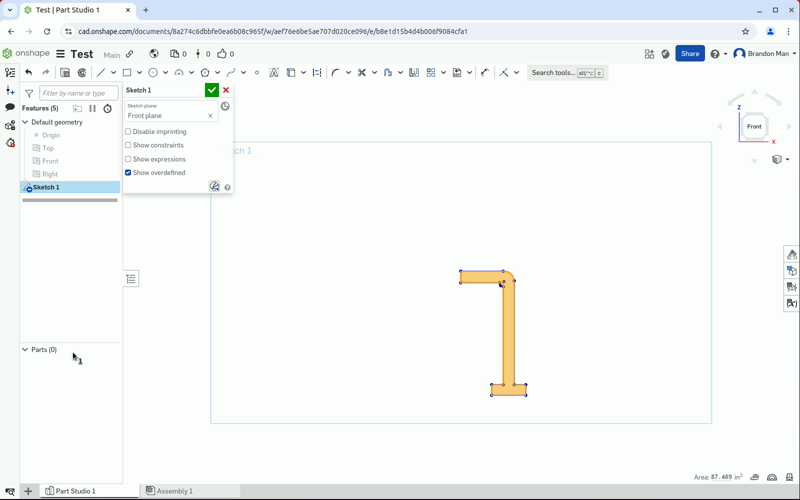
key(shift+y)
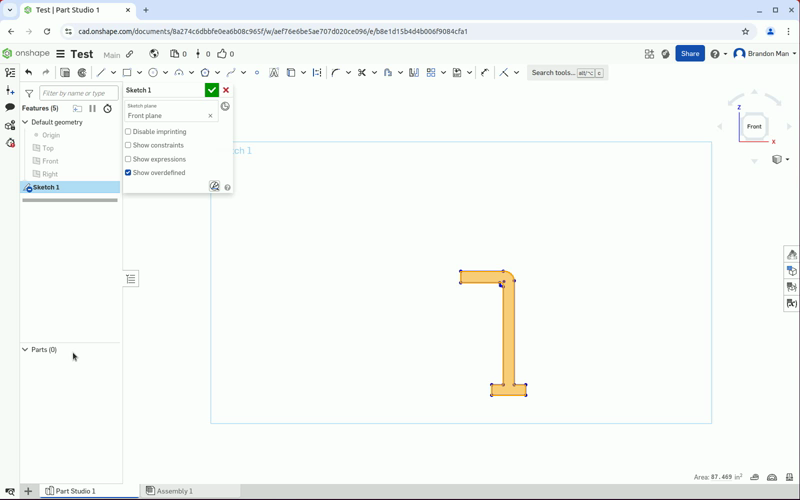
key(shift+e)
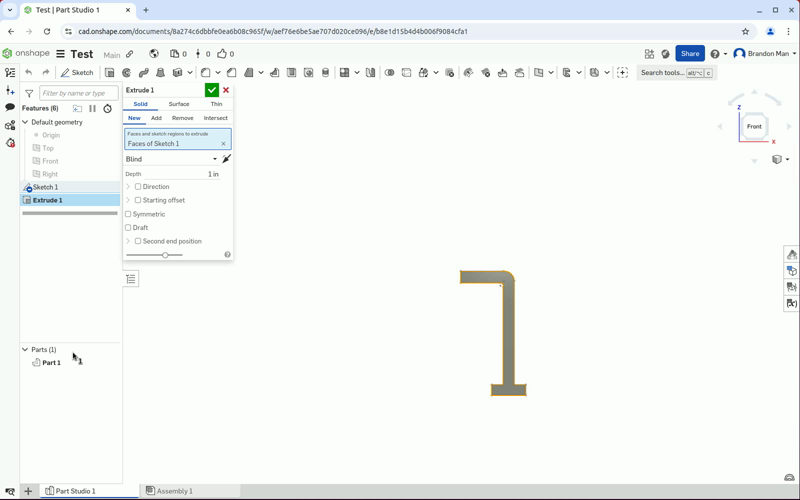
mouse_move(143, 106)
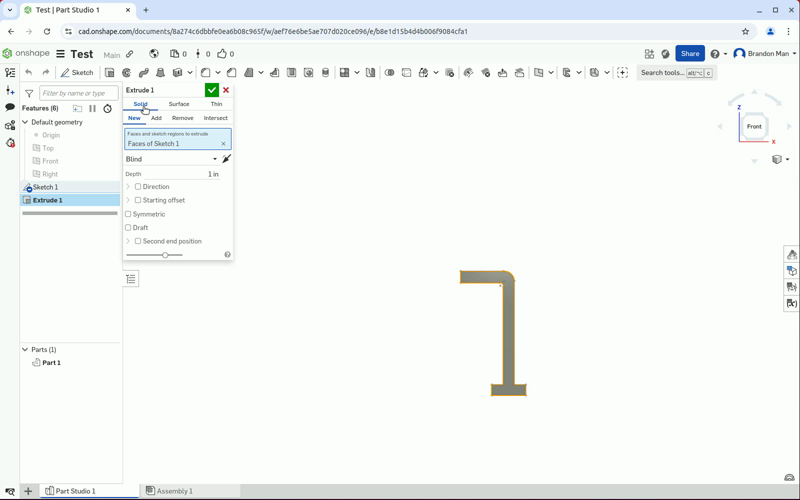
click(143, 106)
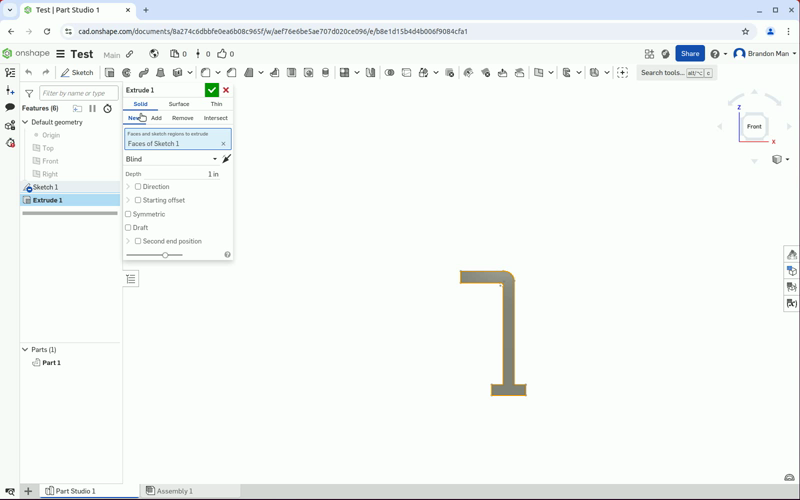
mouse_move(137, 120)
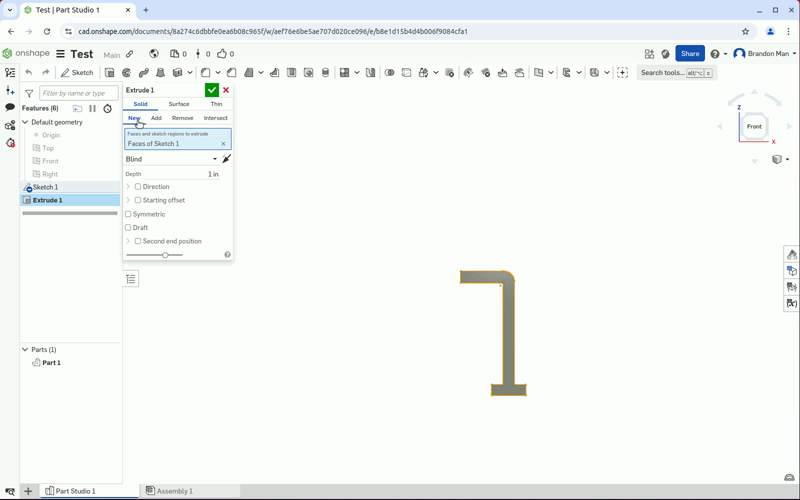
click(137, 120)
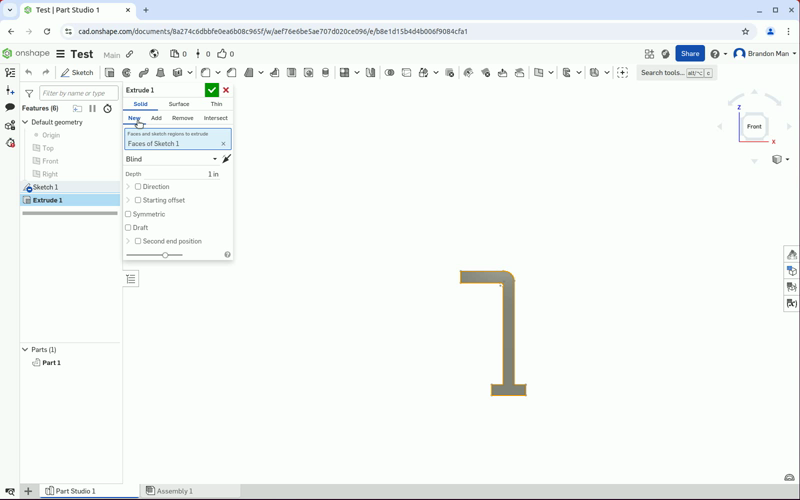
key(tab, 4)
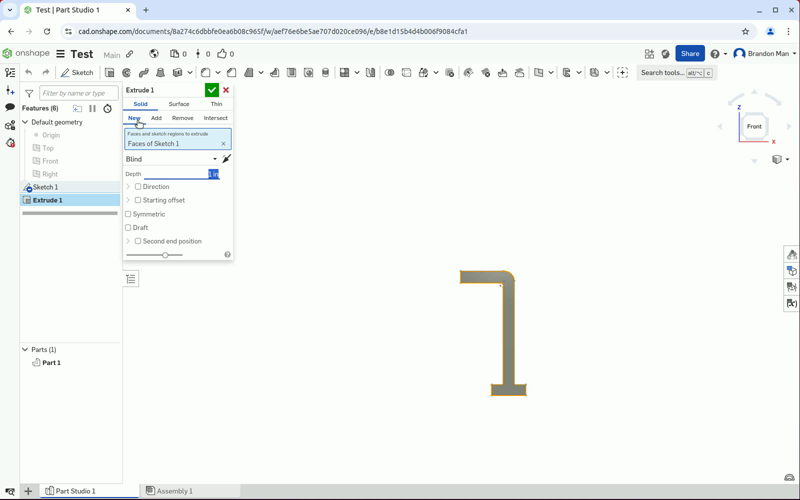
text(17.813)
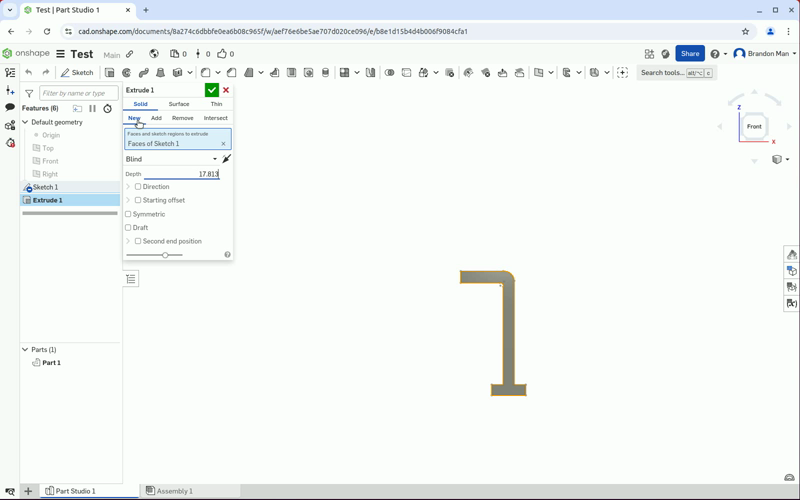
key(enter)
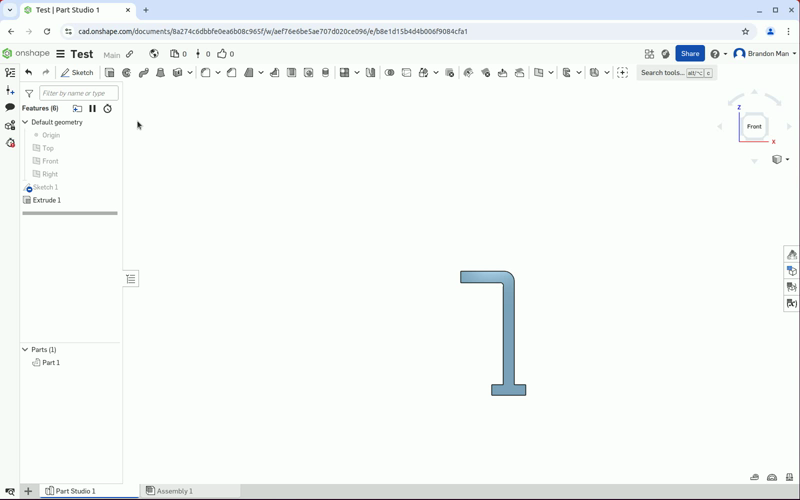
key(shift+h)
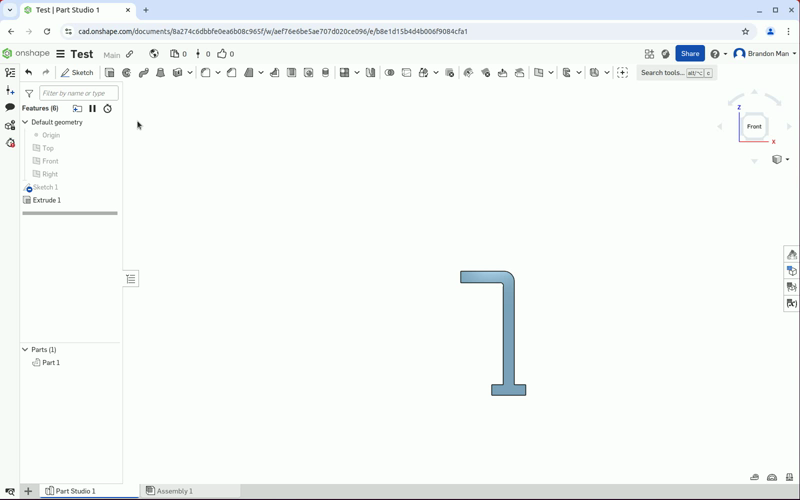
key(shift+h)
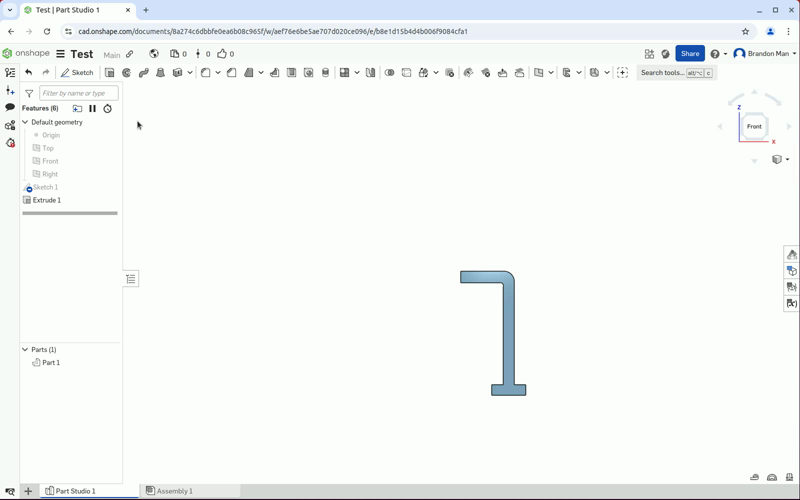
mouse_move(73, 189)
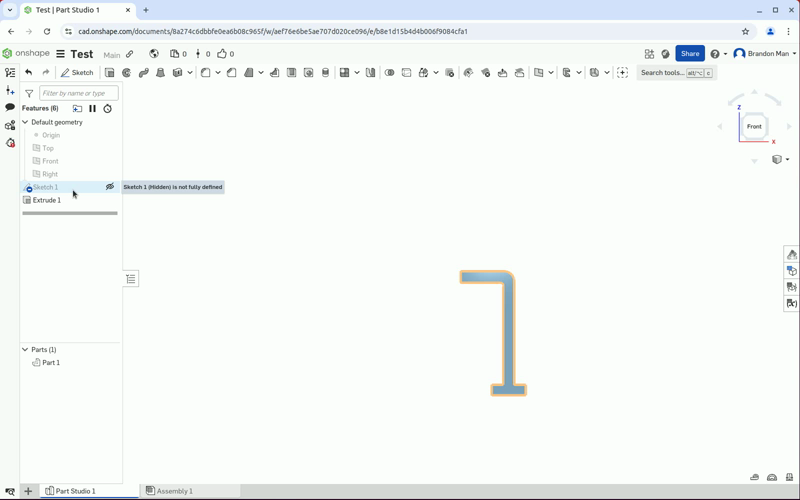
click(73, 189)
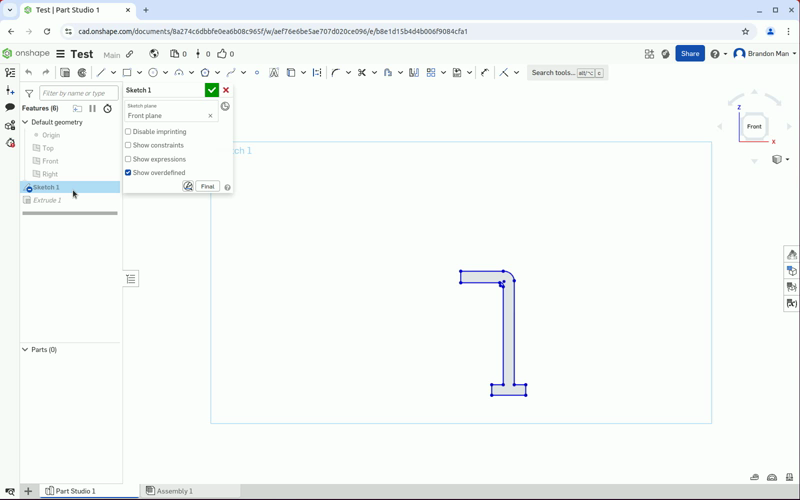
mouse_move(229, 92)
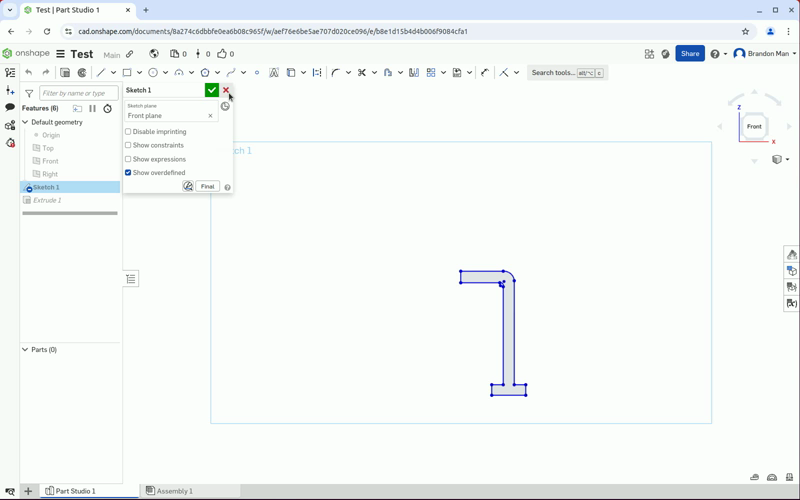
click(229, 92)
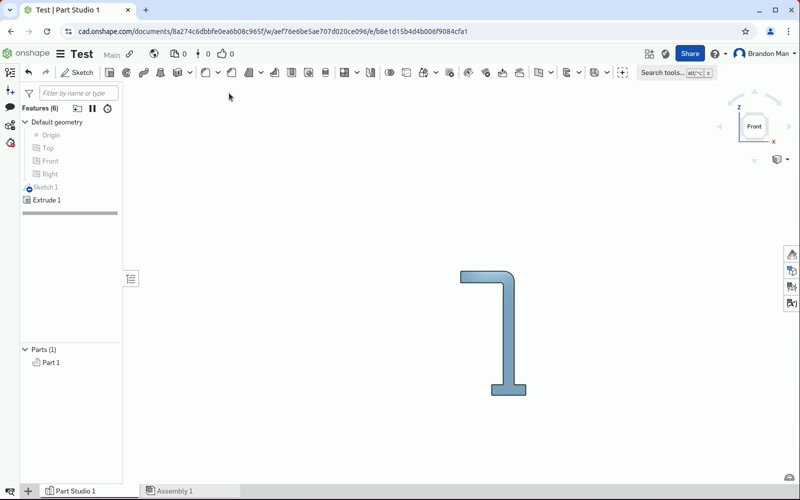
mouse_move(73, 352)
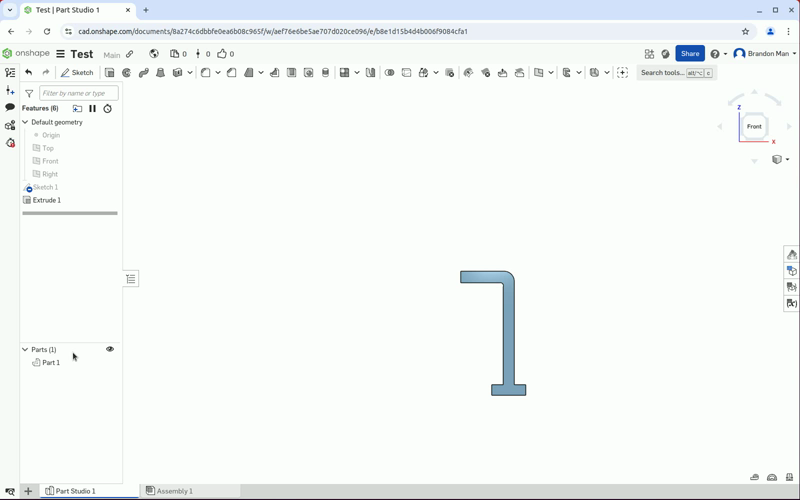
key(y)
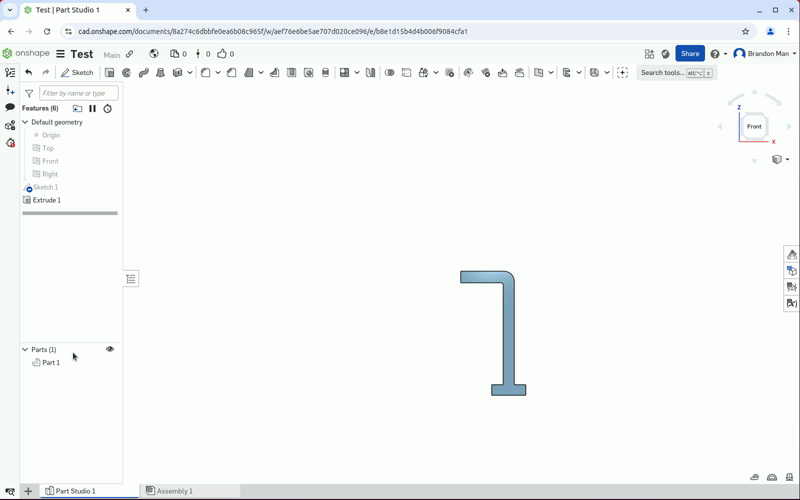
key(shift+p)
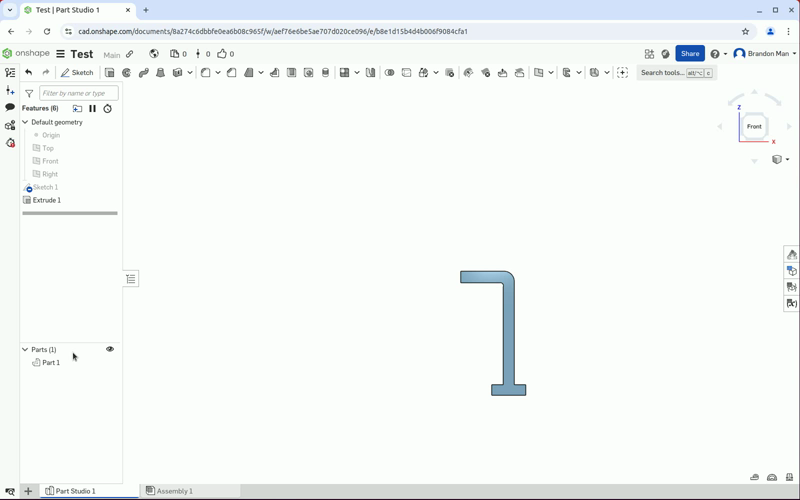
key(space)
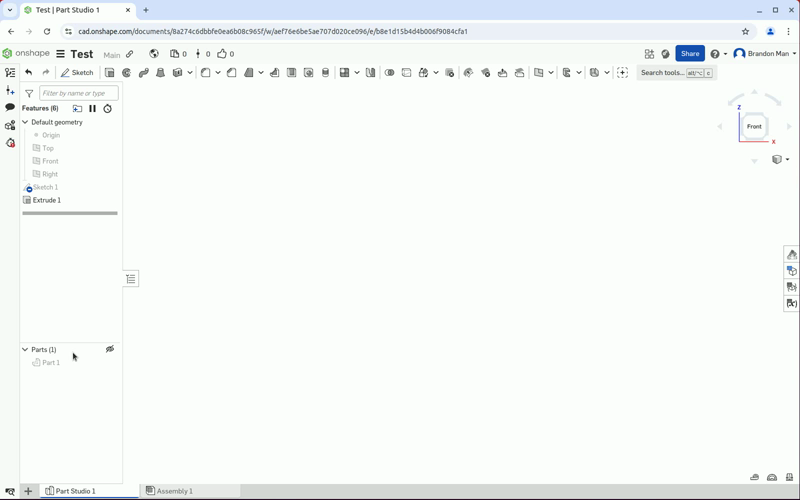
key_down(shift)
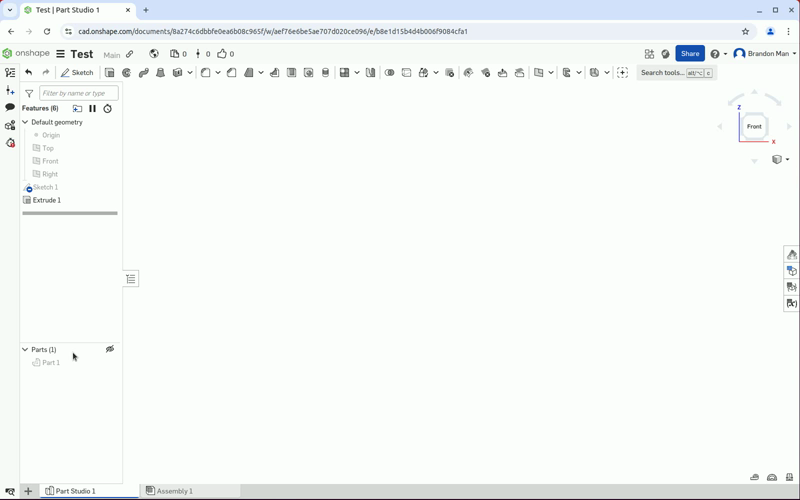
key(down)
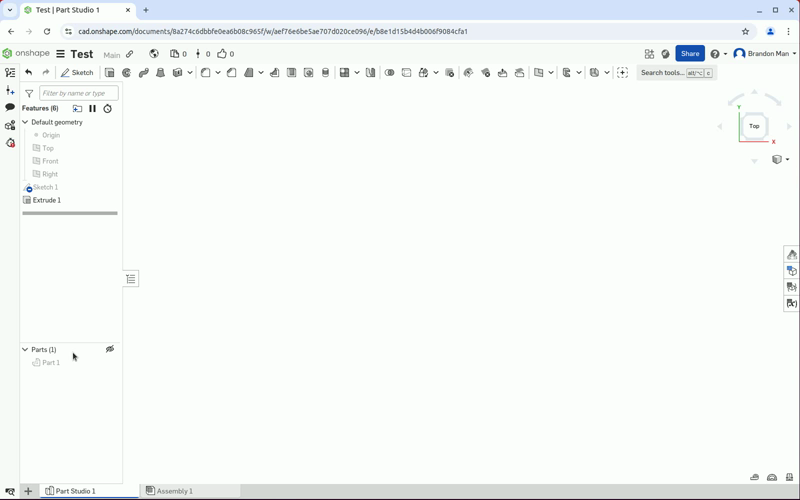
key_up(shift)
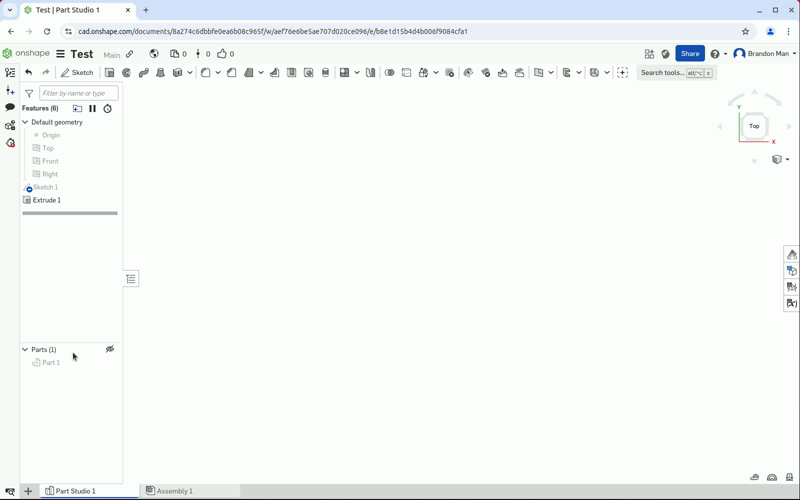
mouse_move(73, 352)
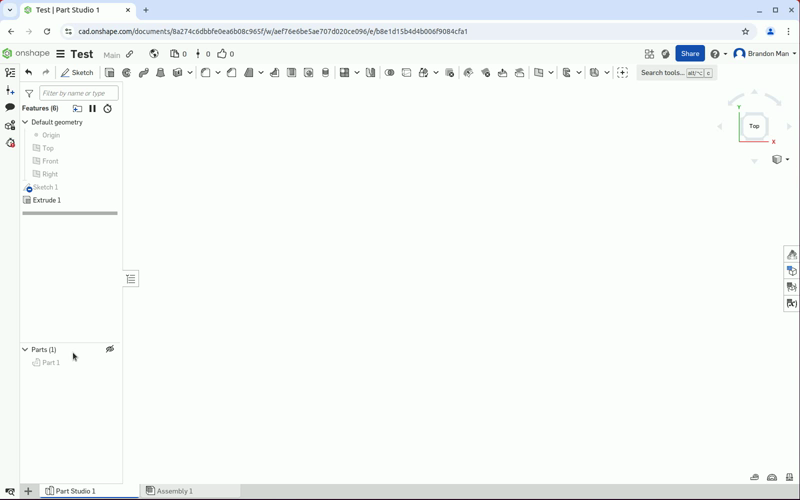
key(shift+y)
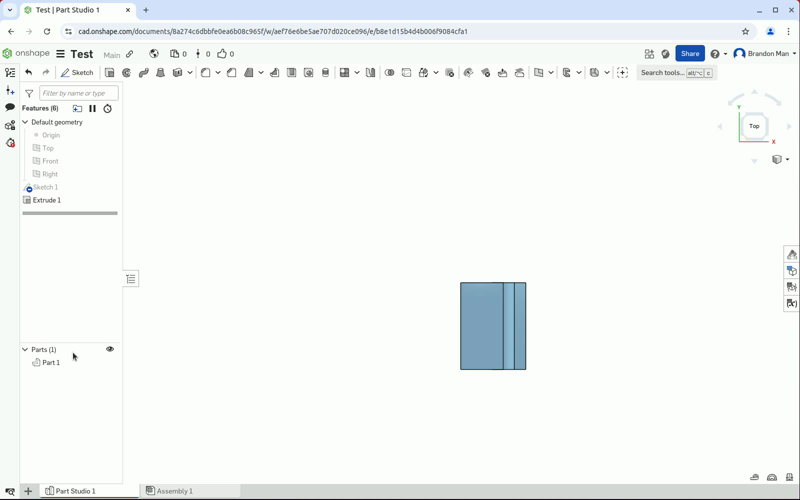
mouse_move(541, 75)
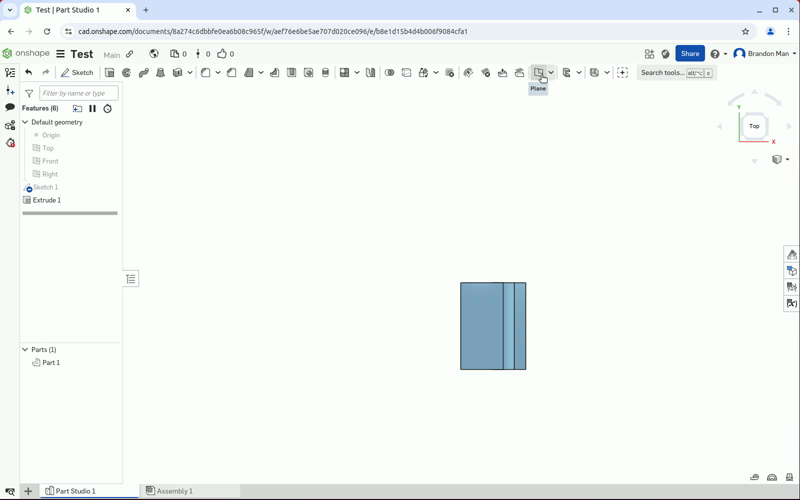
click(541, 75)
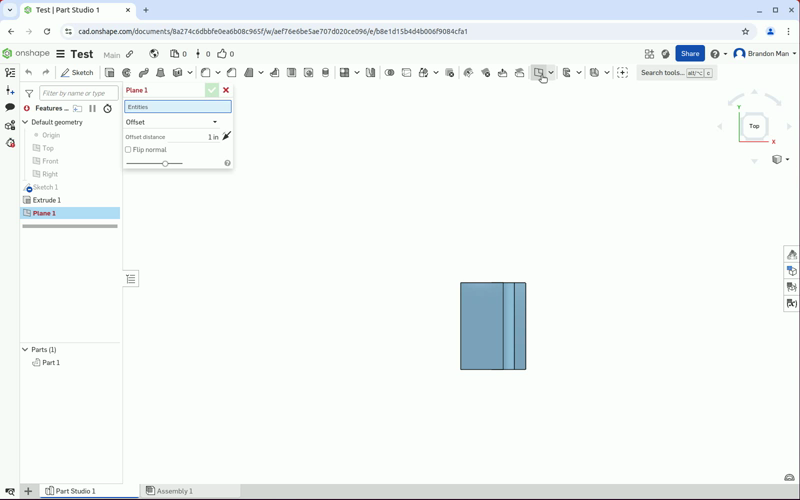
mouse_move(73, 150)
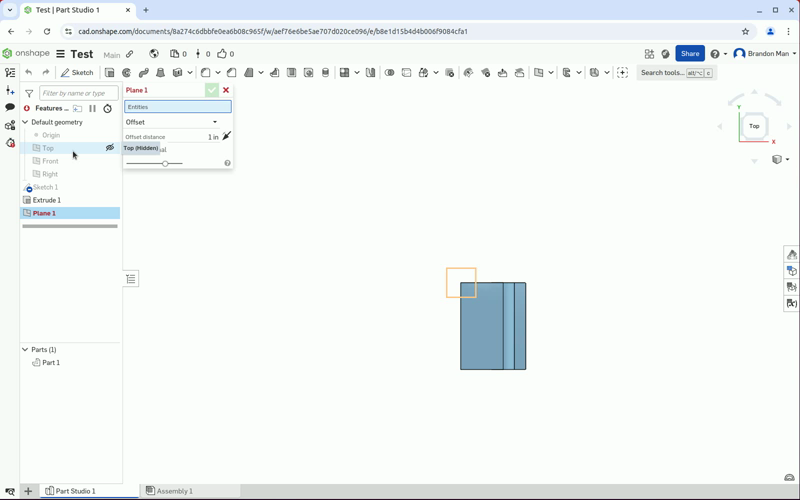
click(73, 150)
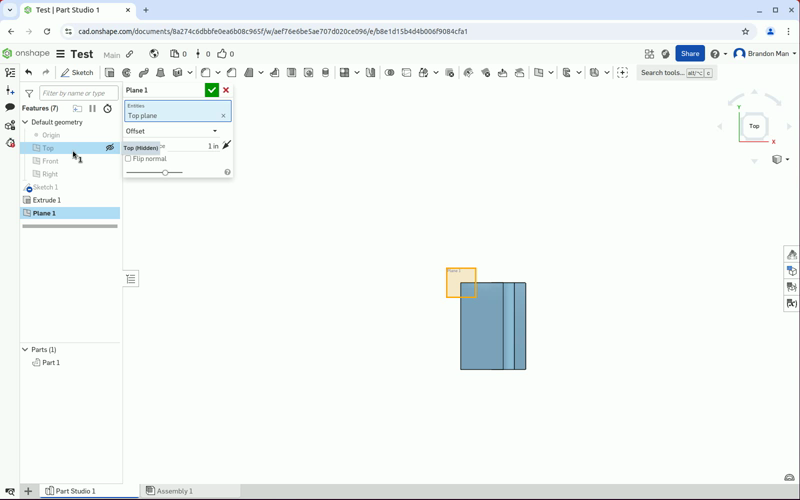
key(tab, 2)
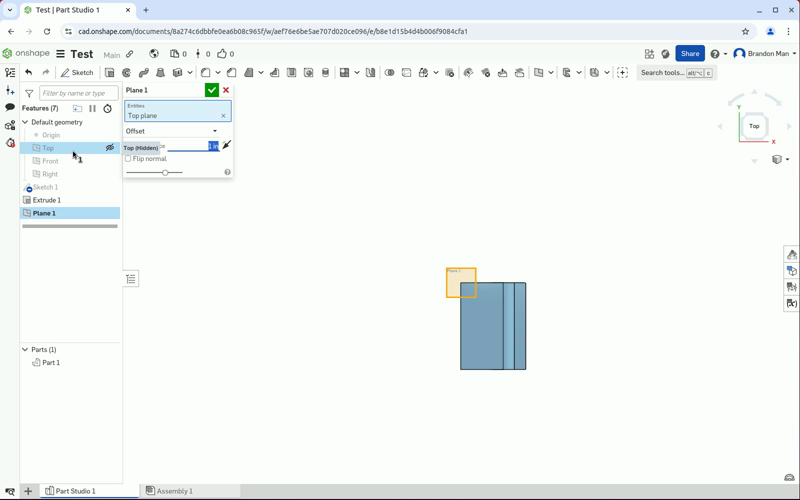
text(2.403)
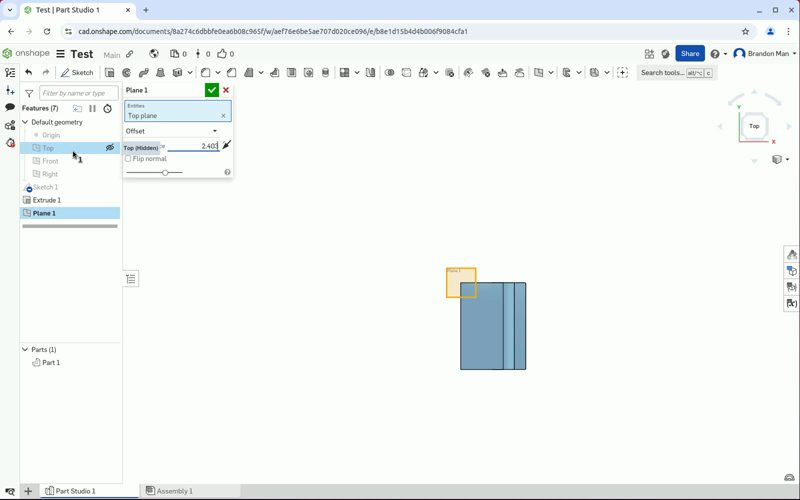
key(enter, 2)
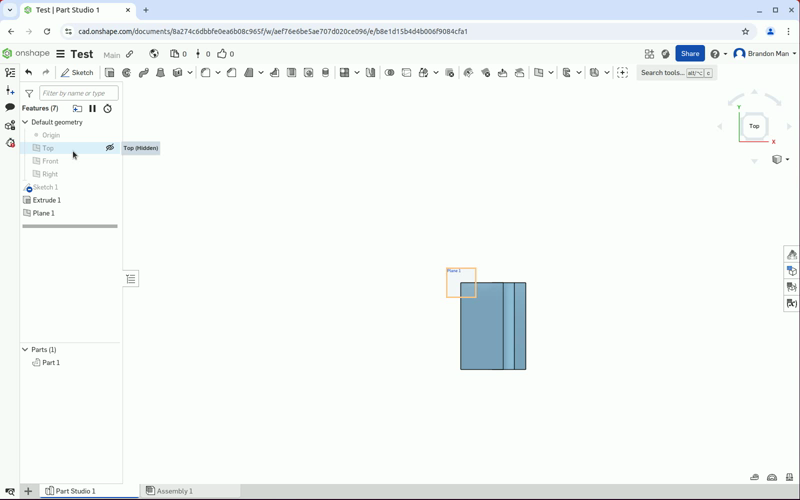
key(shift+s)
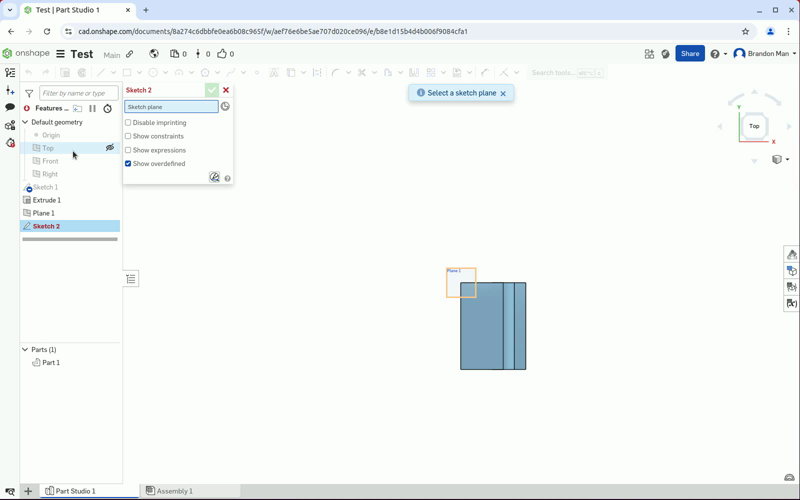
mouse_move(73, 215)
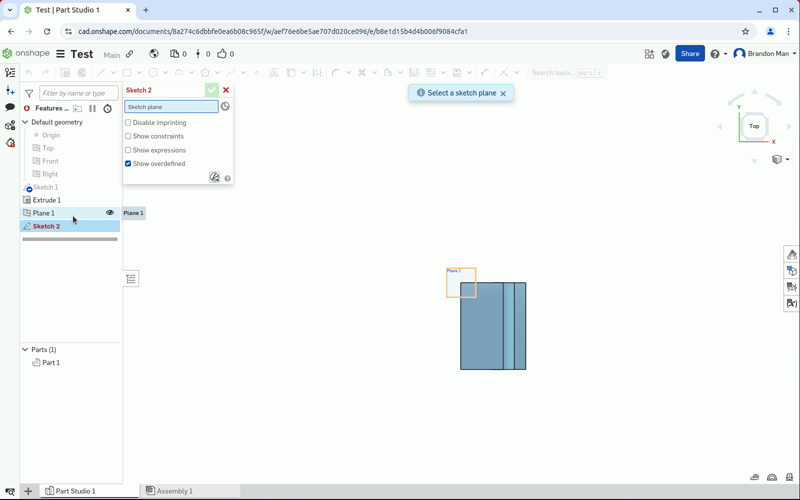
click(73, 215)
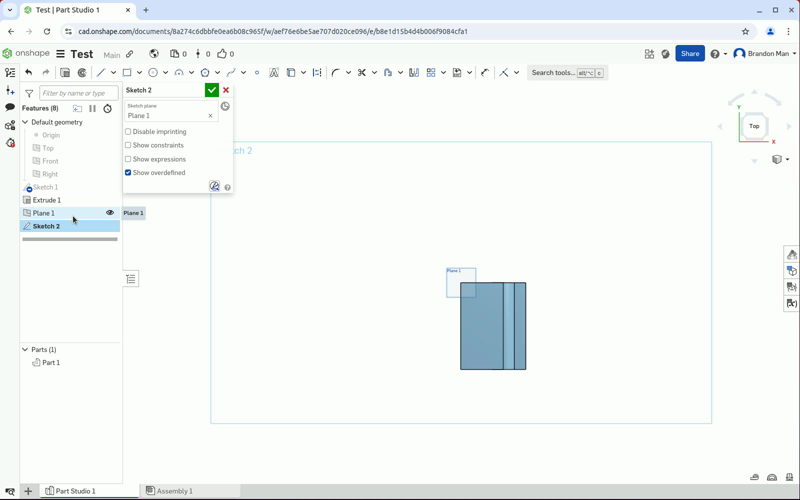
mouse_move(73, 352)
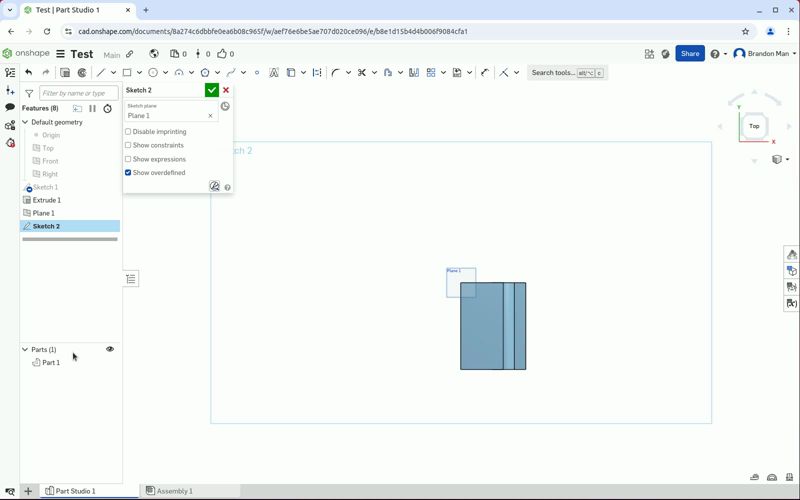
key(y)
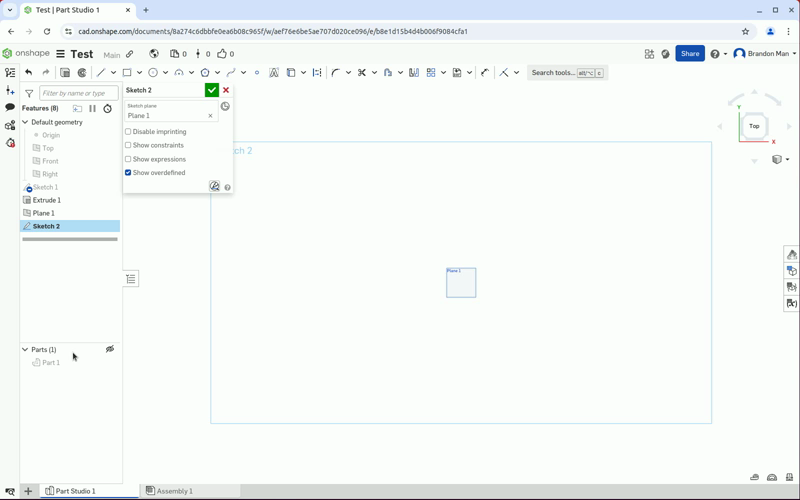
key(c)
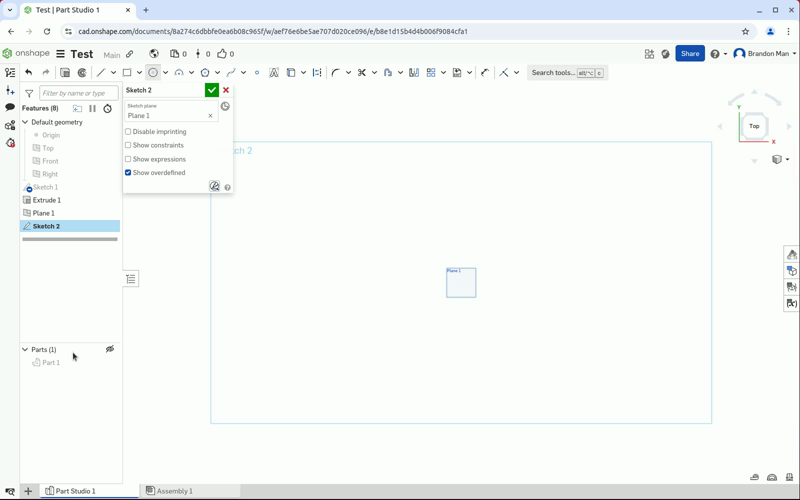
key_down(shift)
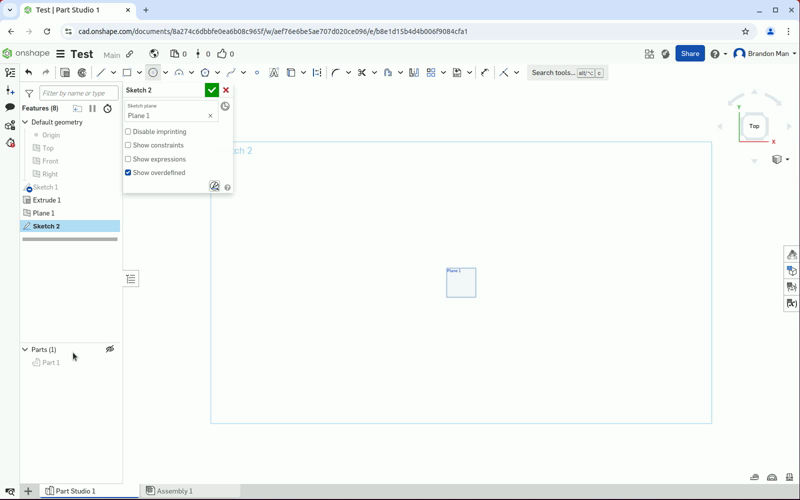
mouse_move(481, 349)
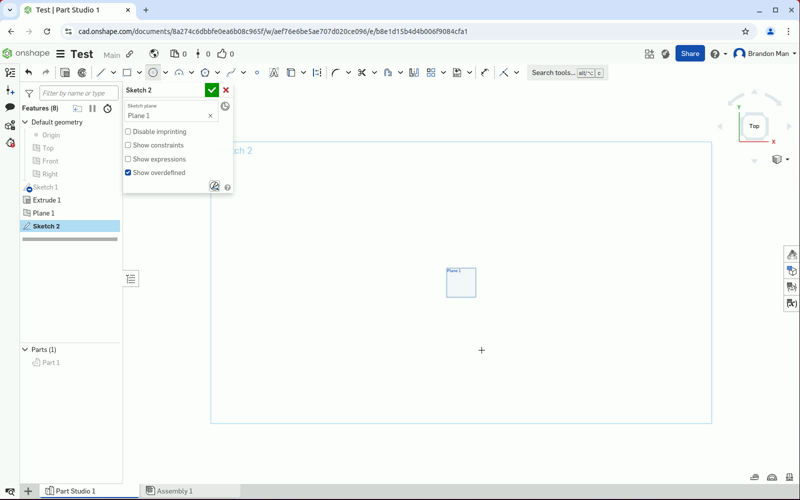
click(481, 349)
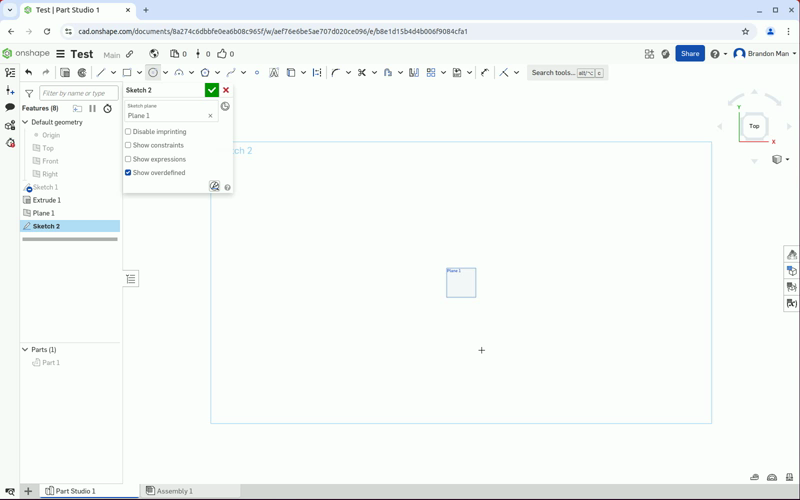
key_up(shift)
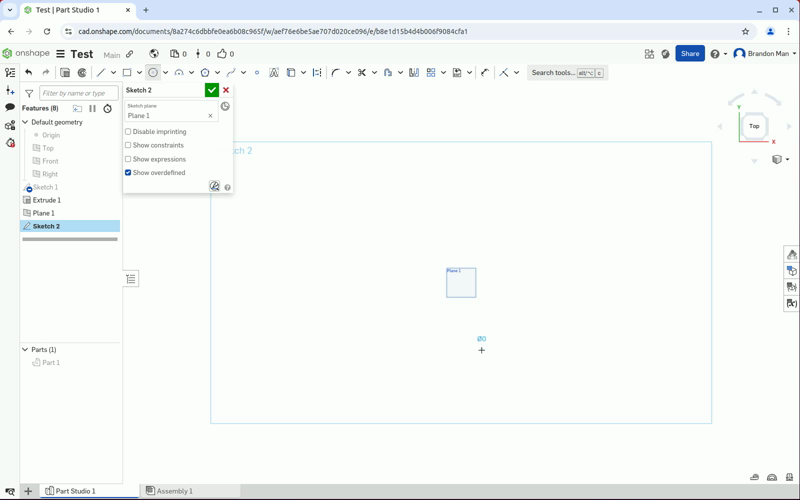
mouse_move(485, 349)
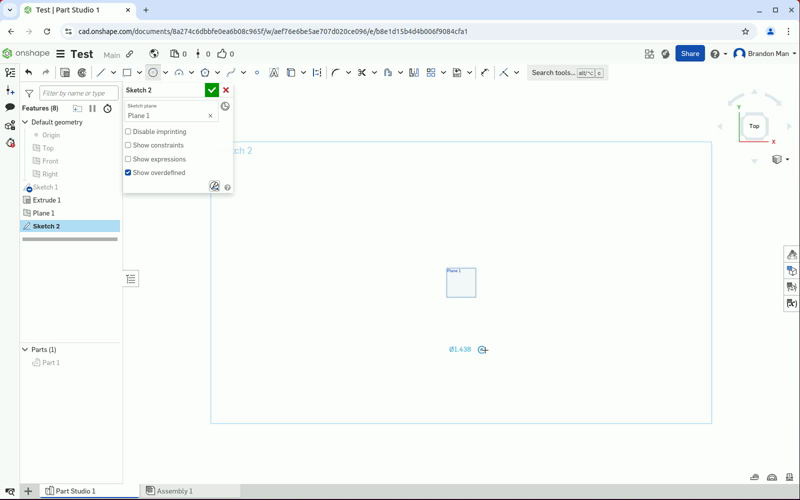
click(485, 349)
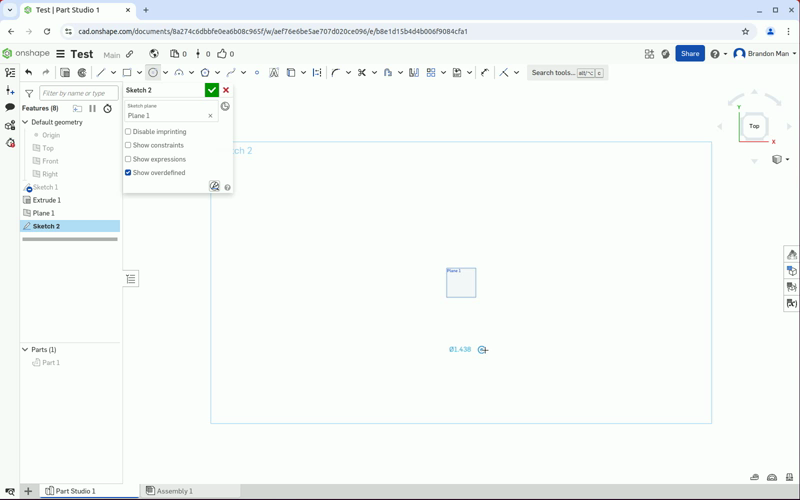
key(esc)
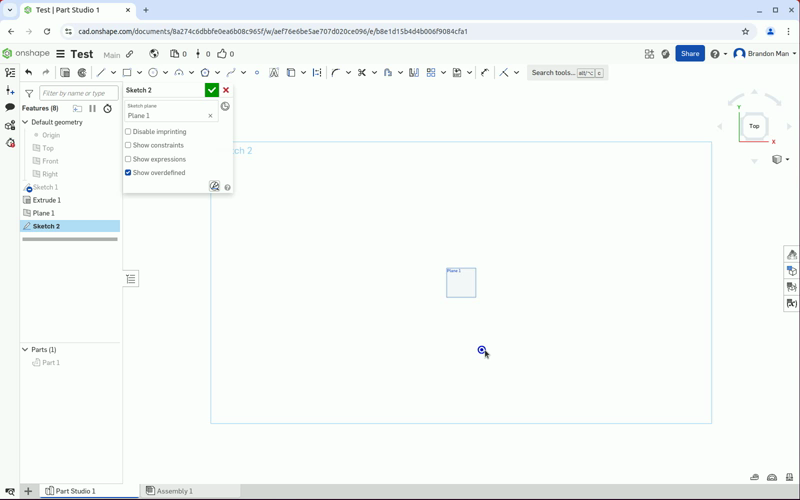
mouse_move(483, 351)
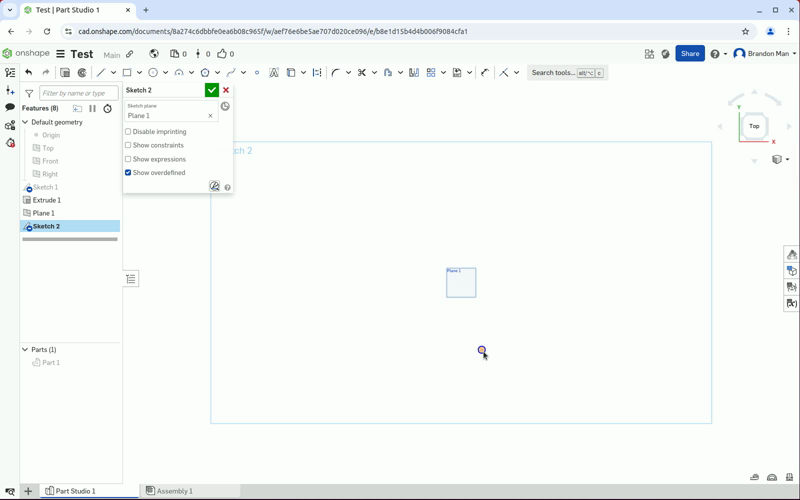
scroll(6)
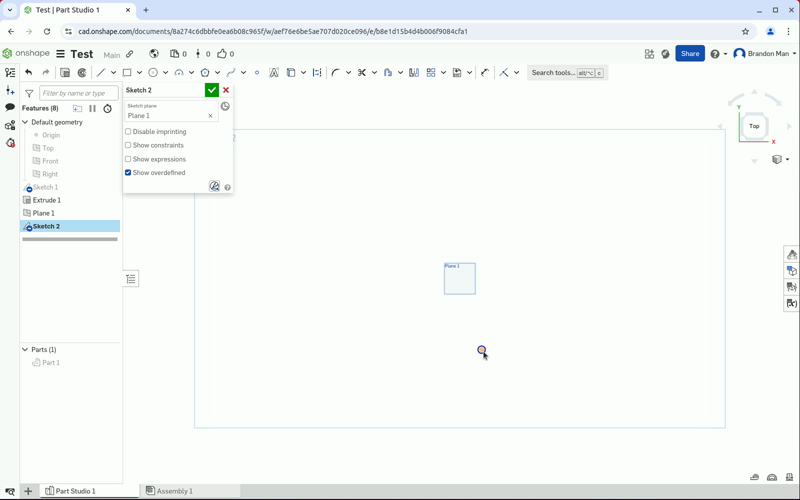
scroll(6)
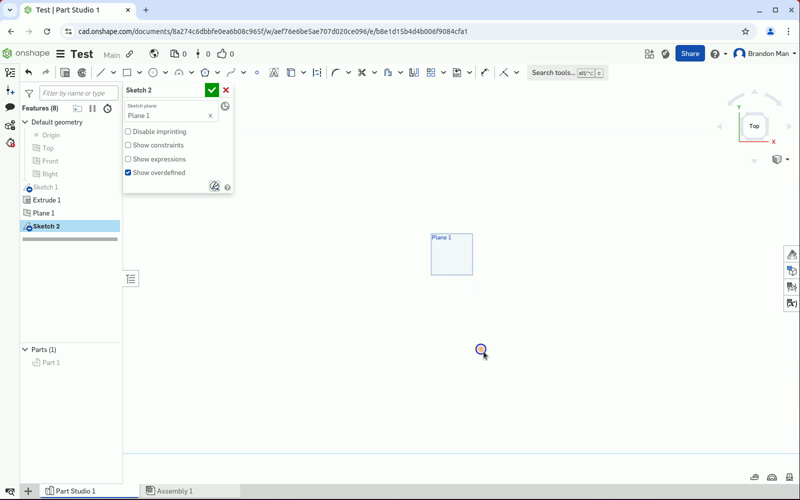
scroll(6)
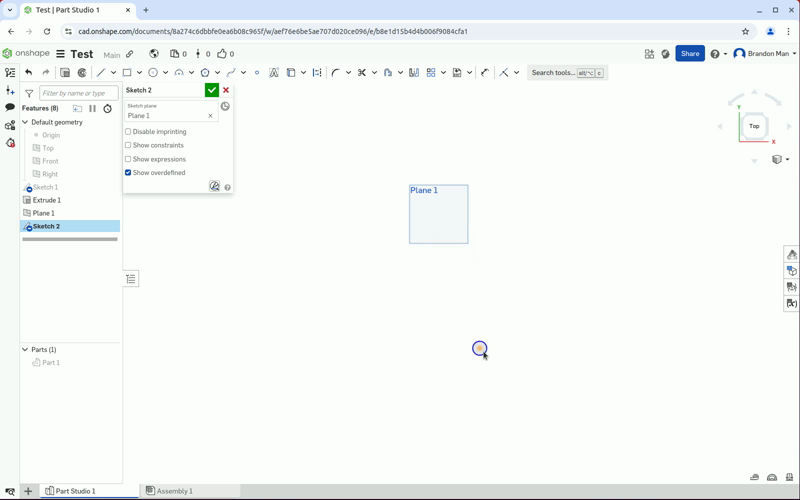
scroll(6)
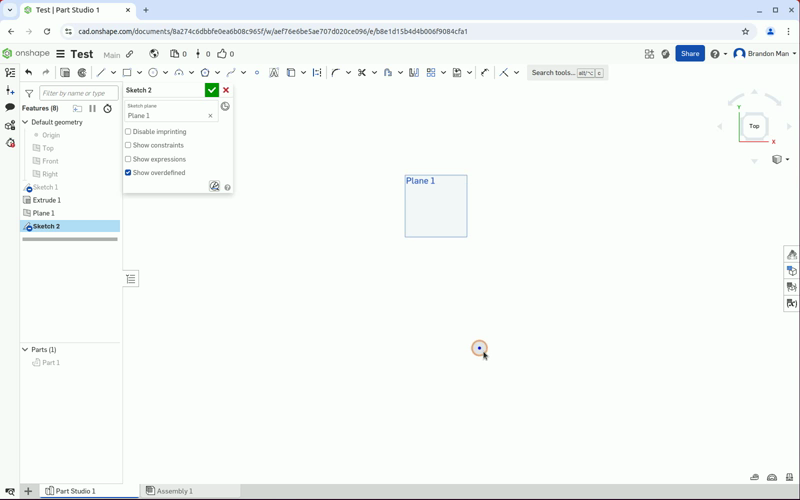
scroll(6)
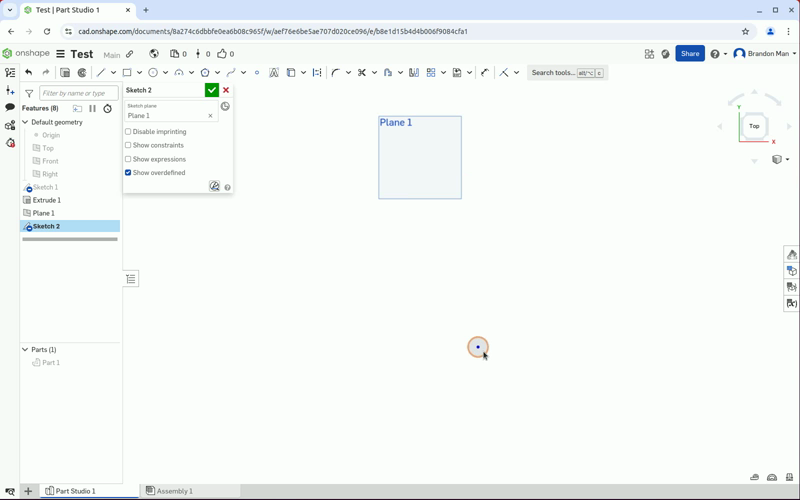
scroll(6)
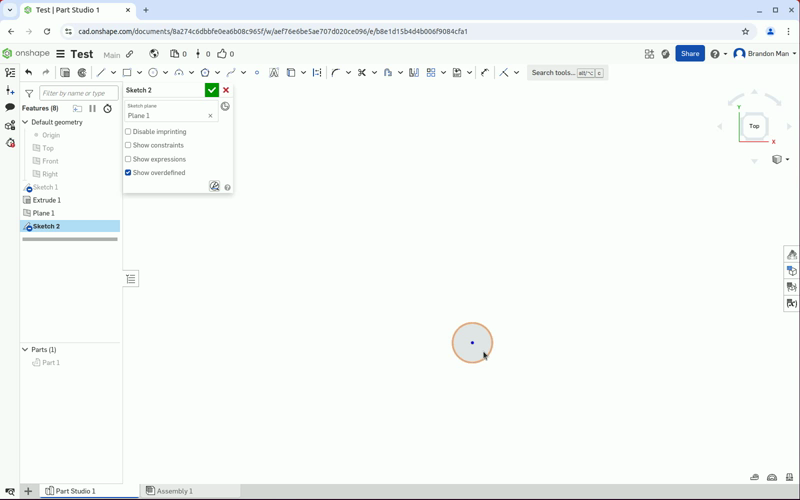
scroll(6)
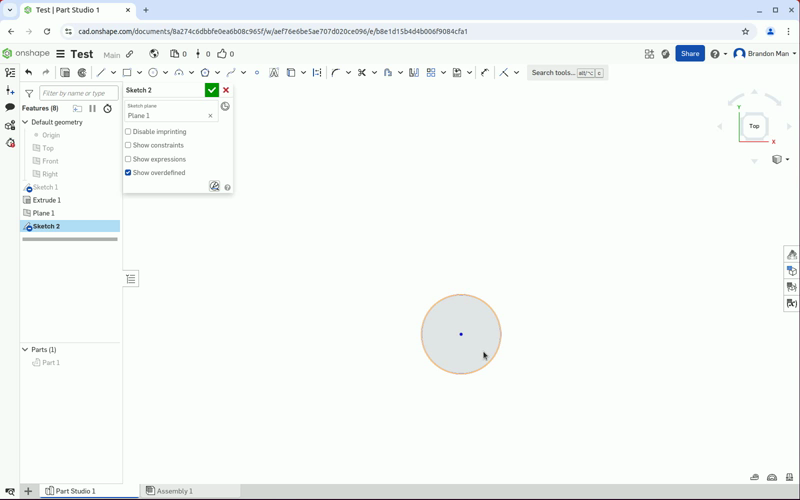
click(483, 351)
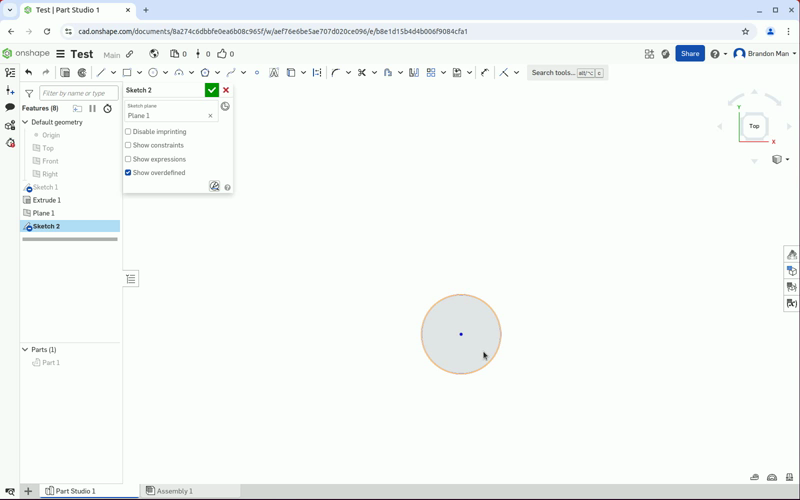
scroll(-6)
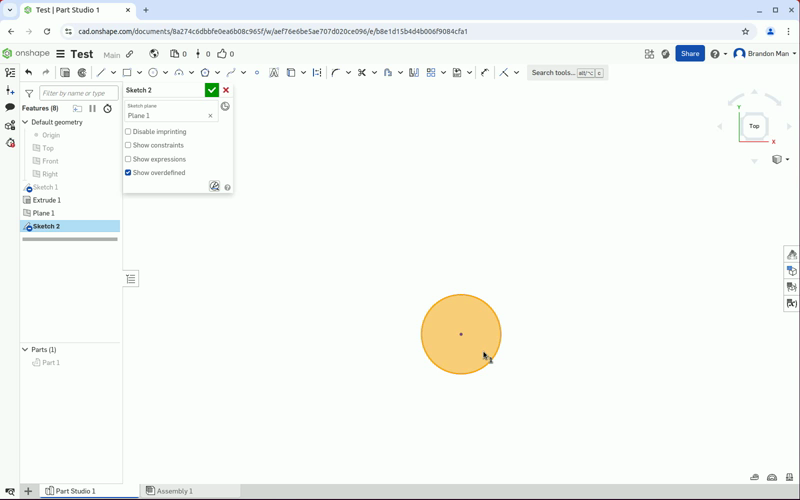
scroll(-6)
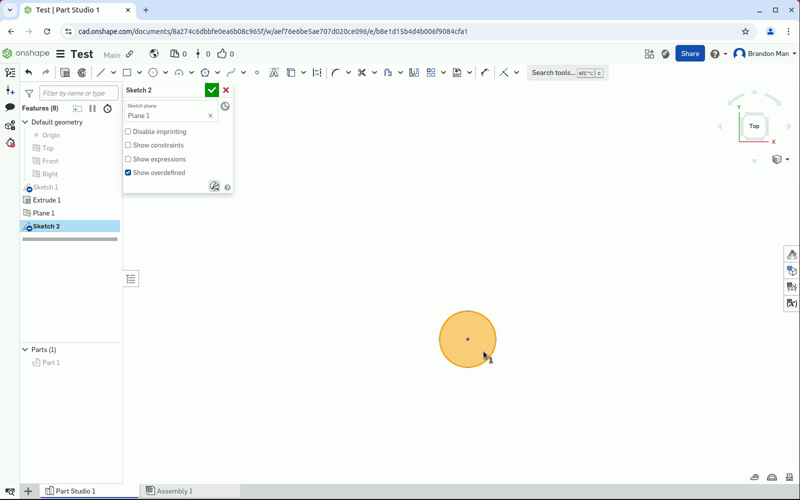
scroll(-6)
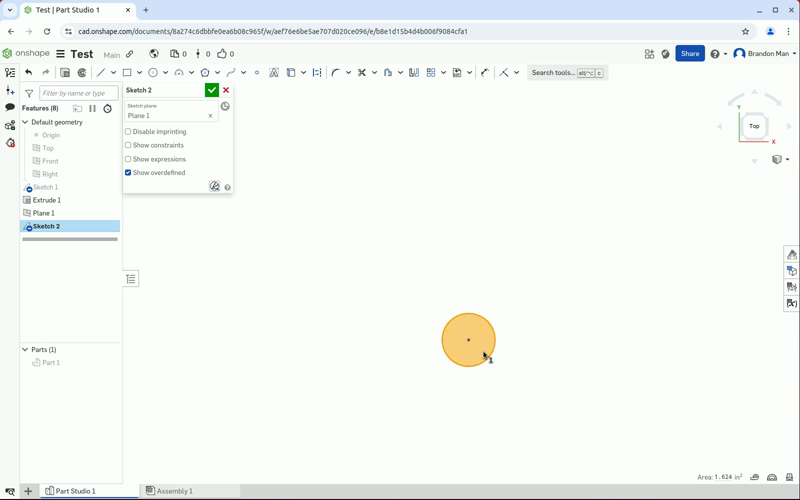
scroll(-6)
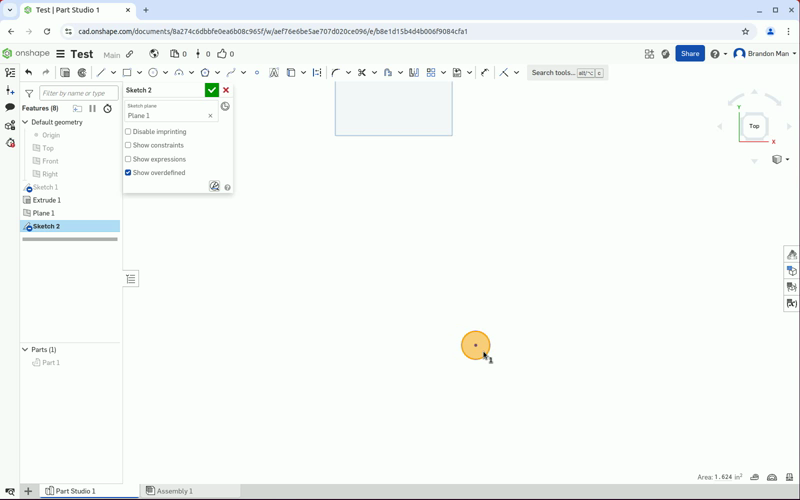
scroll(-6)
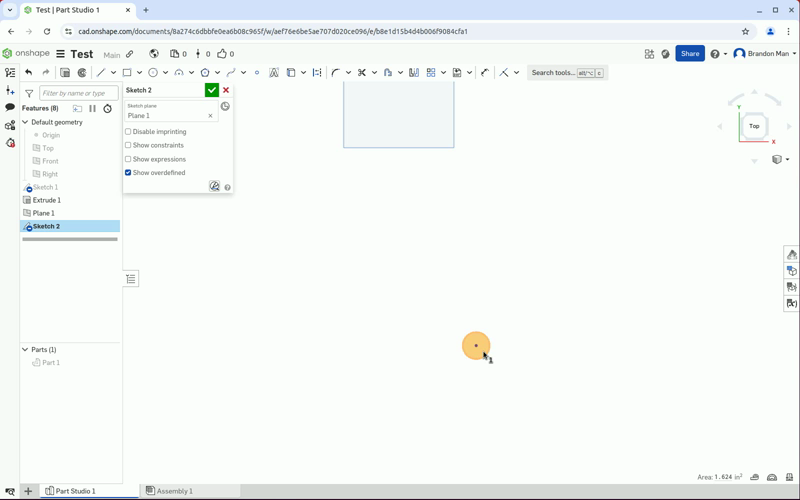
scroll(-6)
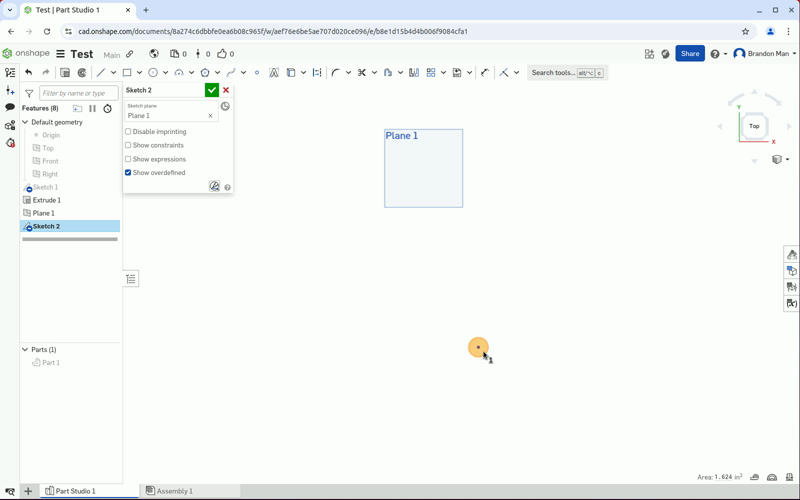
scroll(-6)
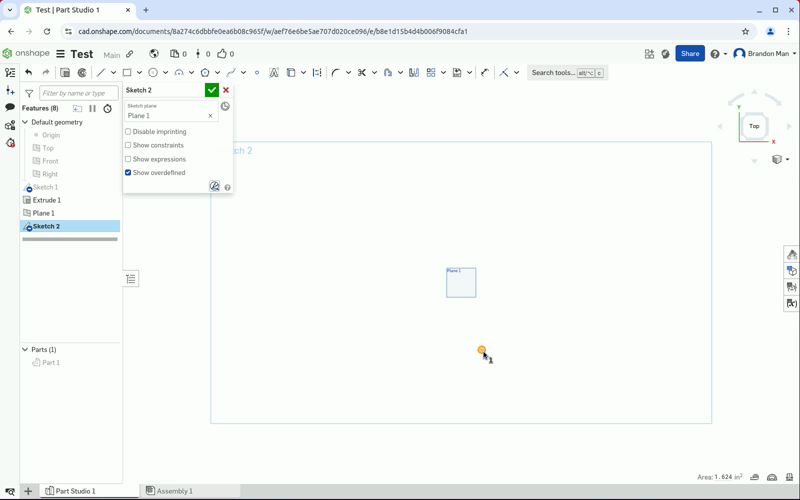
mouse_move(73, 352)
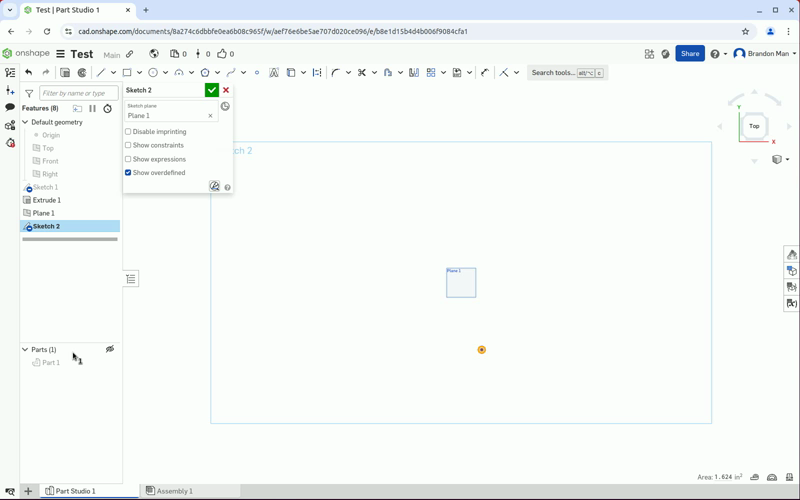
key(shift+y)
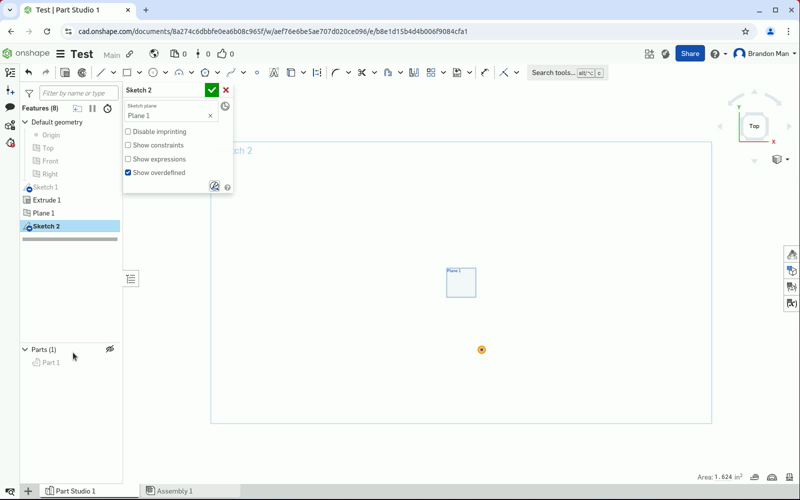
key(shift+e)
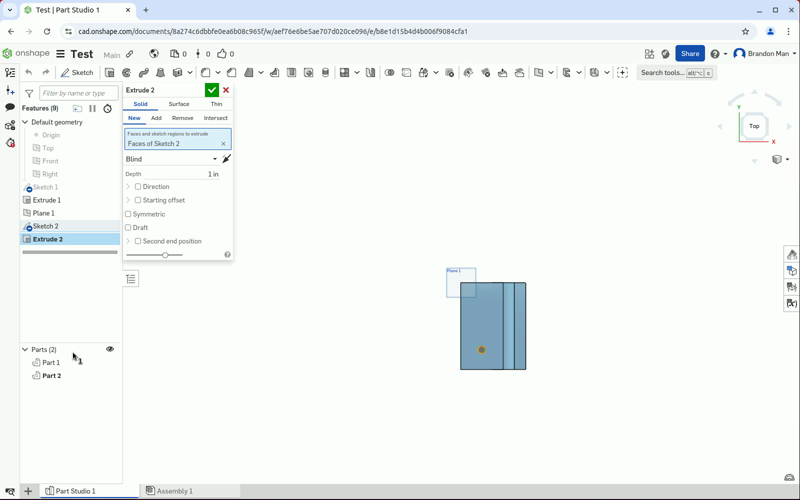
mouse_move(143, 106)
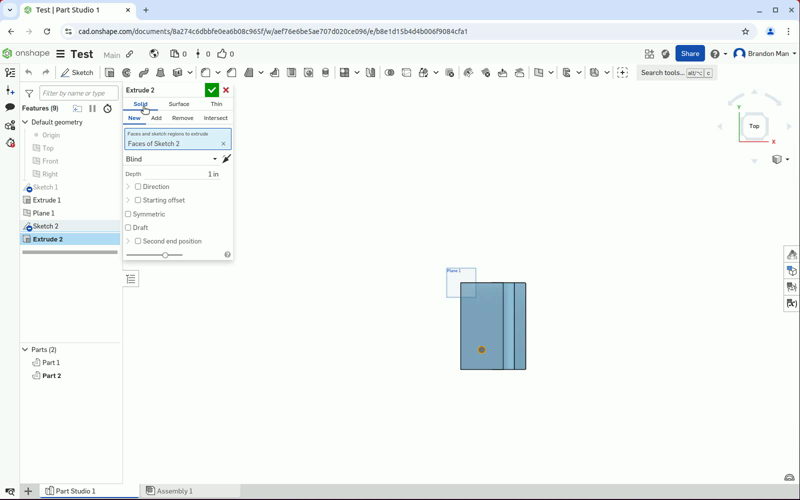
click(143, 106)
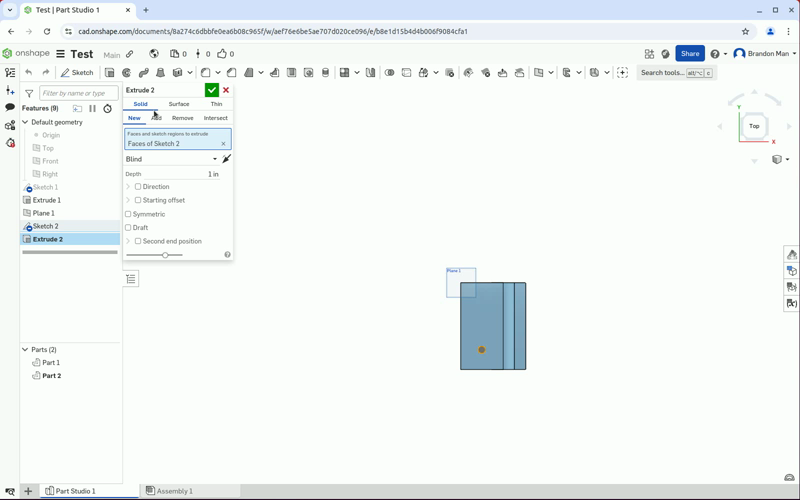
mouse_move(186, 120)
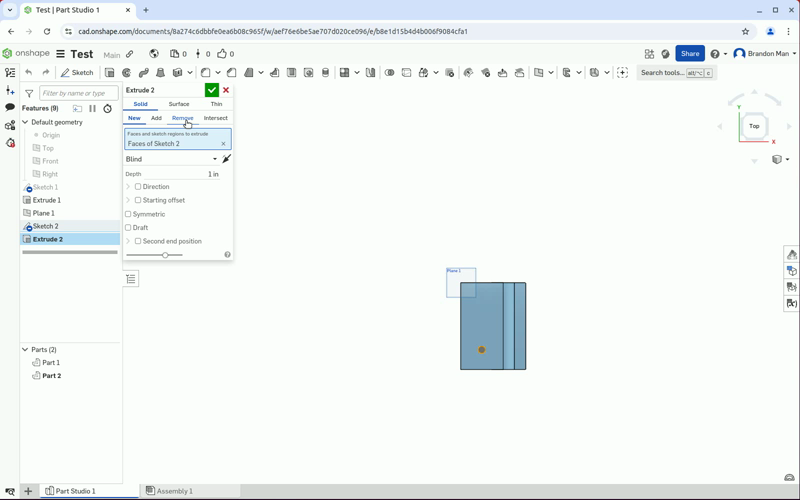
click(186, 120)
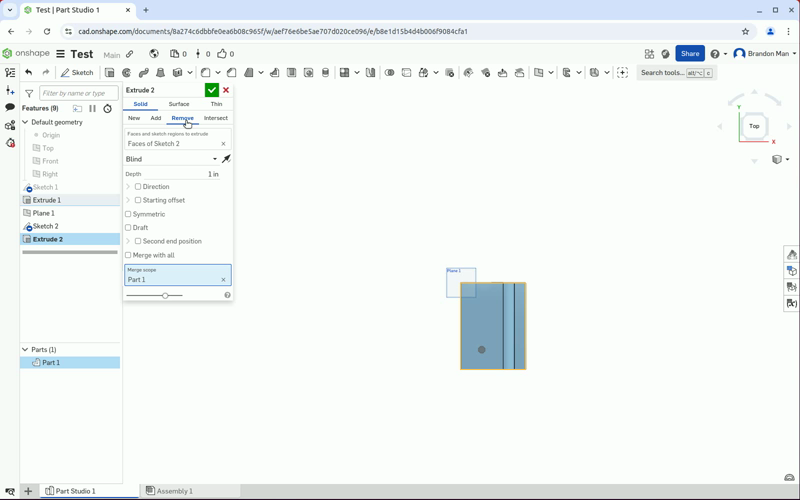
key(tab, 4)
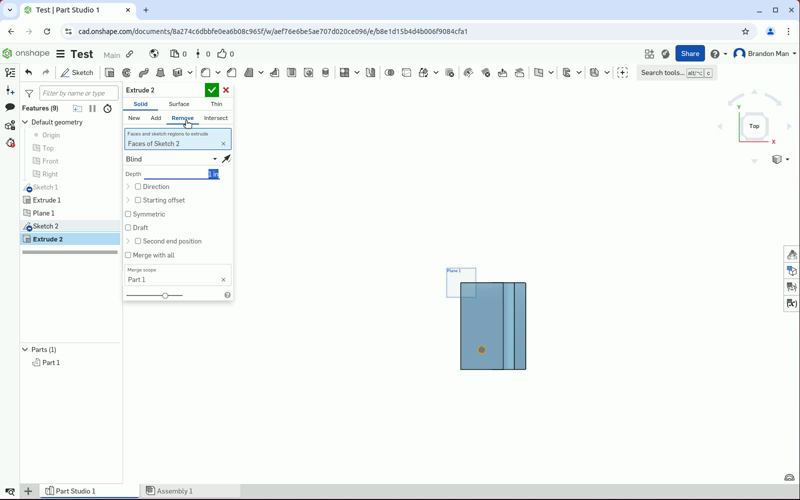
text(8.425)
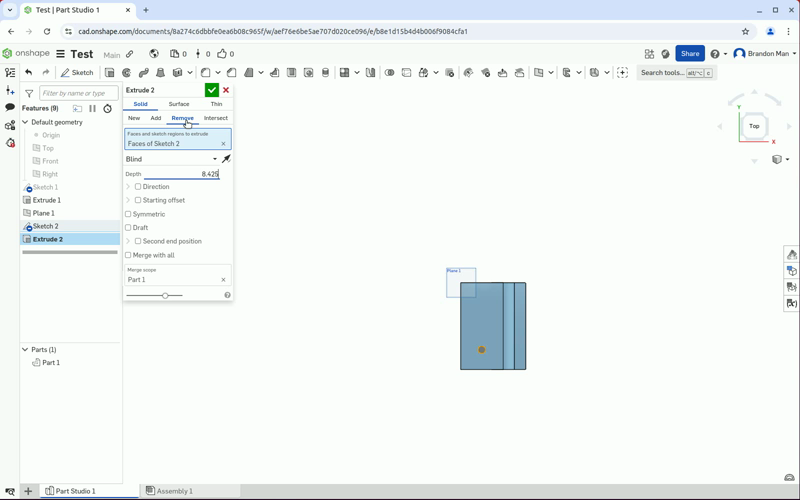
key(tab, 6)
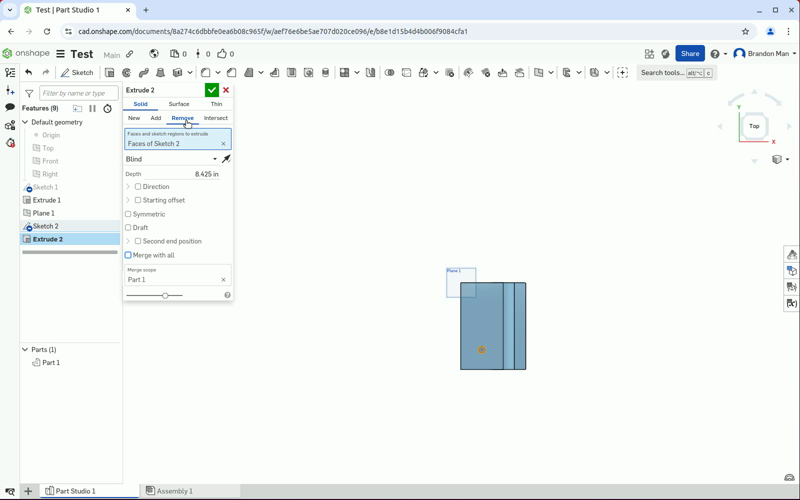
key(space)
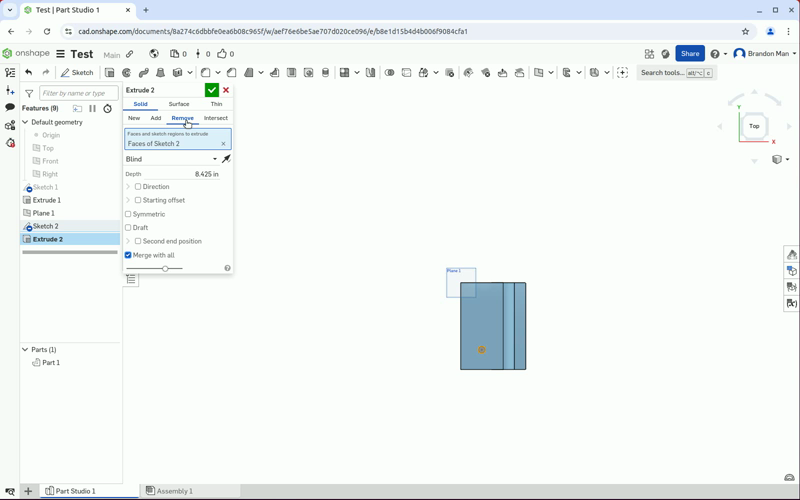
key(enter)
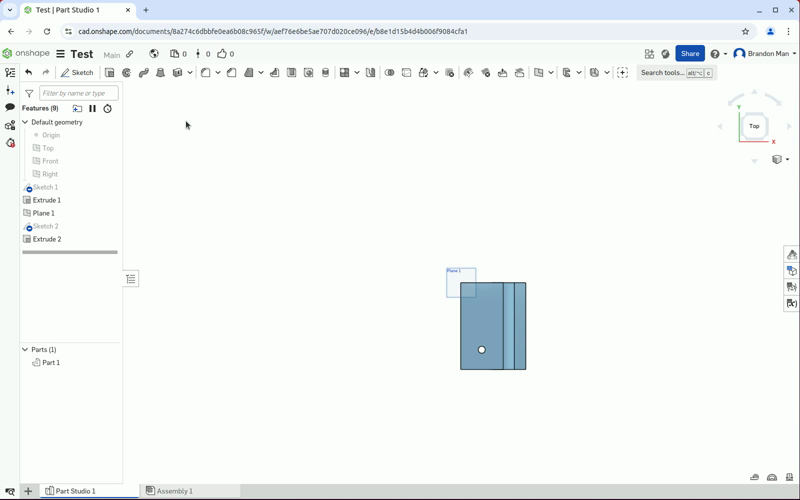
key(shift+h)
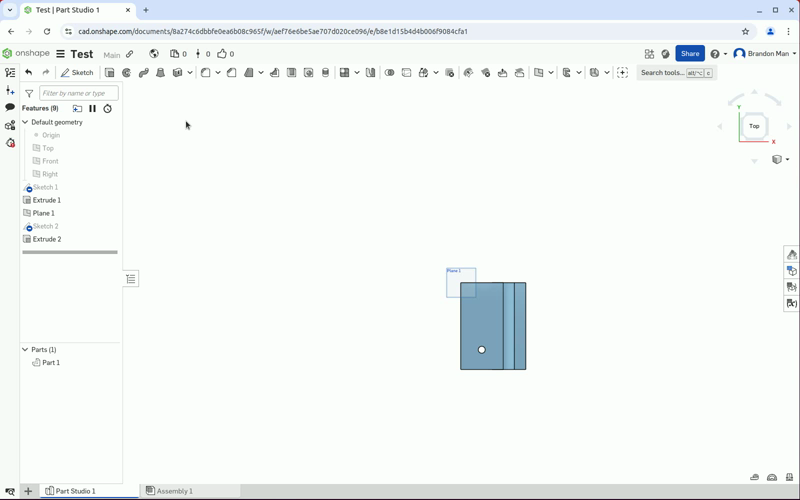
key(shift+h)
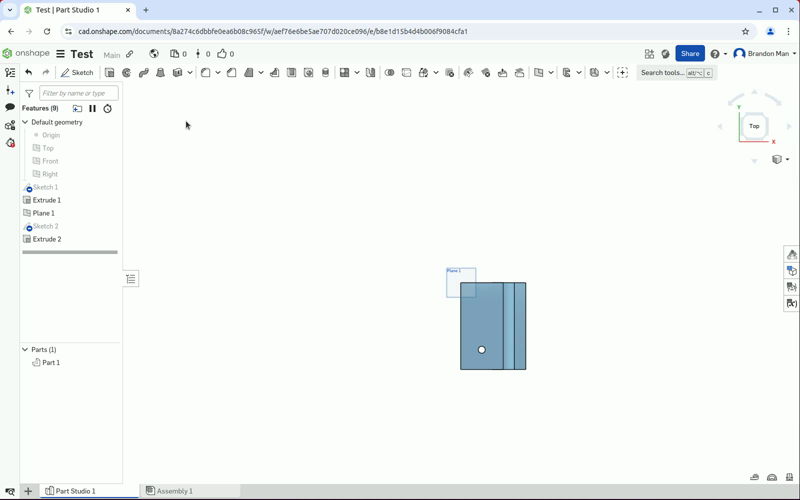
mouse_move(73, 189)
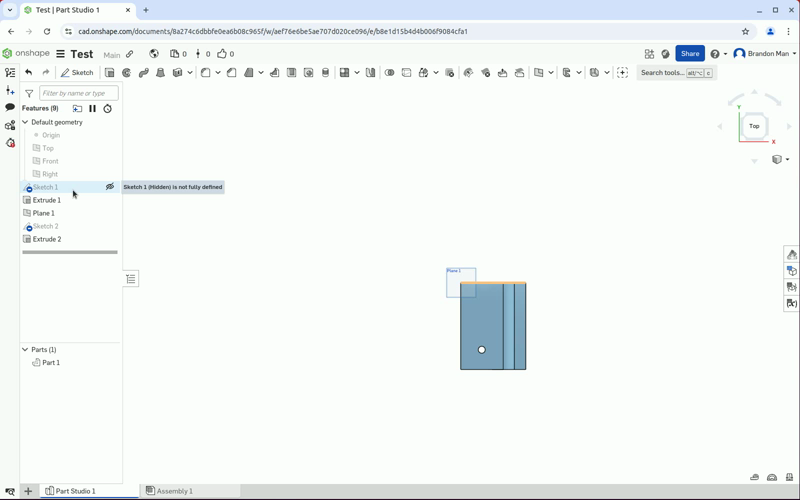
click(73, 189)
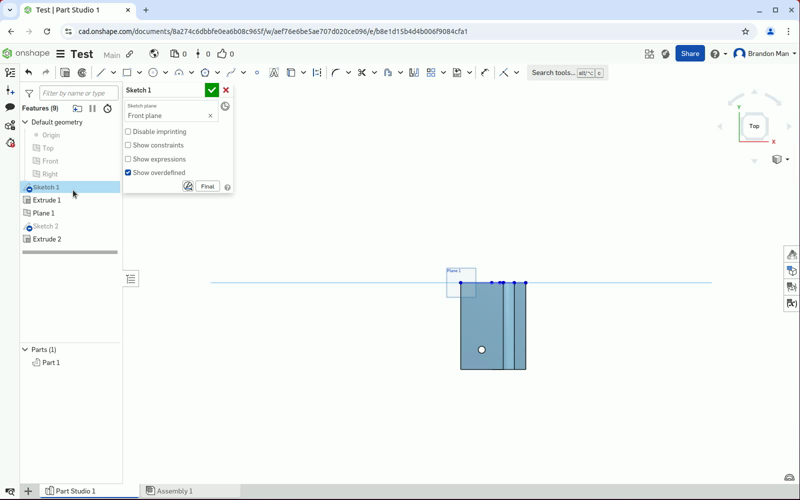
mouse_move(229, 92)
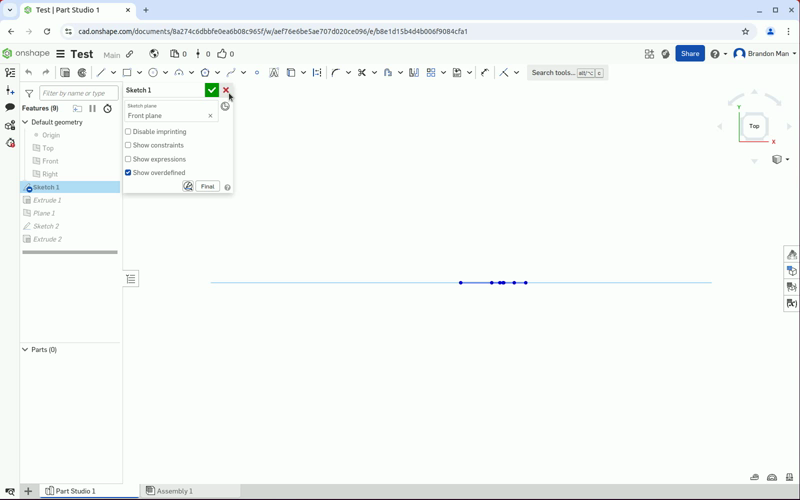
click(229, 92)
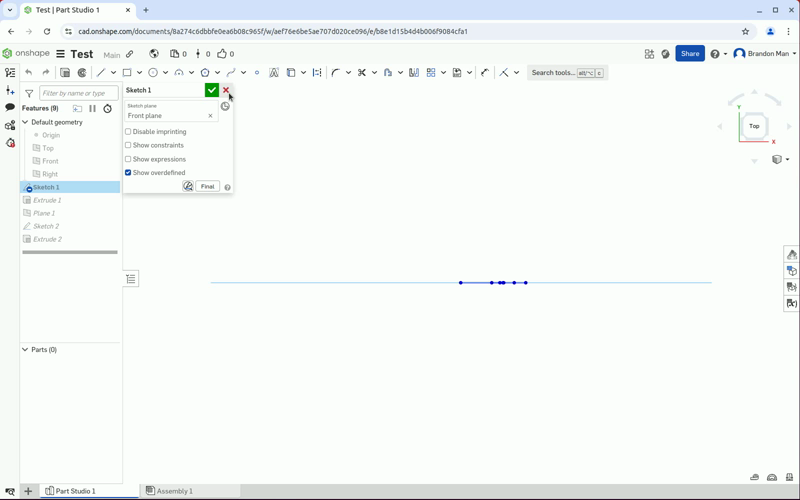
key(shift+s)
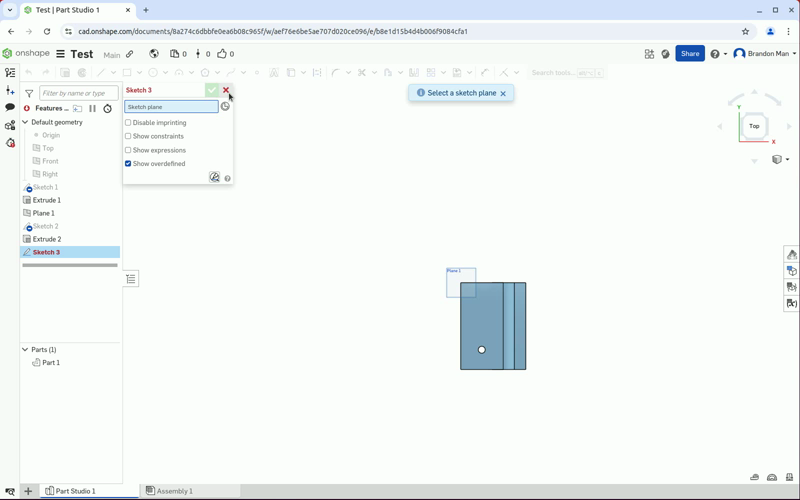
mouse_move(73, 215)
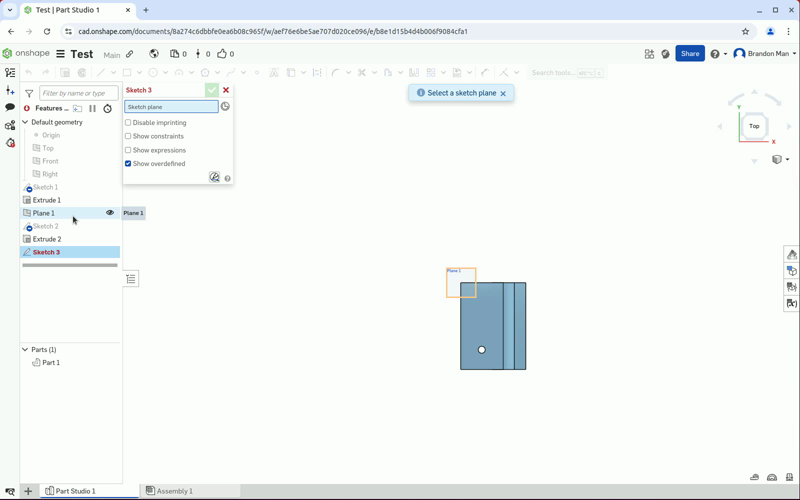
click(73, 215)
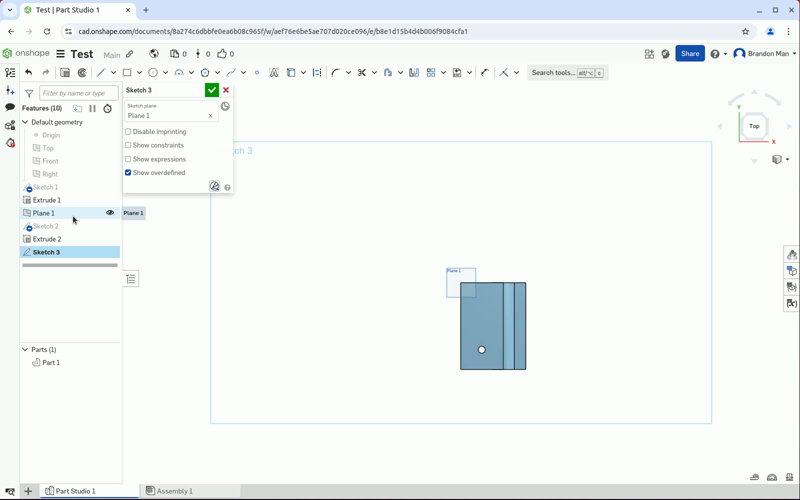
mouse_move(73, 352)
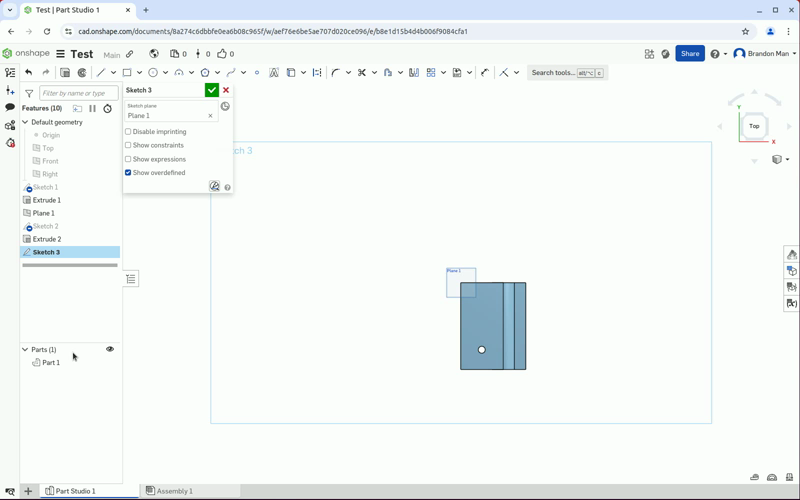
key(y)
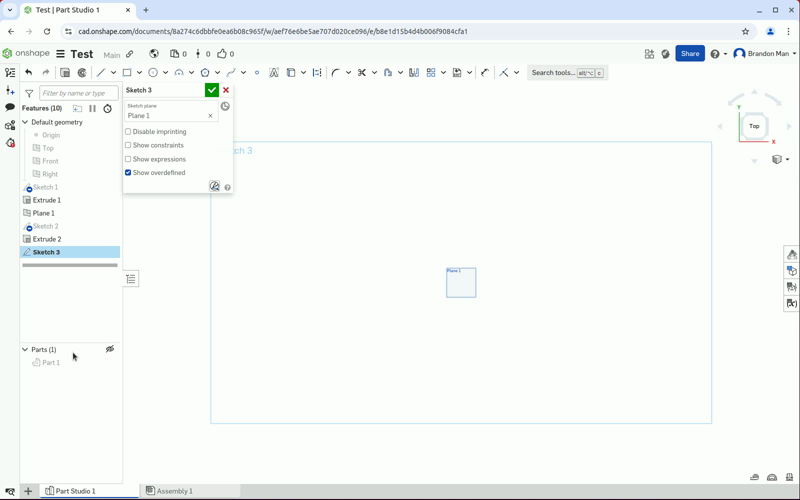
key(c)
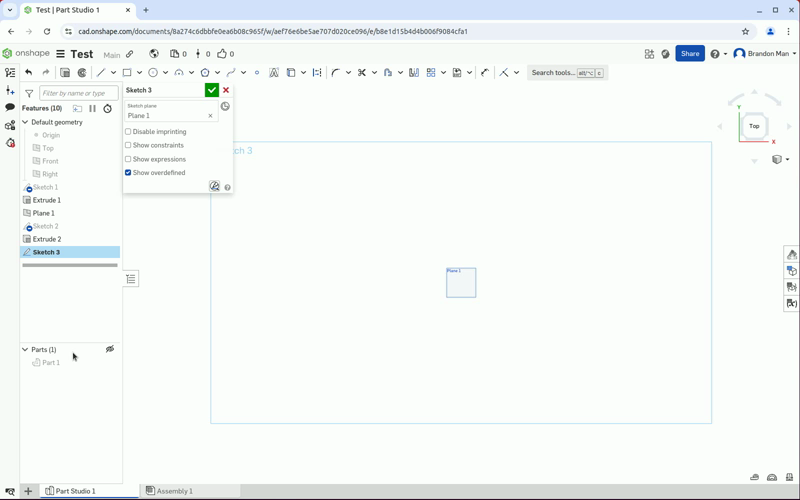
key_down(shift)
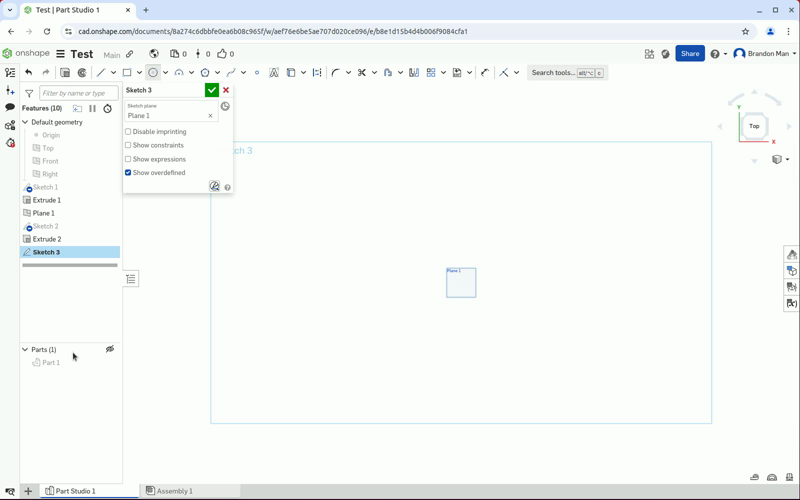
mouse_move(481, 303)
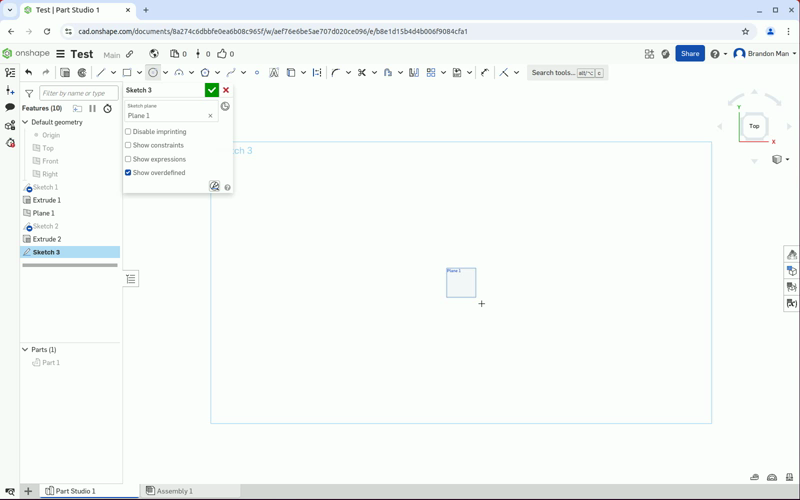
click(481, 303)
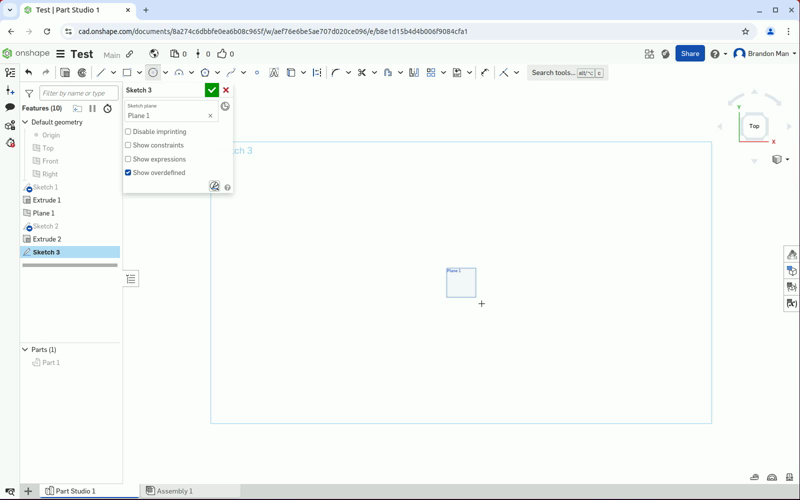
key_up(shift)
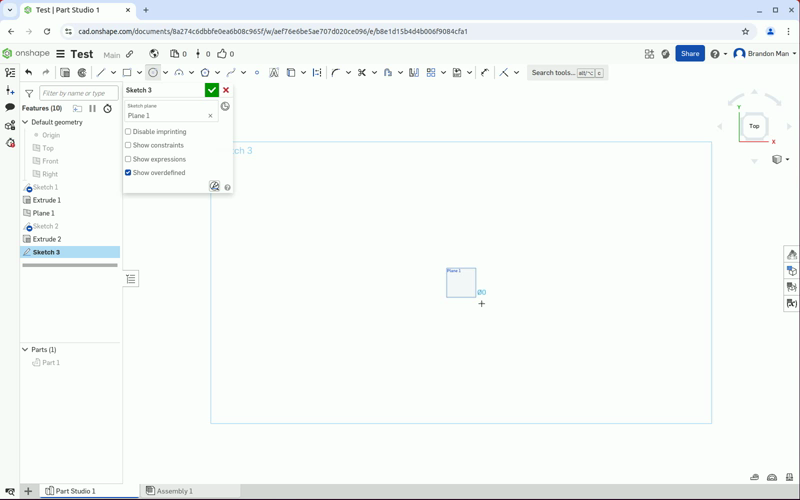
mouse_move(485, 303)
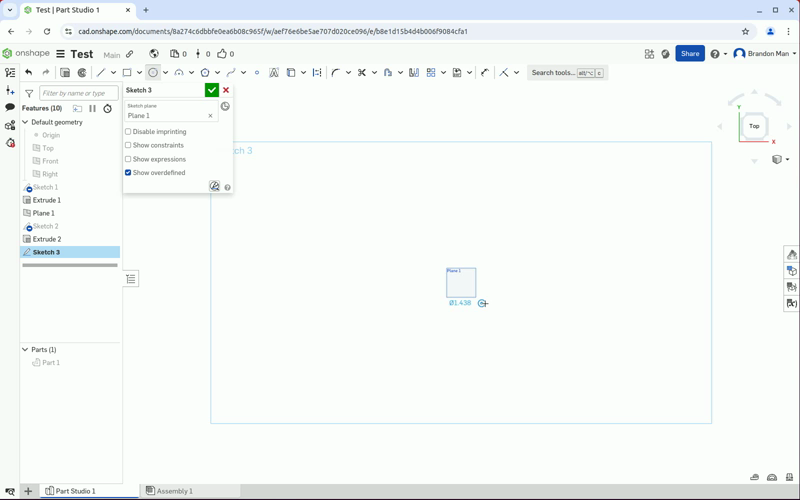
click(485, 303)
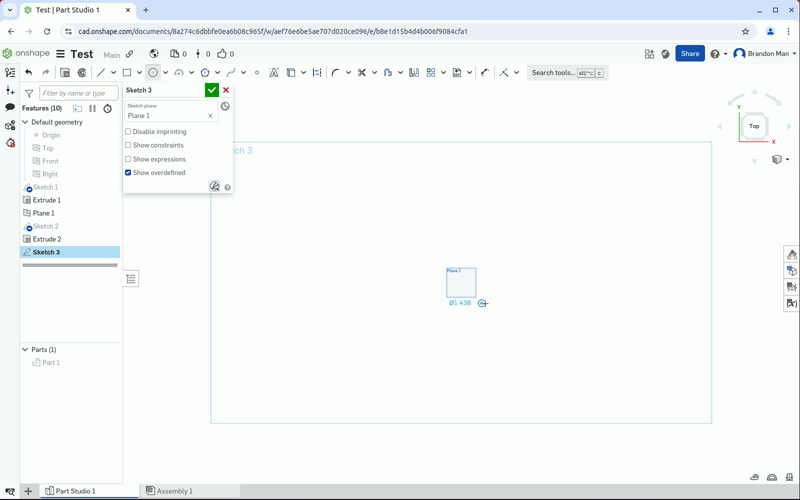
key(esc)
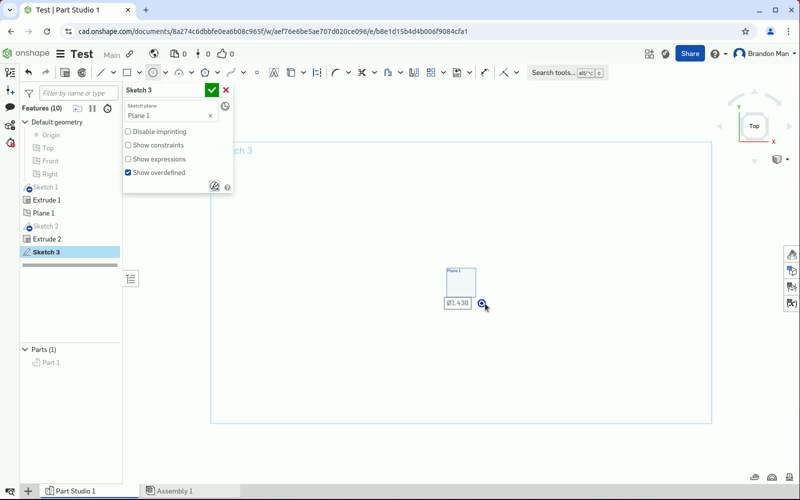
mouse_move(480, 305)
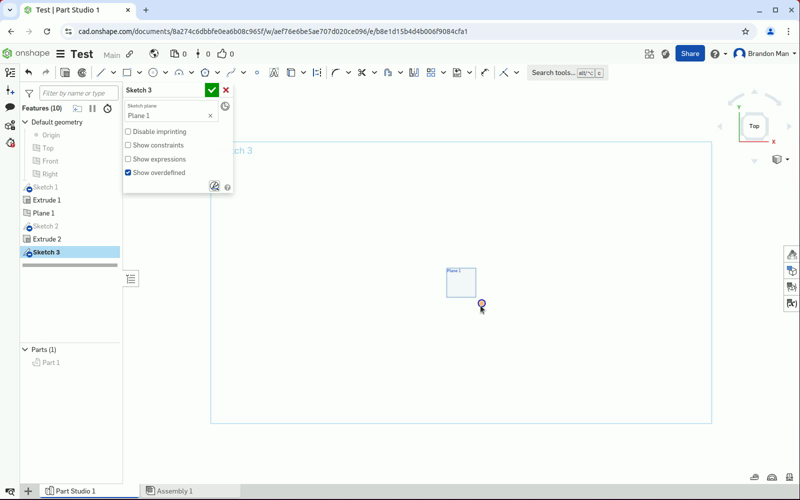
scroll(6)
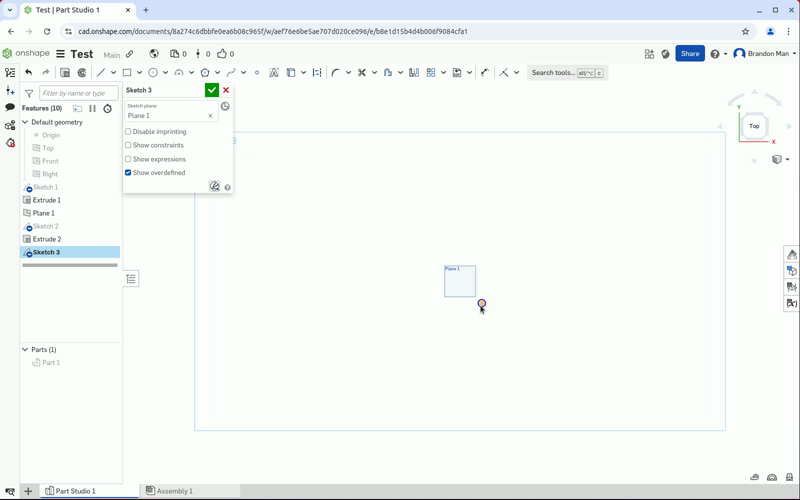
scroll(6)
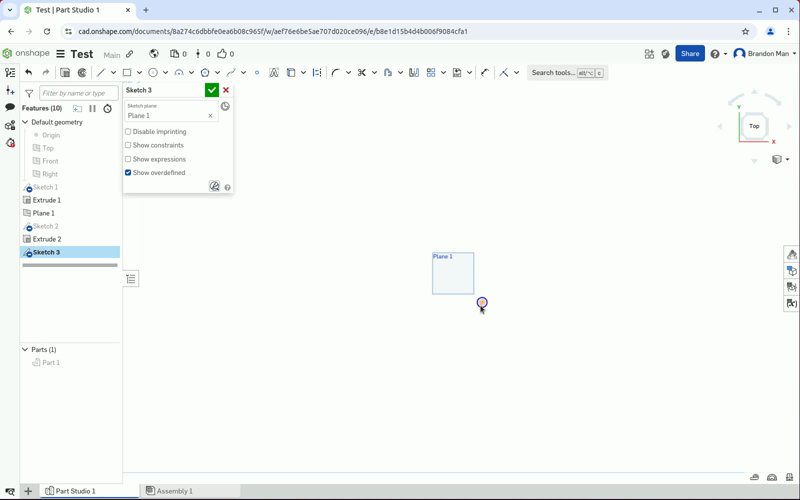
scroll(6)
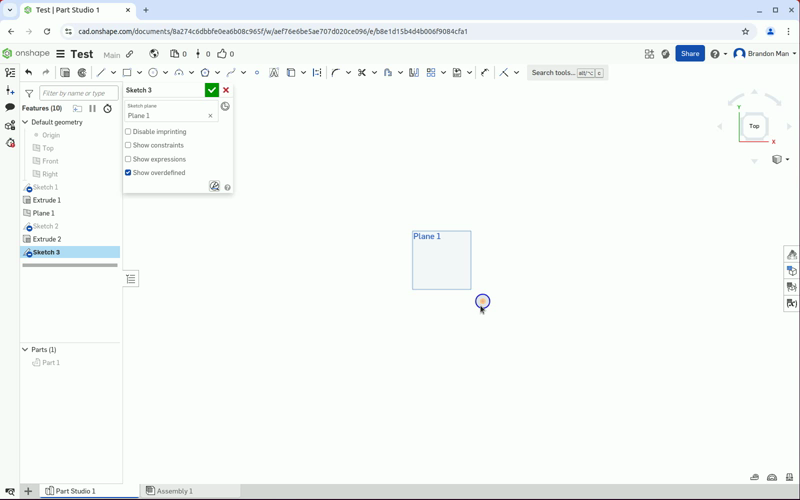
scroll(6)
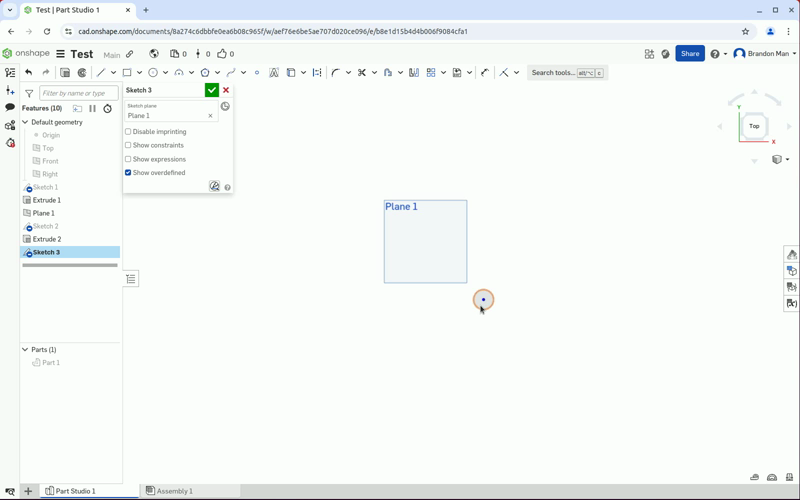
scroll(6)
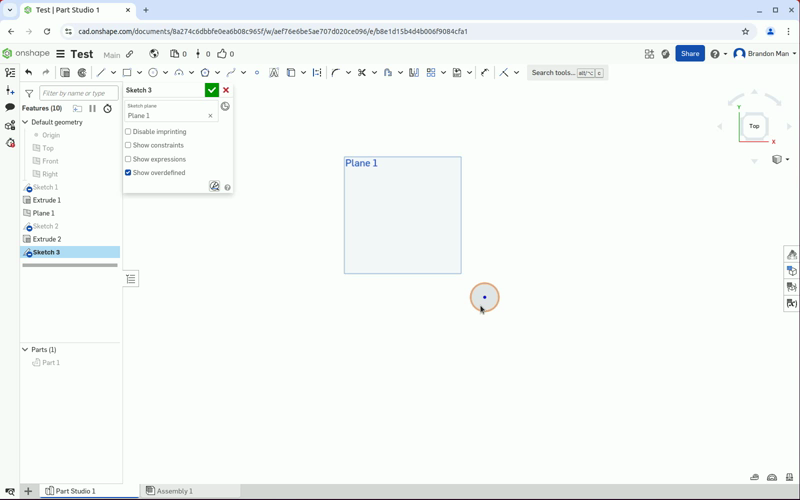
scroll(6)
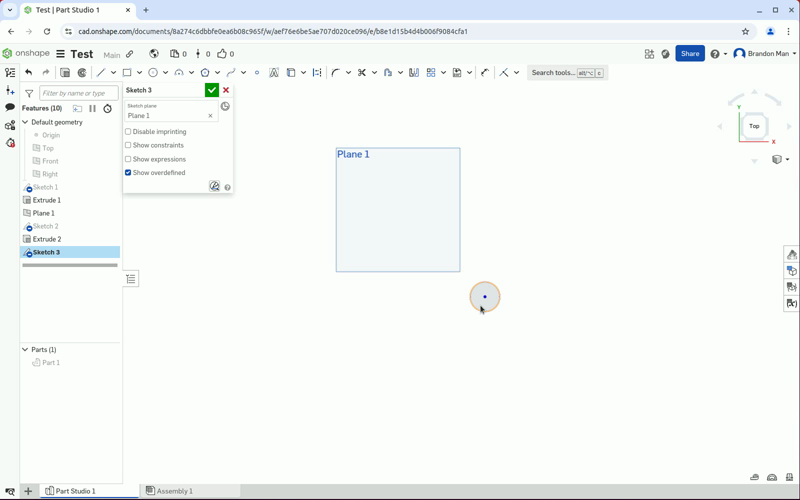
scroll(6)
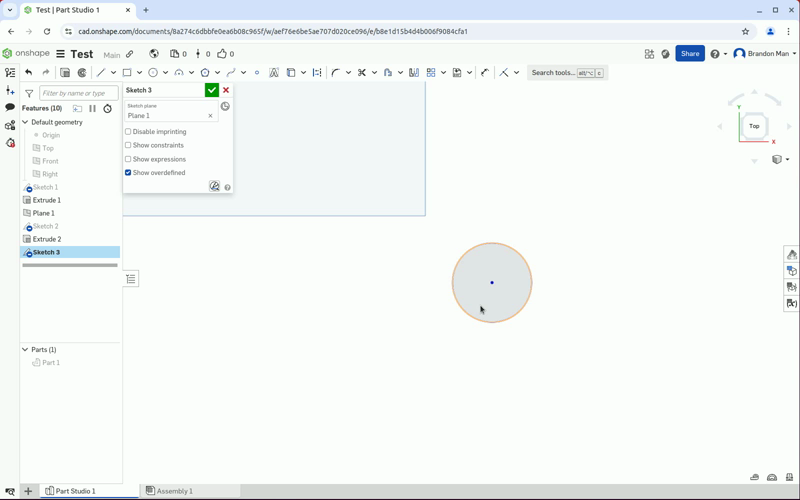
click(480, 305)
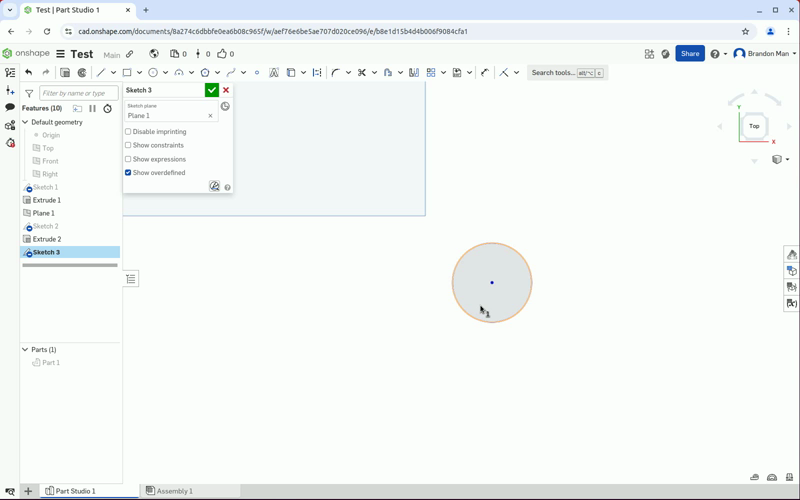
scroll(-6)
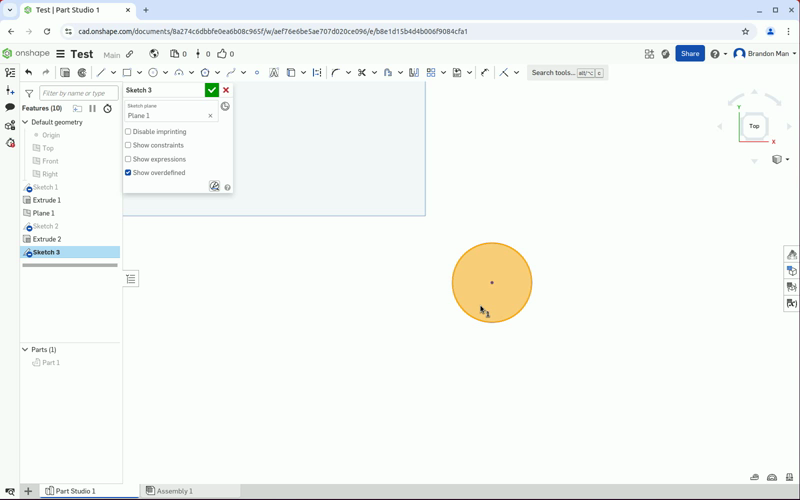
scroll(-6)
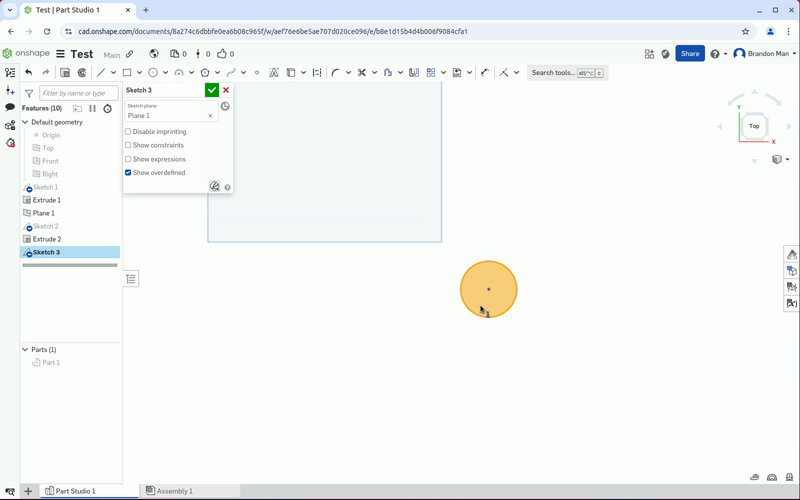
scroll(-6)
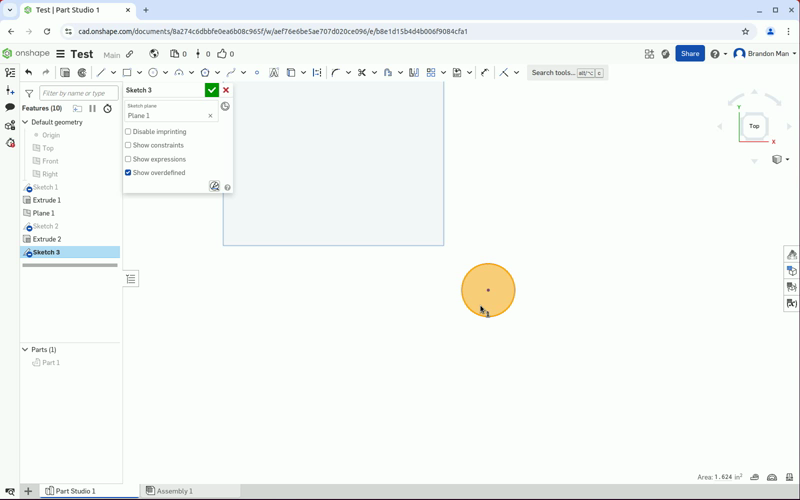
scroll(-6)
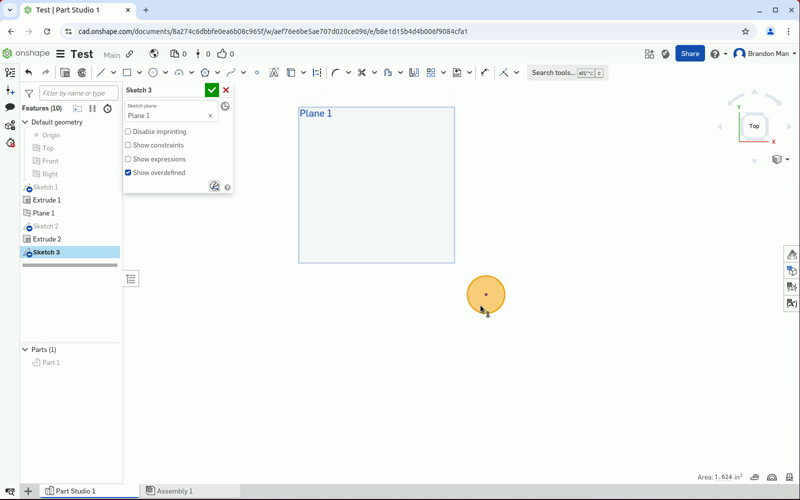
scroll(-6)
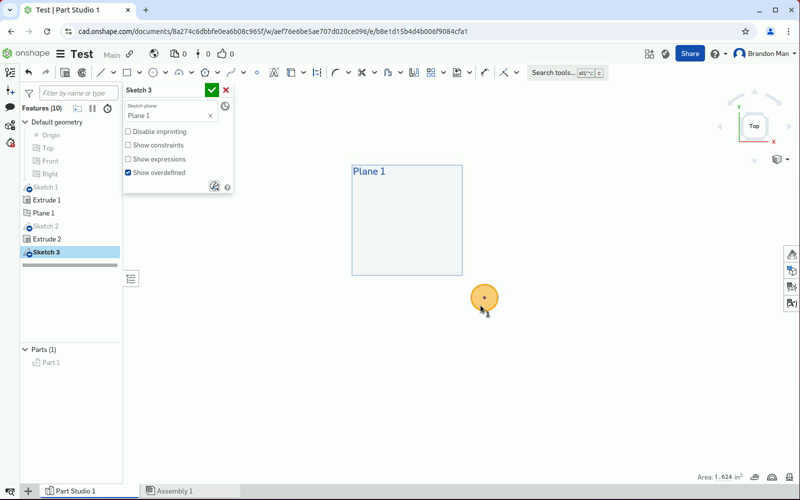
scroll(-6)
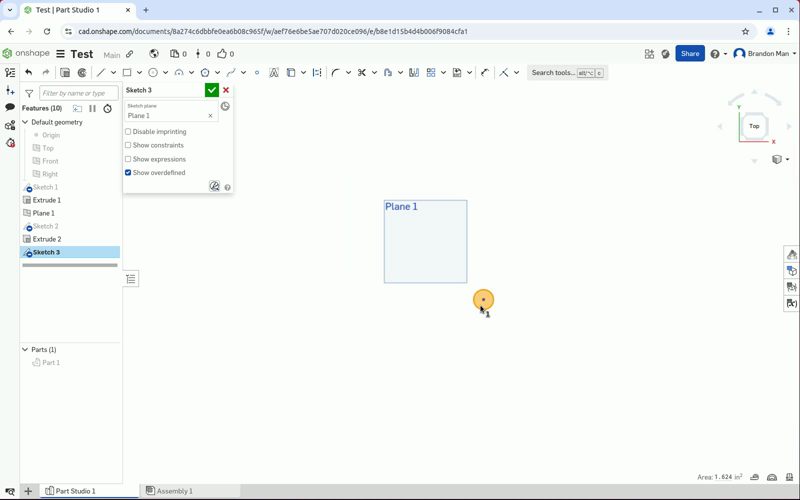
scroll(-6)
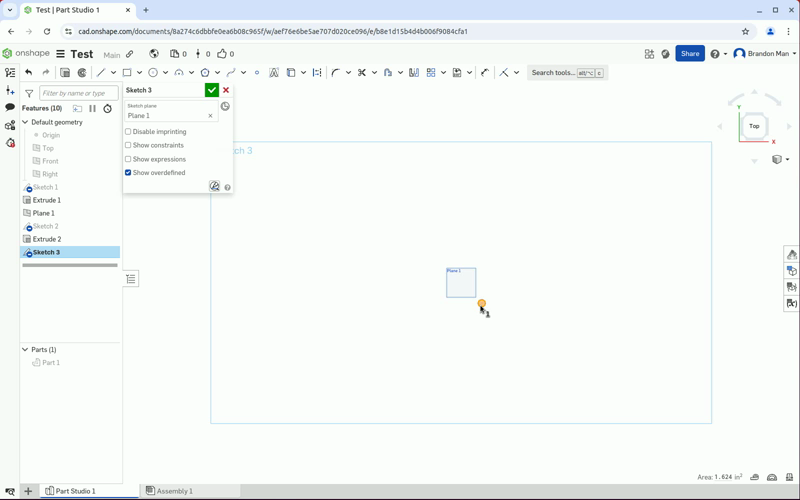
mouse_move(73, 352)
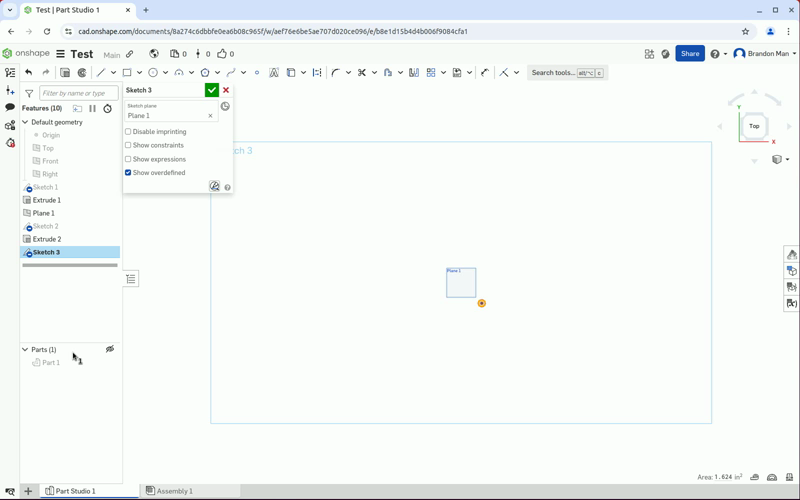
key(shift+y)
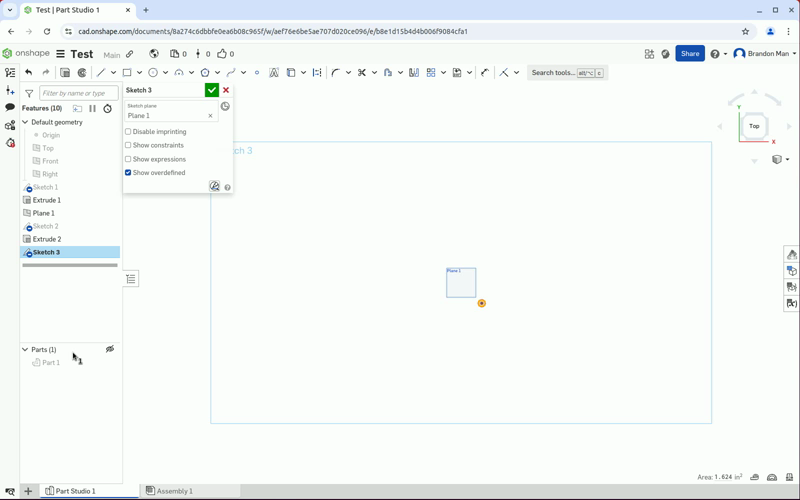
key(shift+e)
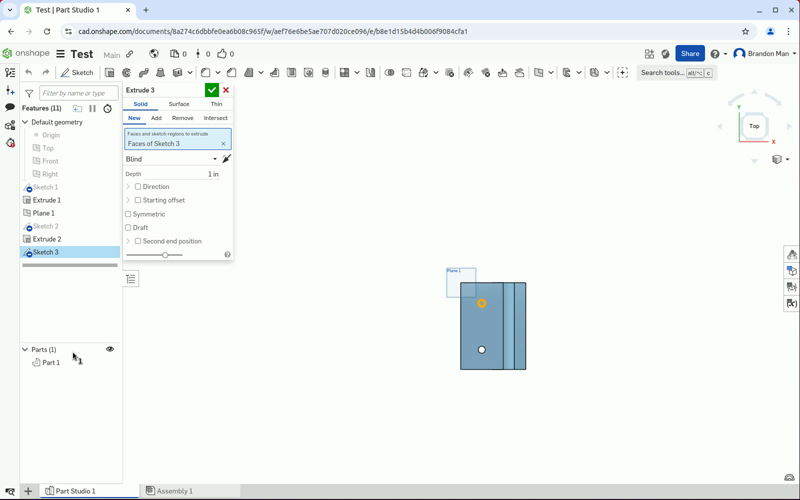
mouse_move(143, 106)
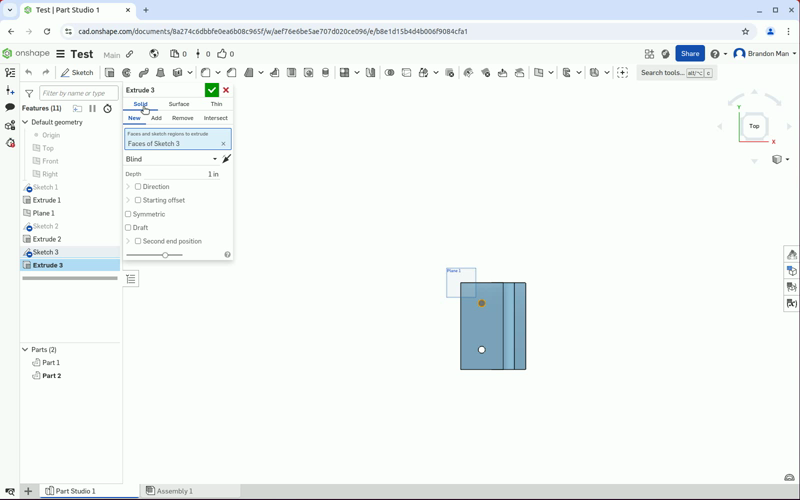
click(143, 106)
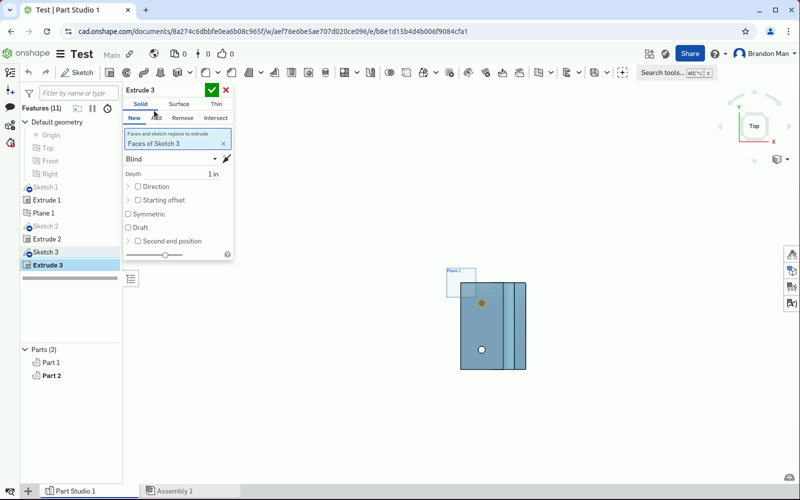
mouse_move(186, 120)
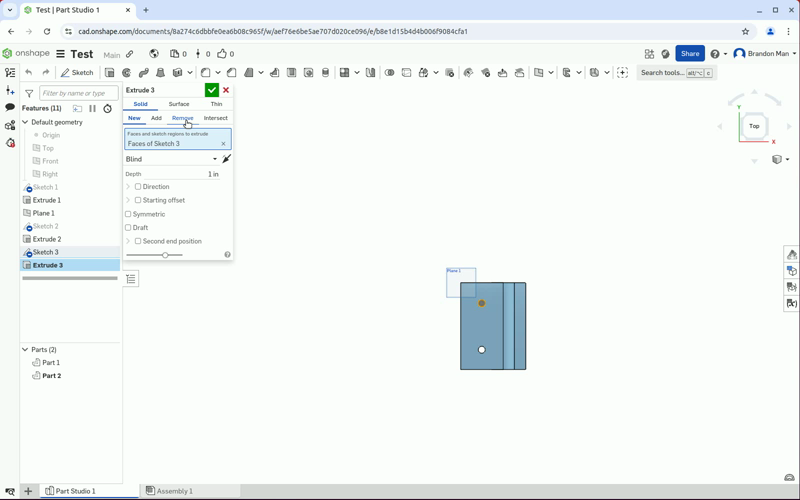
click(186, 120)
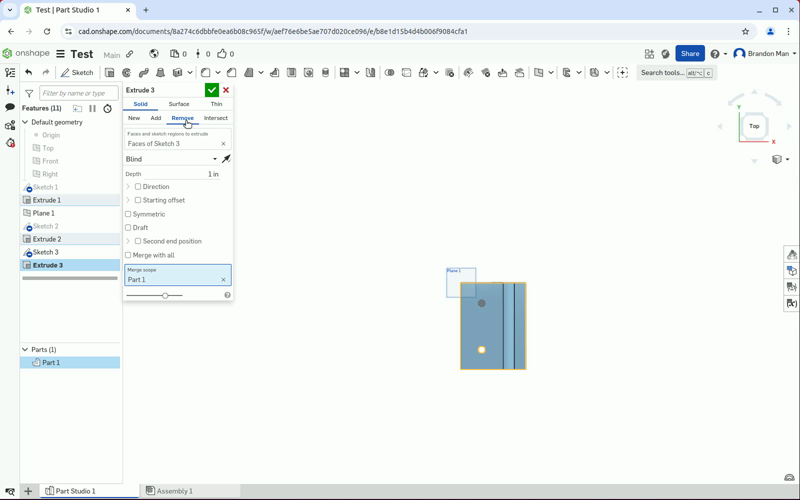
key(tab, 4)
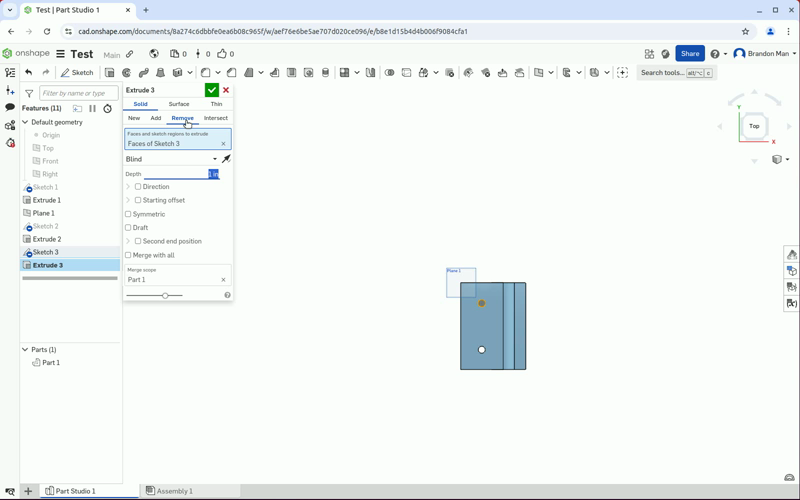
text(8.425)
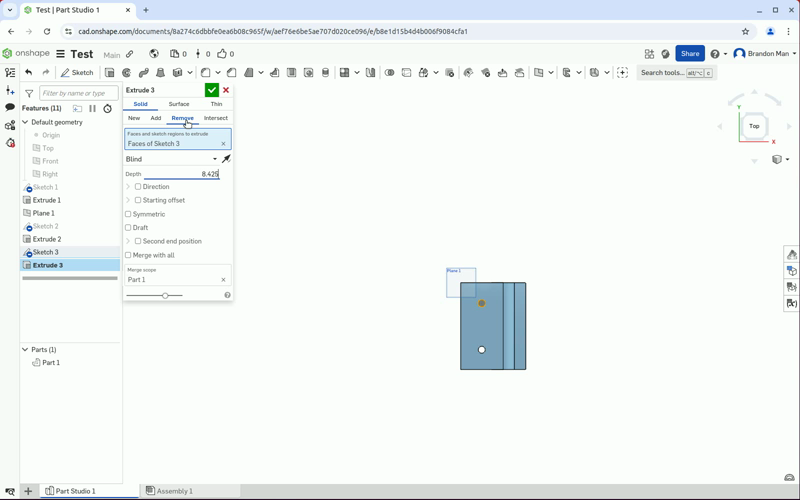
key(tab, 6)
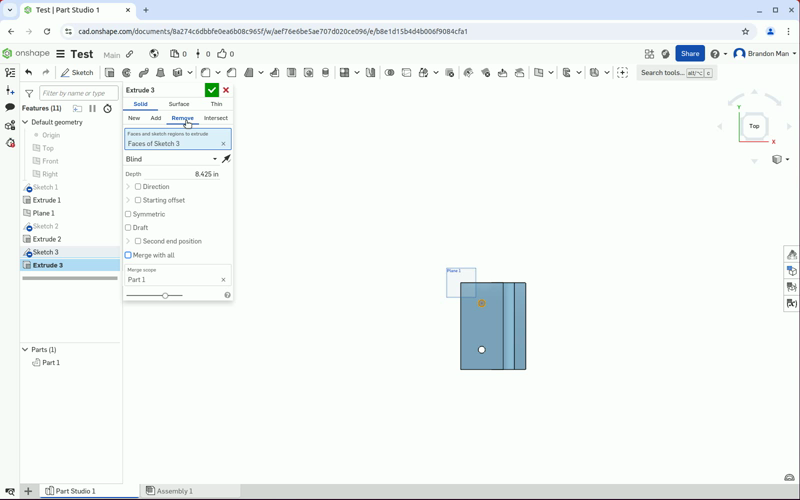
key(space)
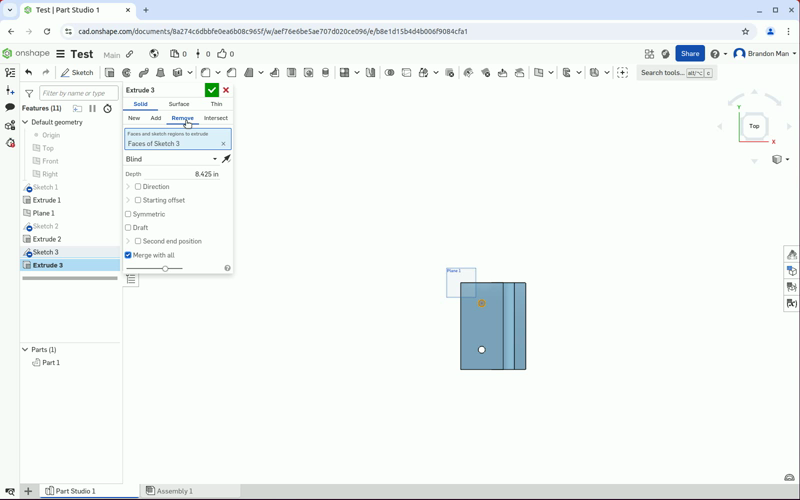
key(enter)
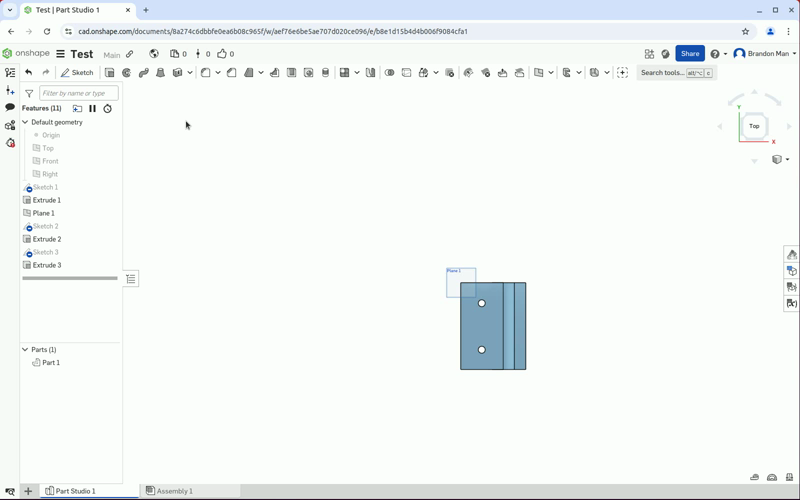
key(shift+h)
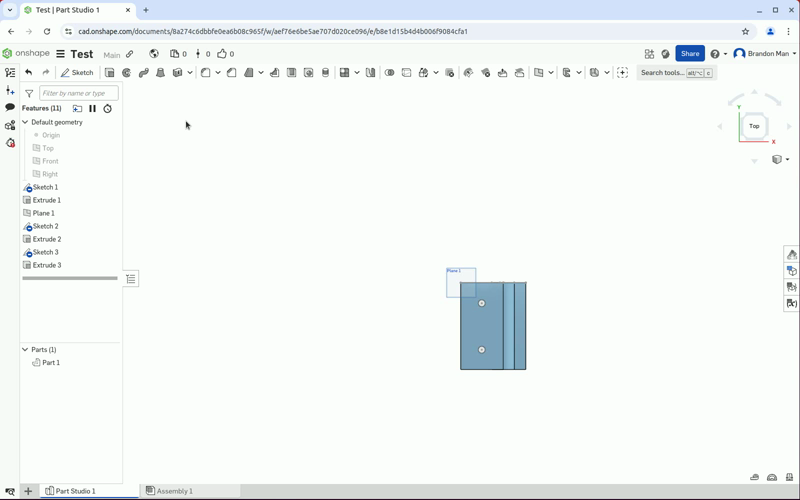
key(shift+h)
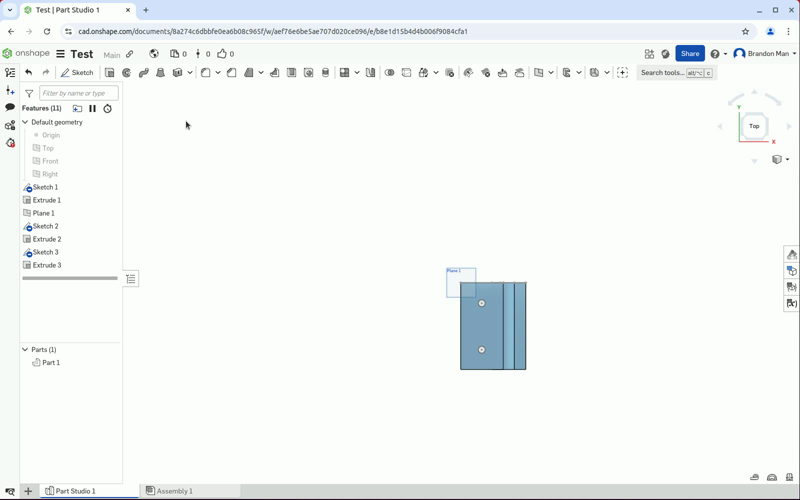
key(shift+7)
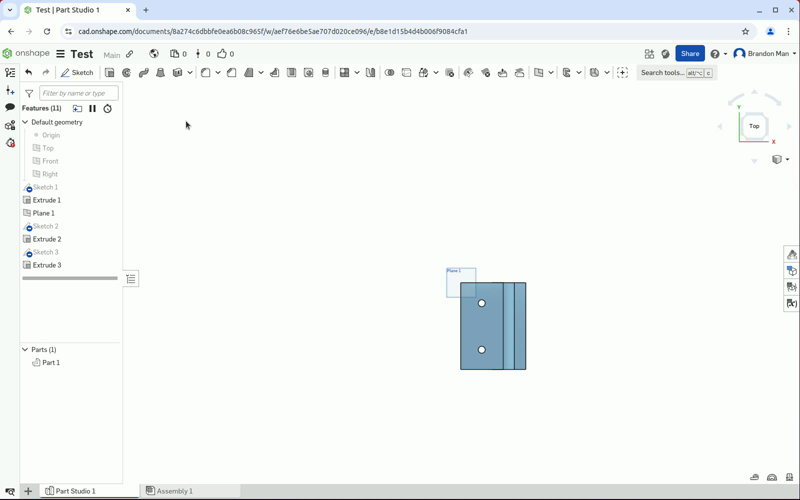
key(up, 3)
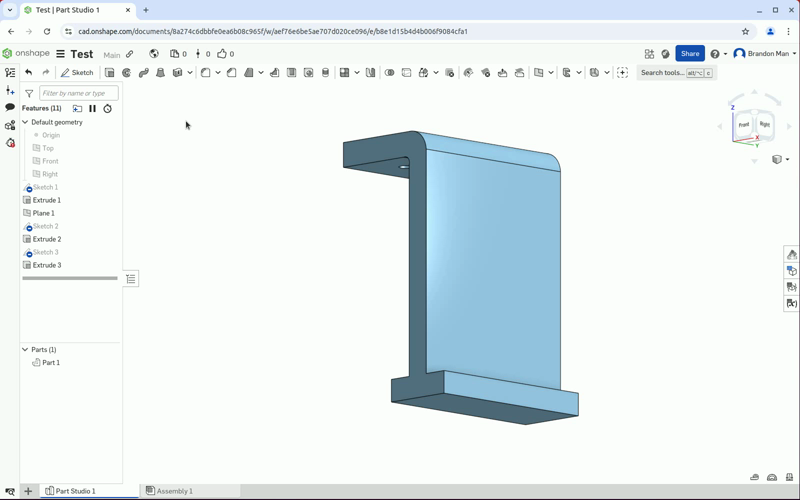
key(left, 3)
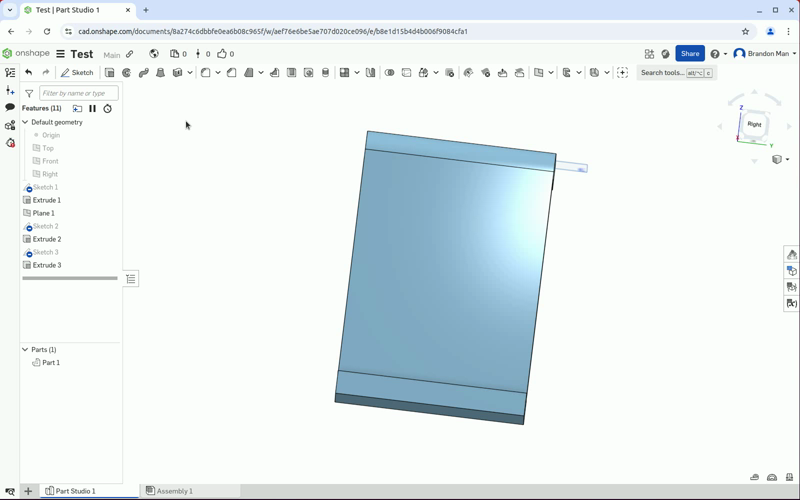
key(right, 3)
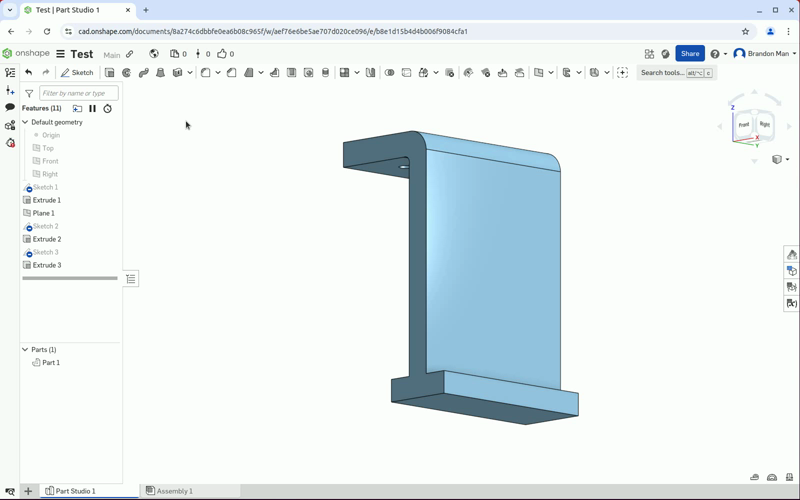
key(down, 3)
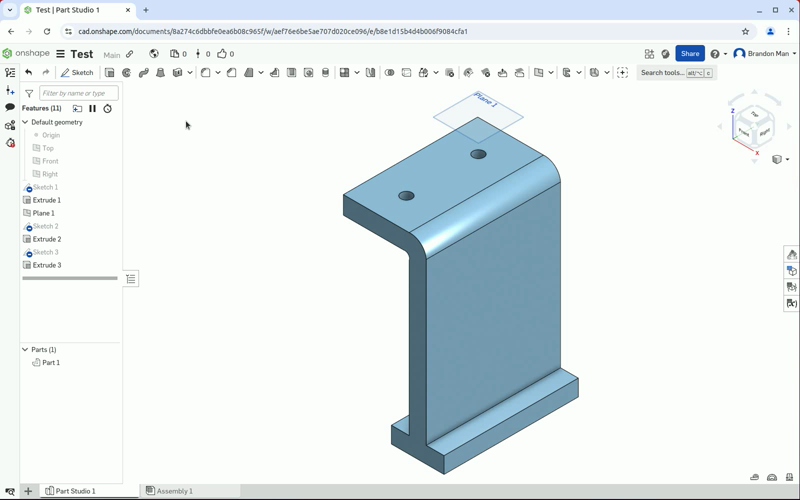
mouse_move(73, 189)
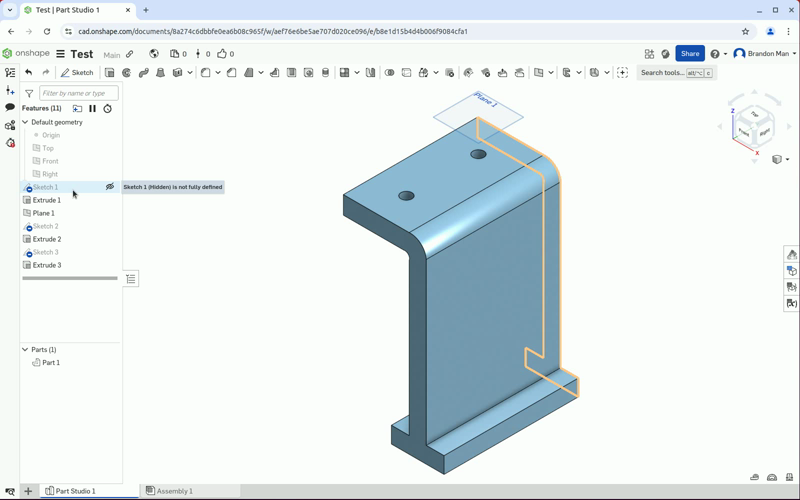
click(73, 189)